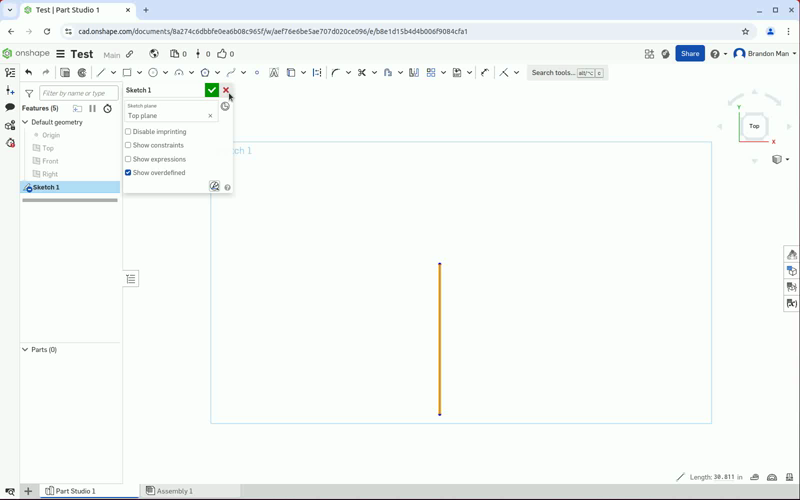
key(shift+h)
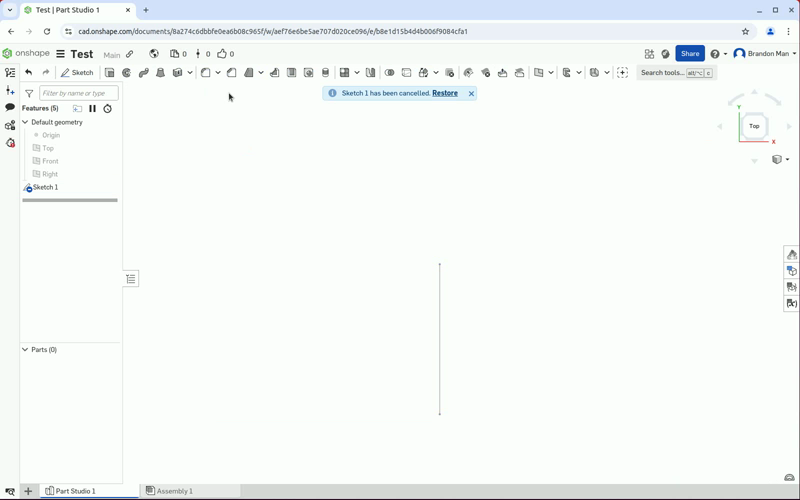
key(shift+s)
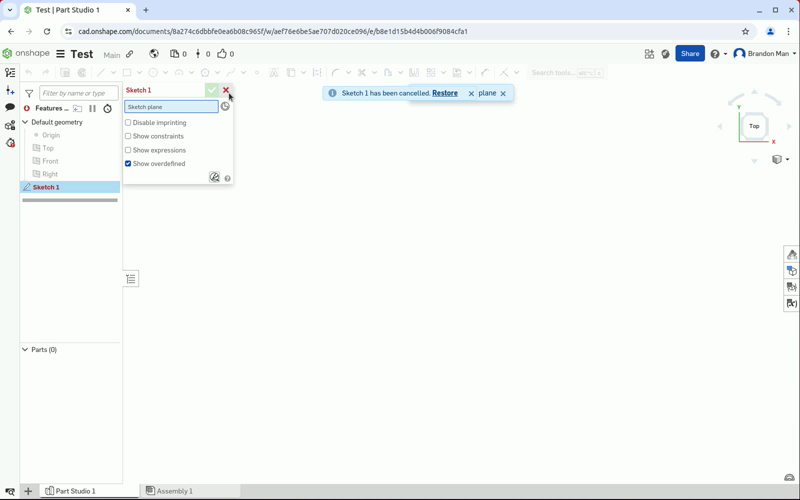
mouse_move(73, 150)
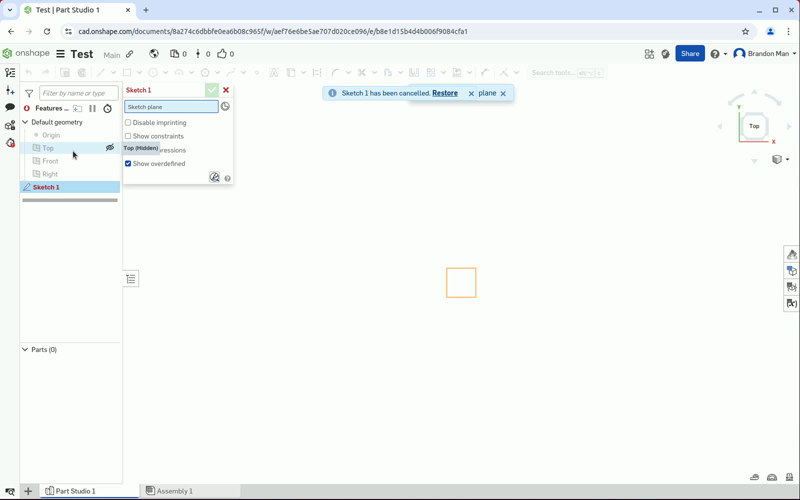
click(73, 150)
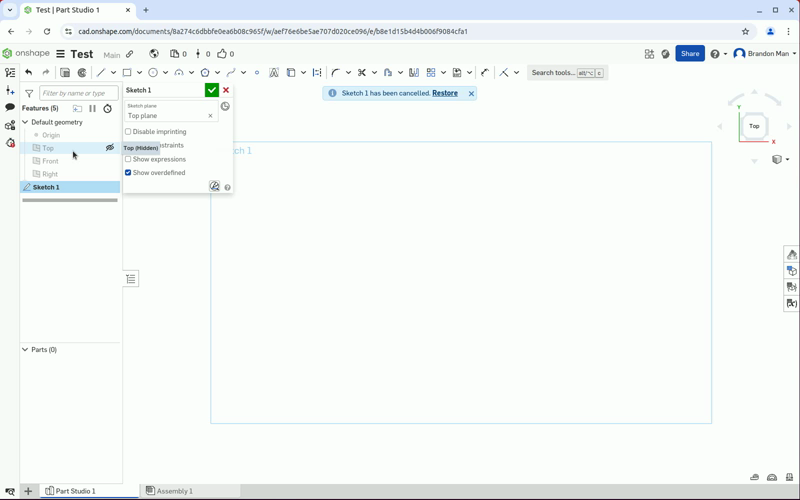
mouse_move(73, 352)
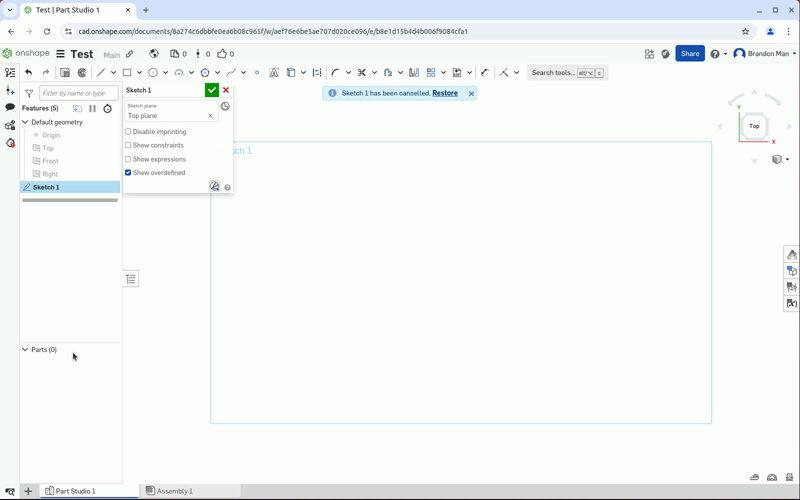
key(y)
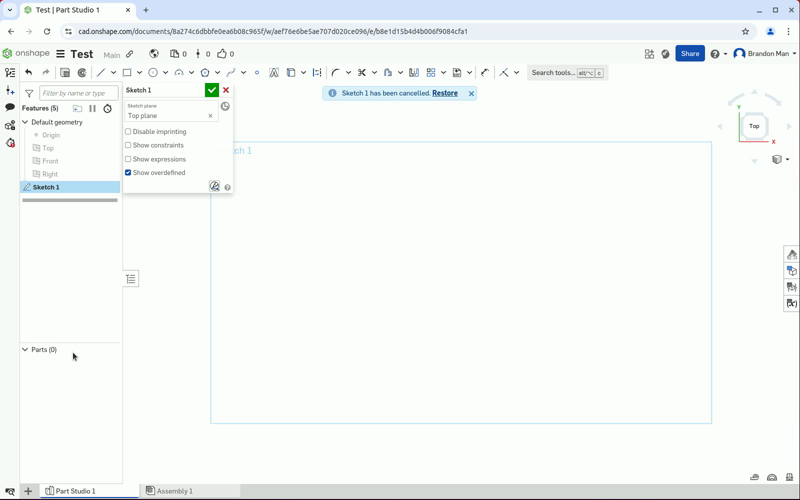
key(l)
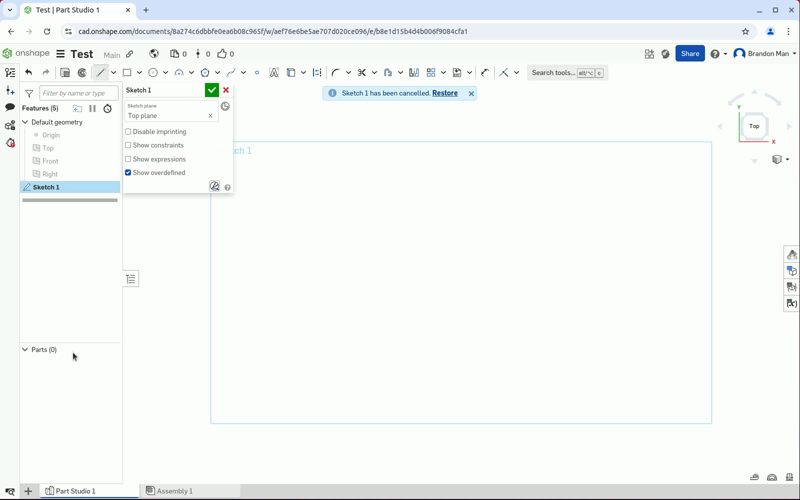
key_down(shift)
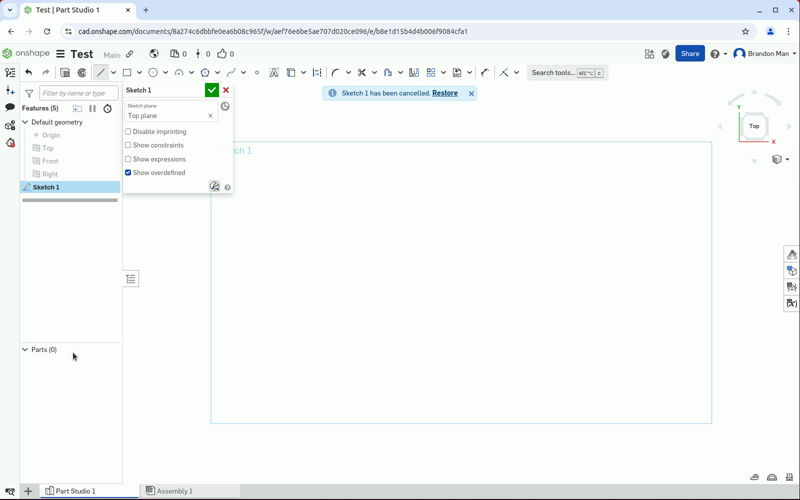
mouse_move(385, 320)
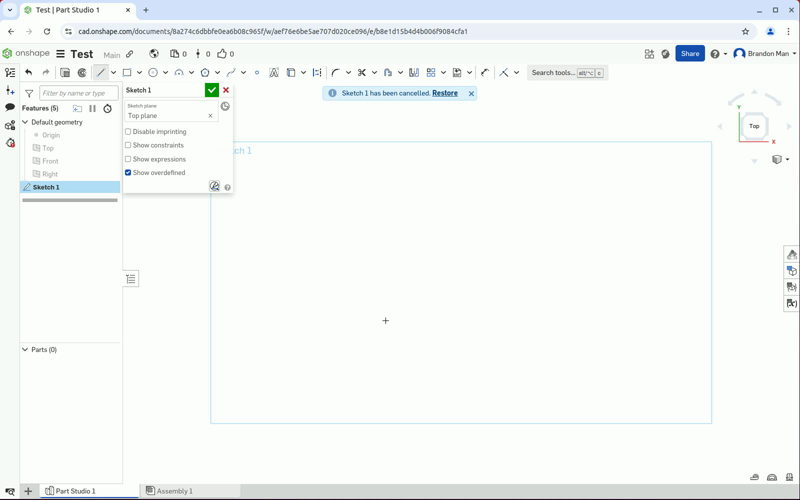
click(385, 320)
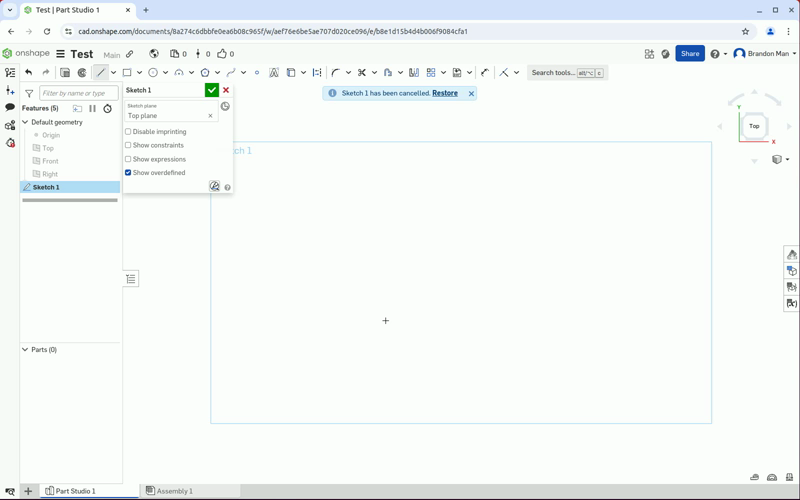
key_up(shift)
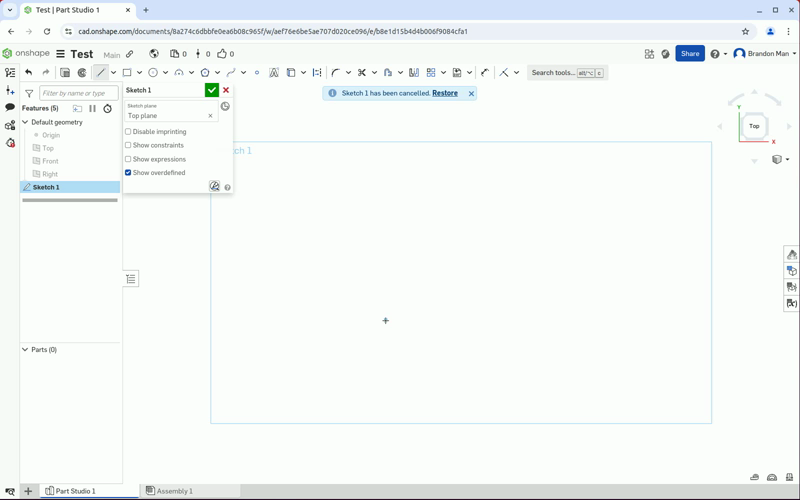
key_down(shift)
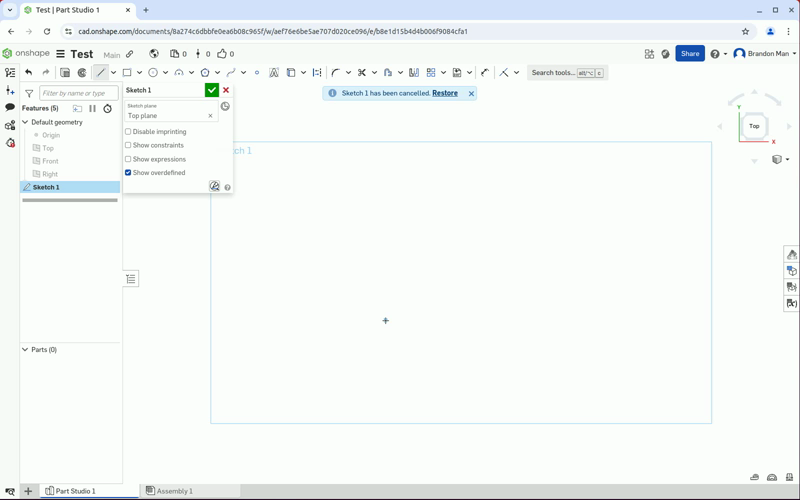
mouse_move(535, 320)
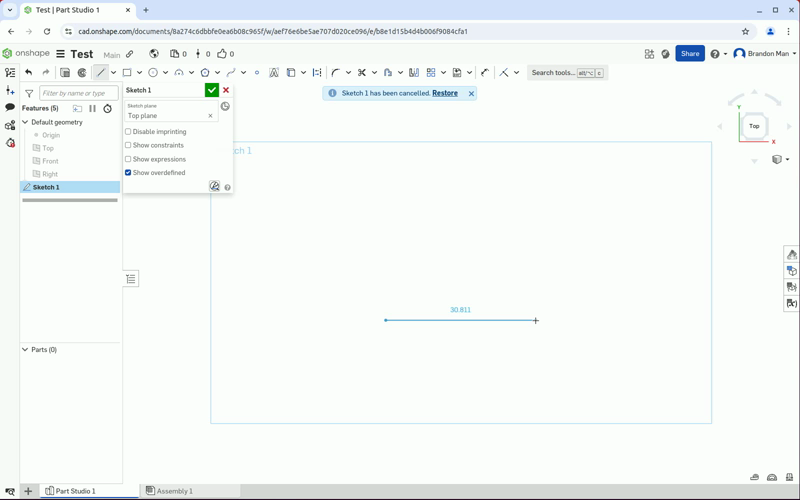
click(535, 320)
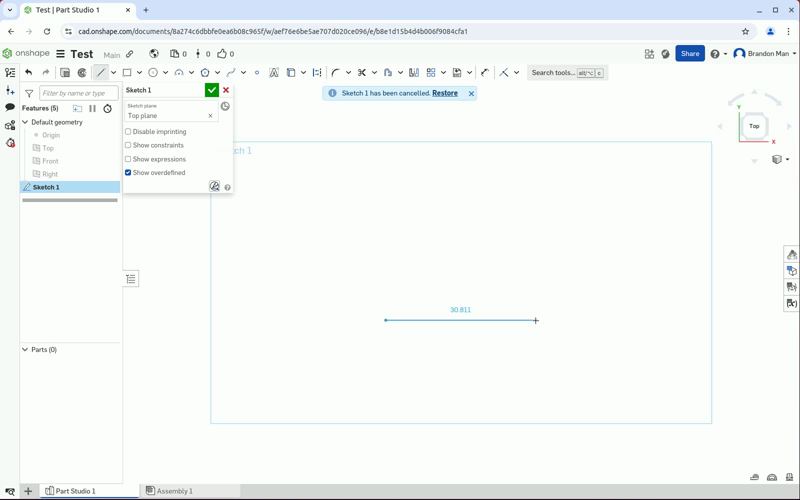
key_up(shift)
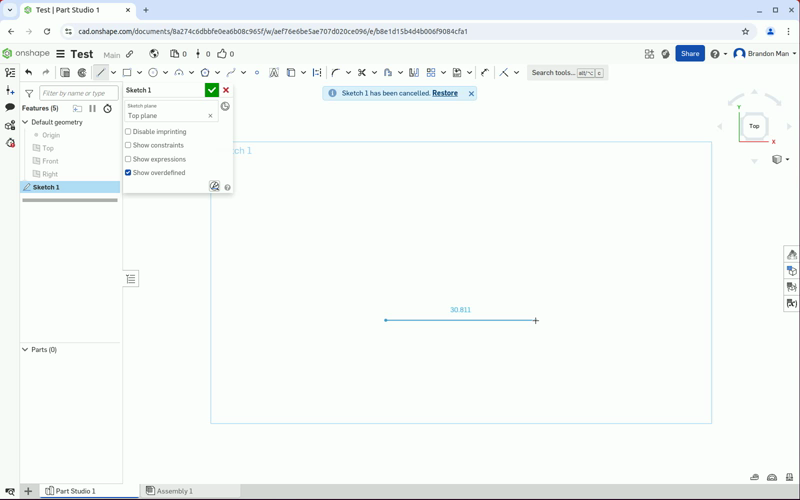
key_down(shift)
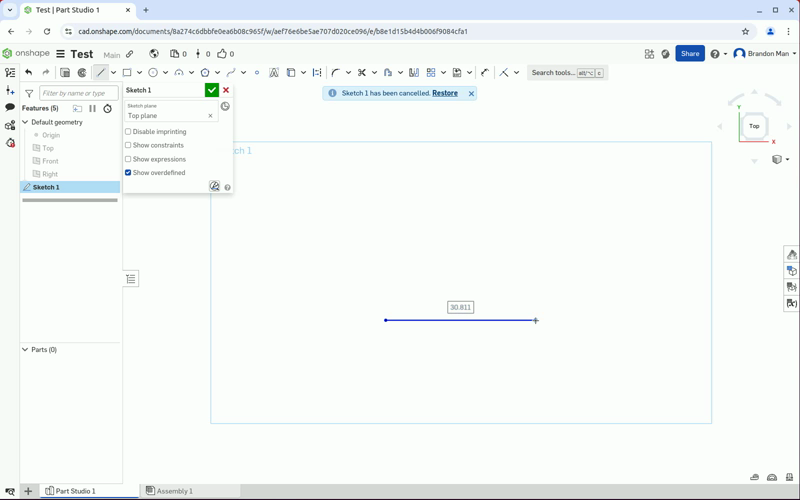
mouse_move(535, 244)
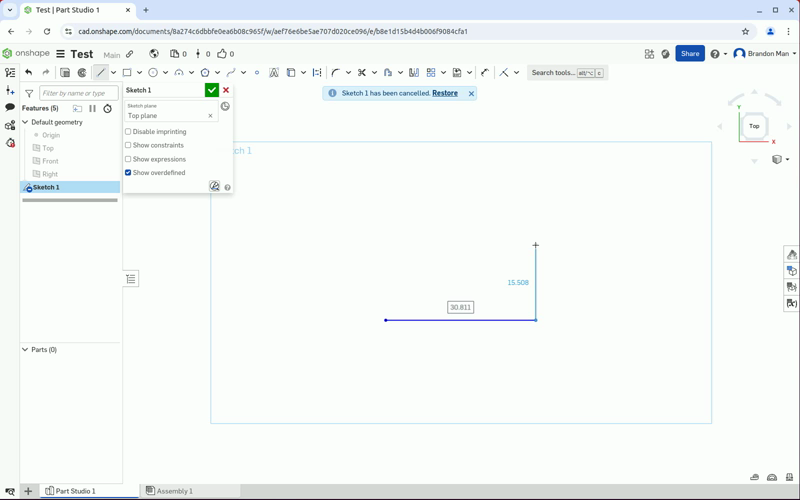
click(535, 244)
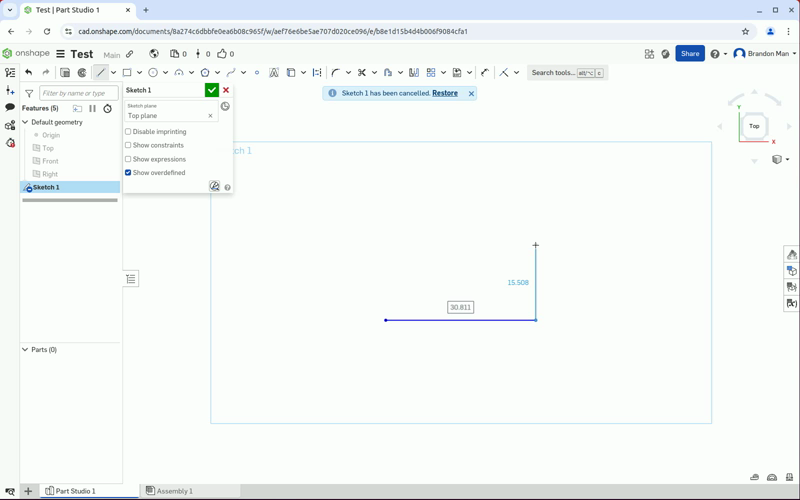
key_up(shift)
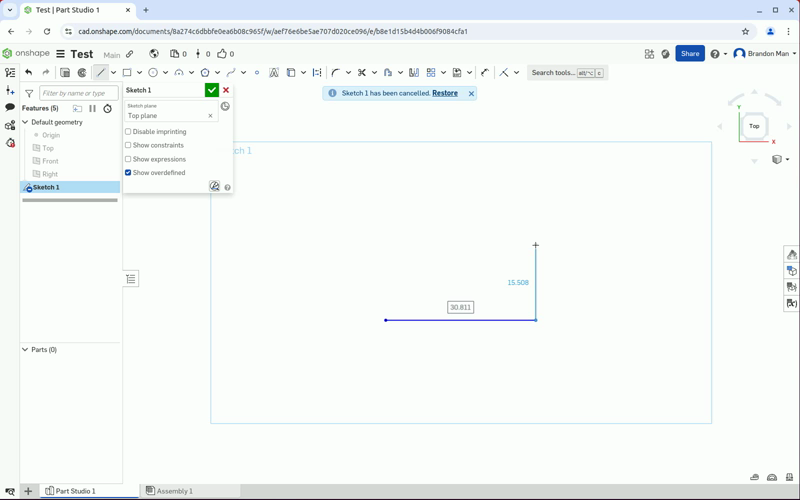
key_down(shift)
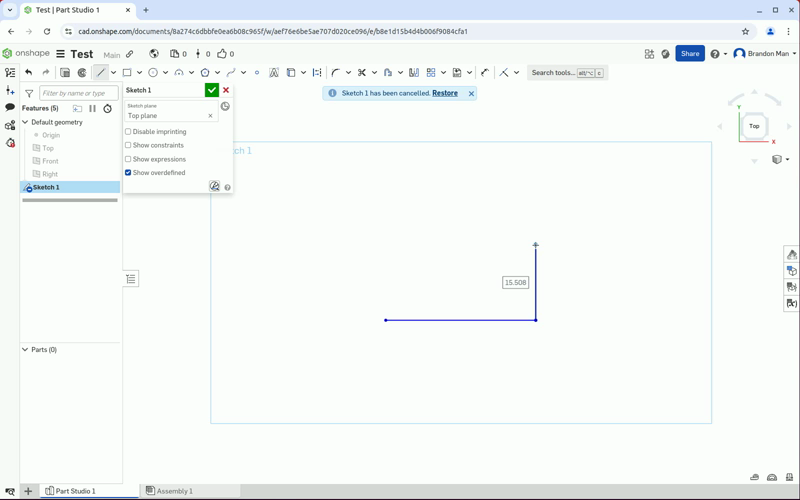
mouse_move(423, 244)
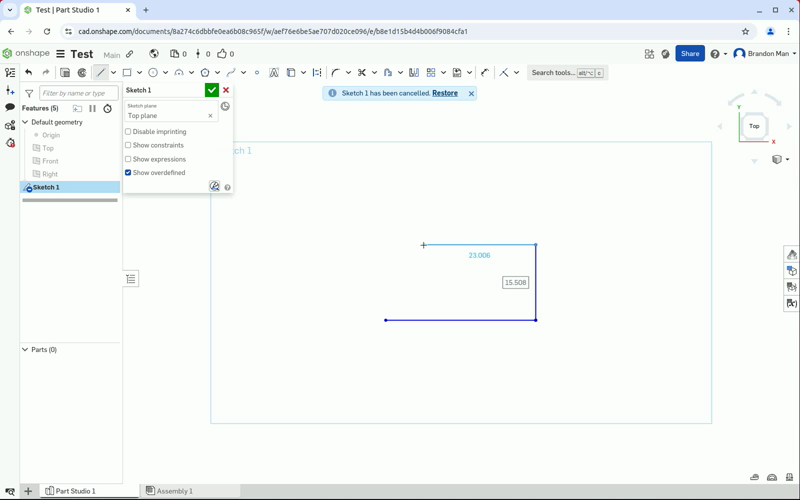
click(423, 244)
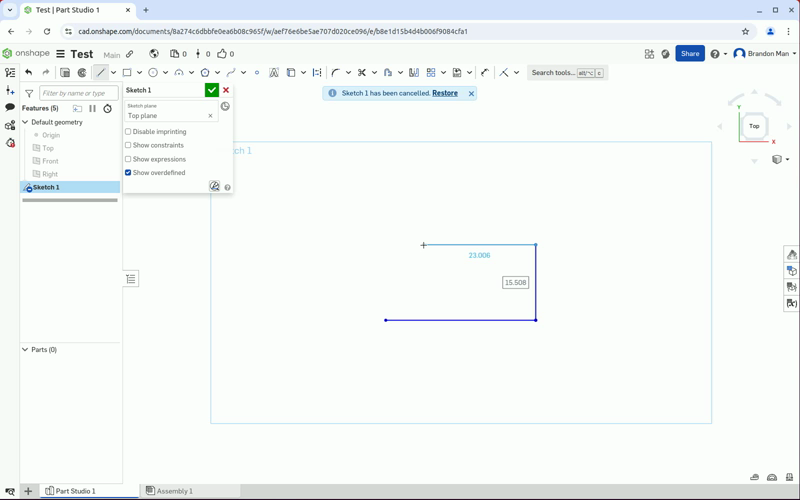
key_up(shift)
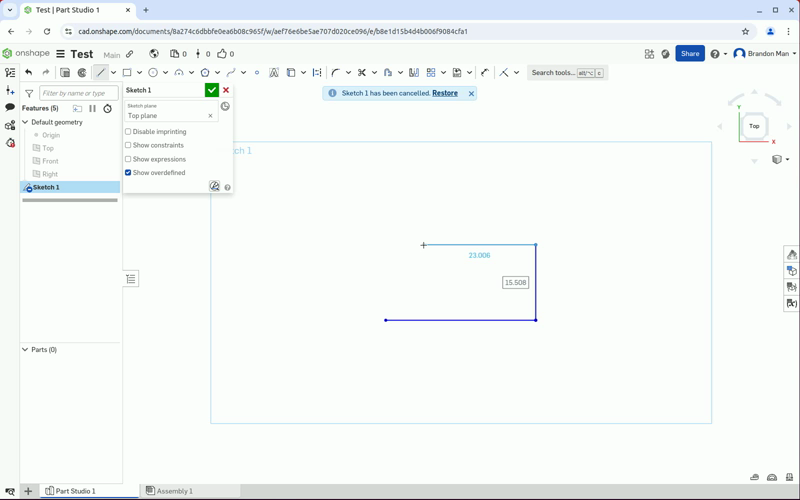
key(esc)
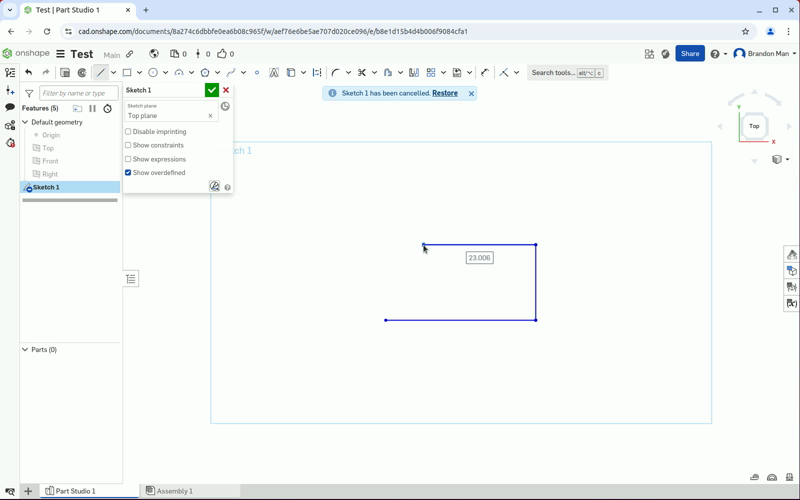
key(a)
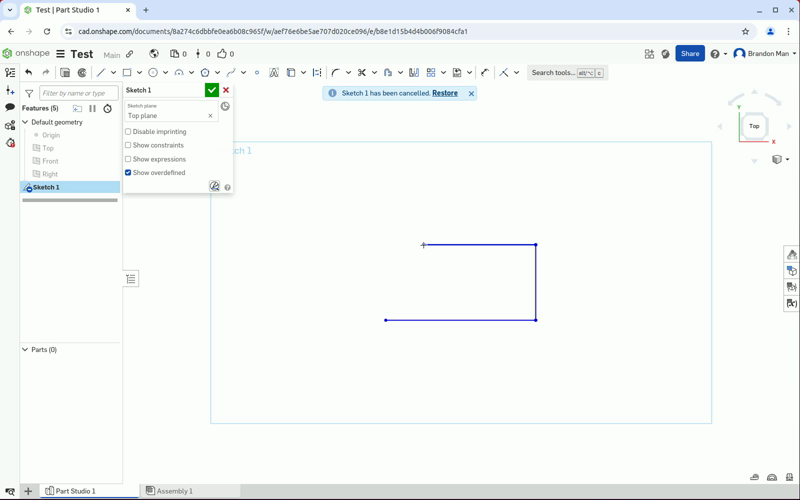
mouse_move(423, 244)
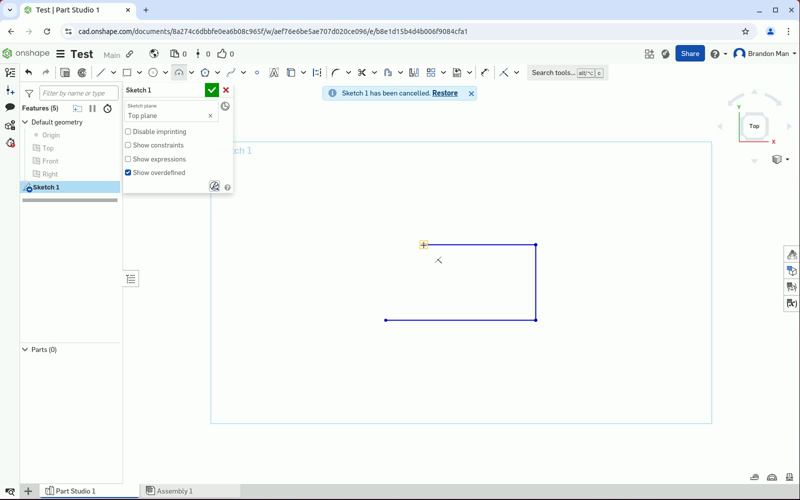
click(423, 244)
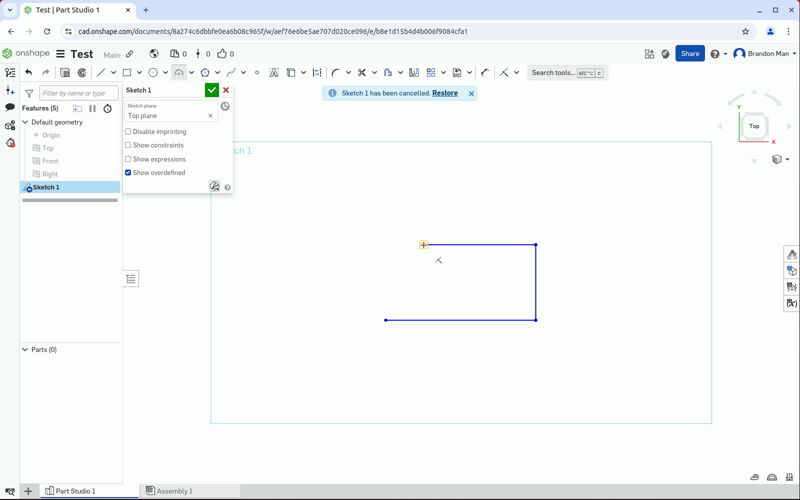
key_down(shift)
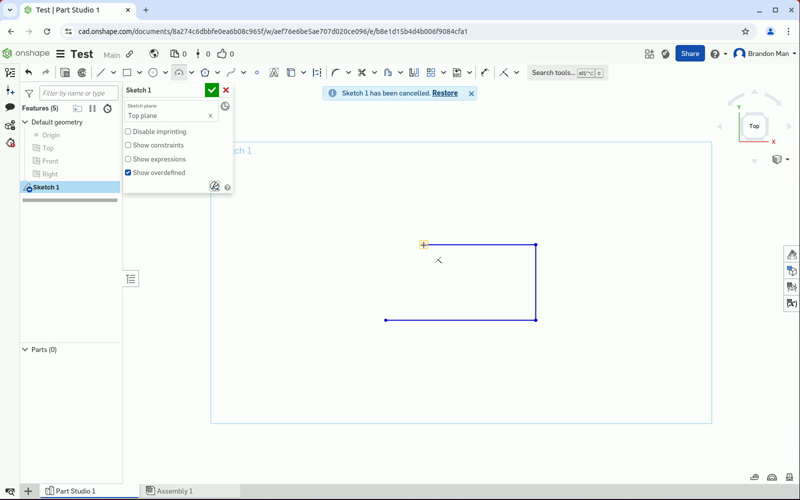
mouse_move(385, 282)
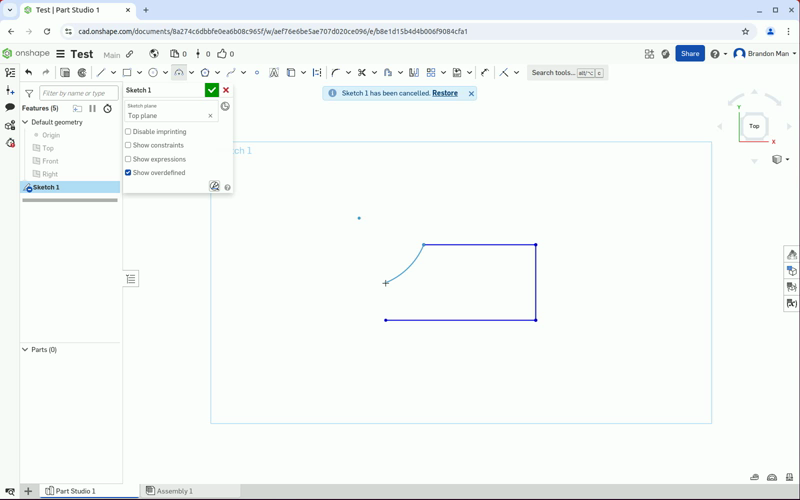
click(385, 282)
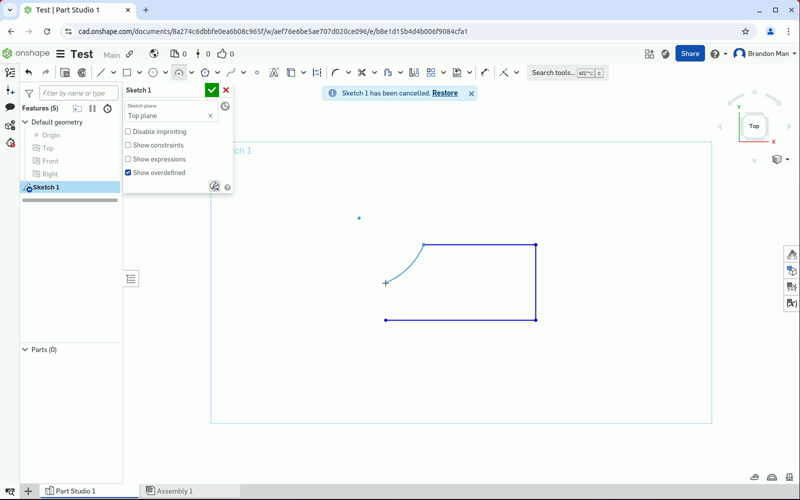
mouse_move(412, 271)
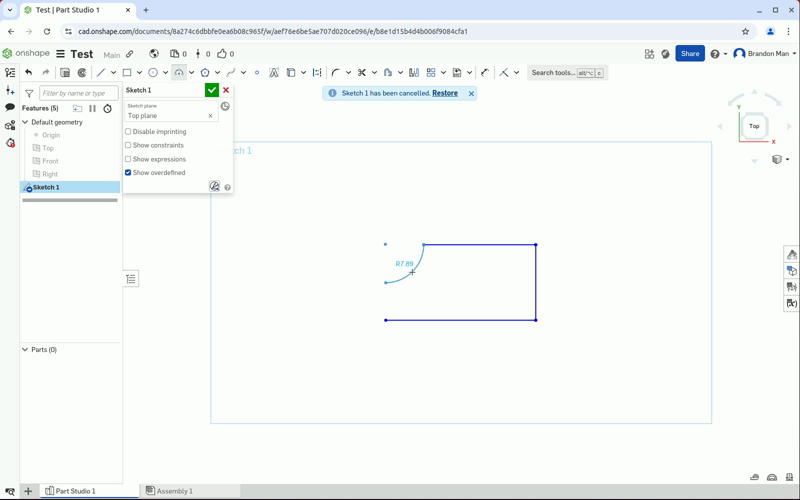
click(412, 271)
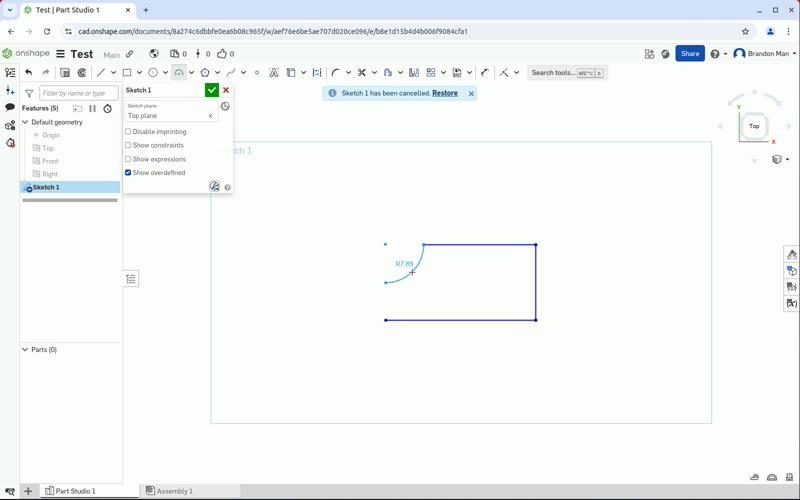
key_up(shift)
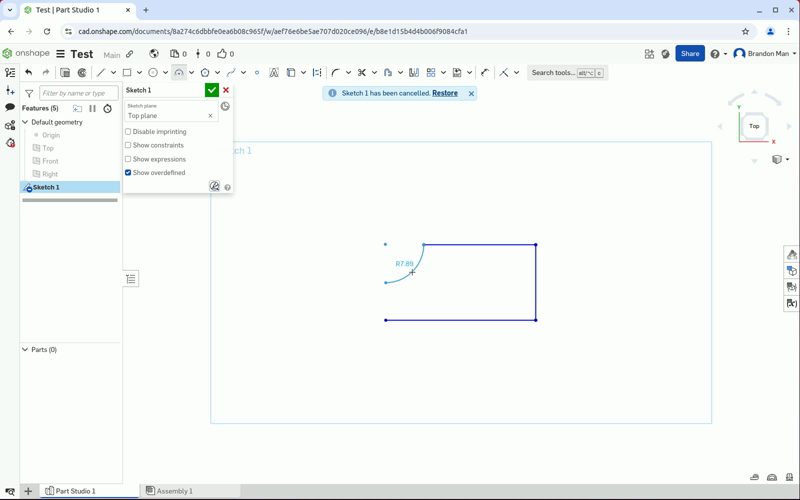
key(esc)
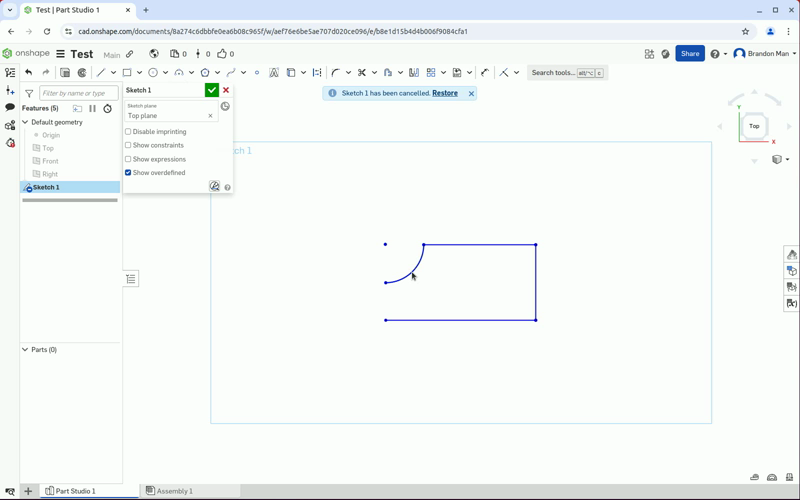
key(l)
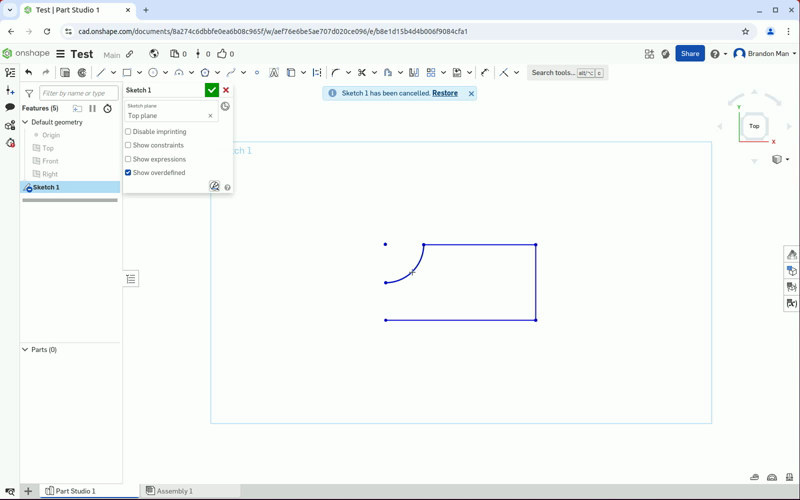
mouse_move(385, 282)
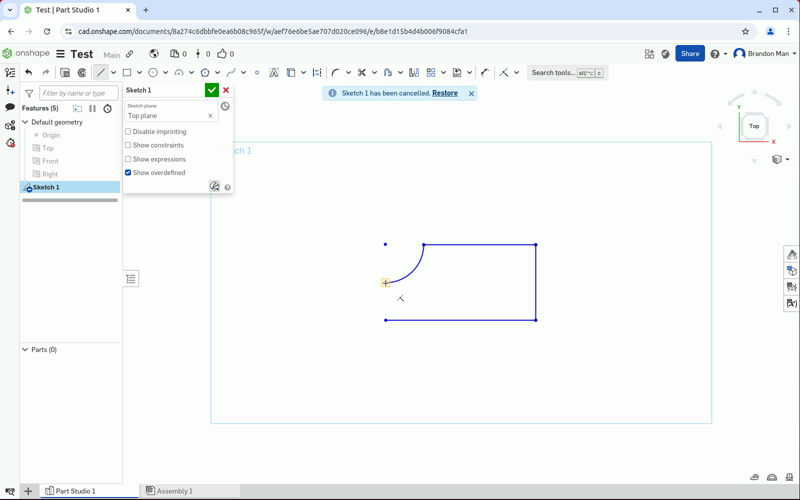
click(385, 282)
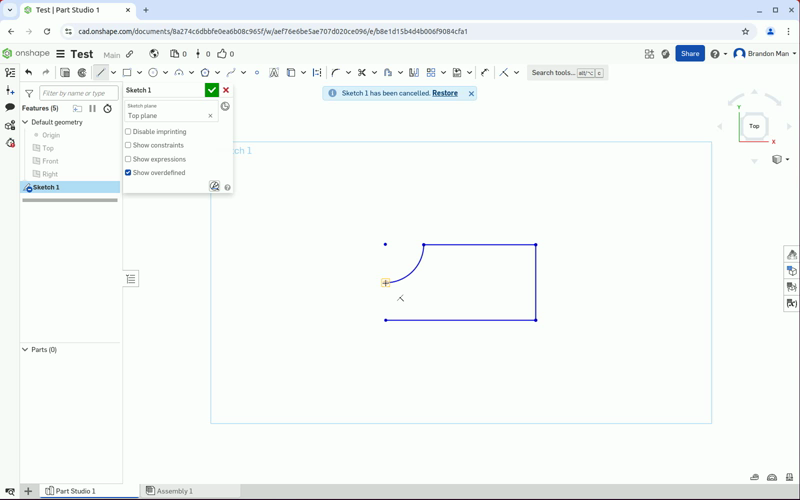
mouse_move(415, 282)
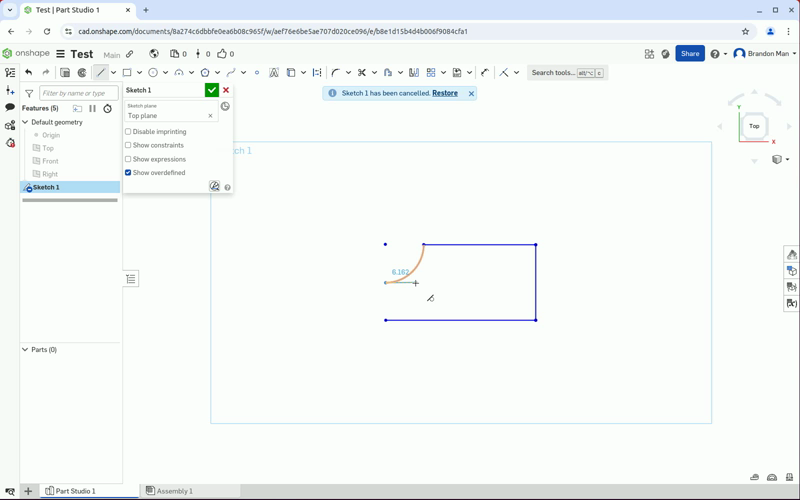
key_down(shift)
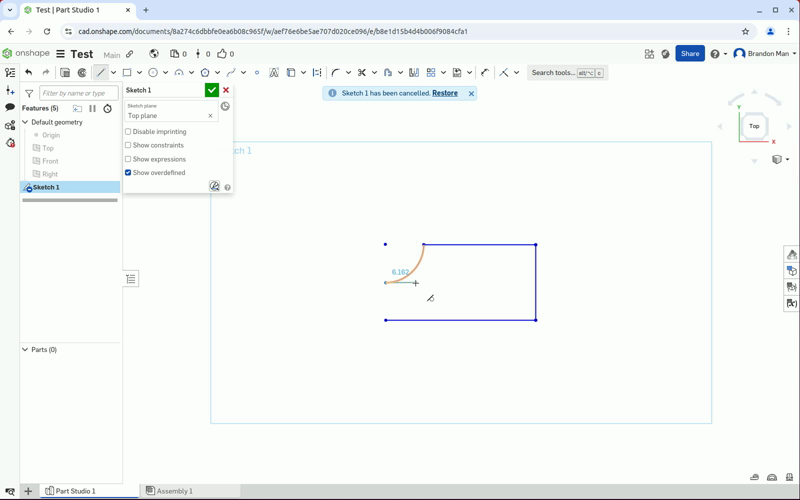
mouse_move(385, 320)
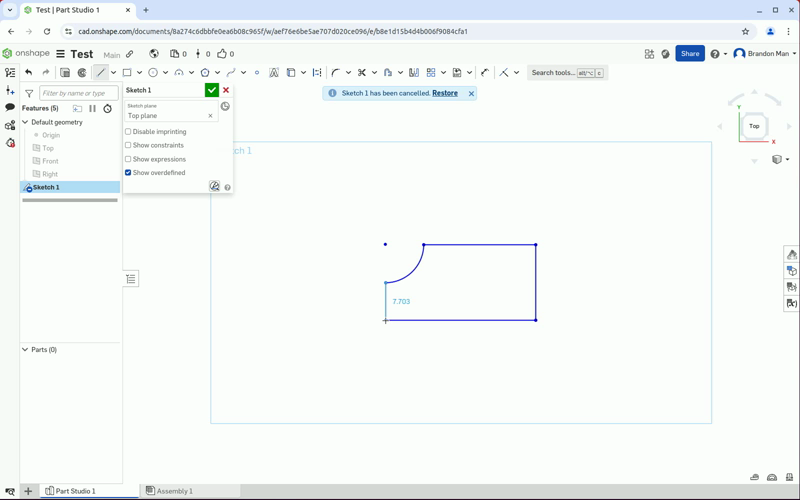
key_up(shift)
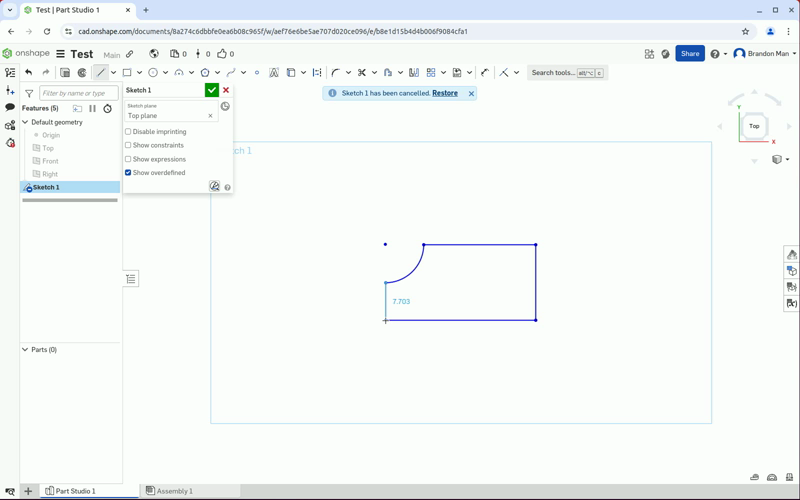
click(385, 320)
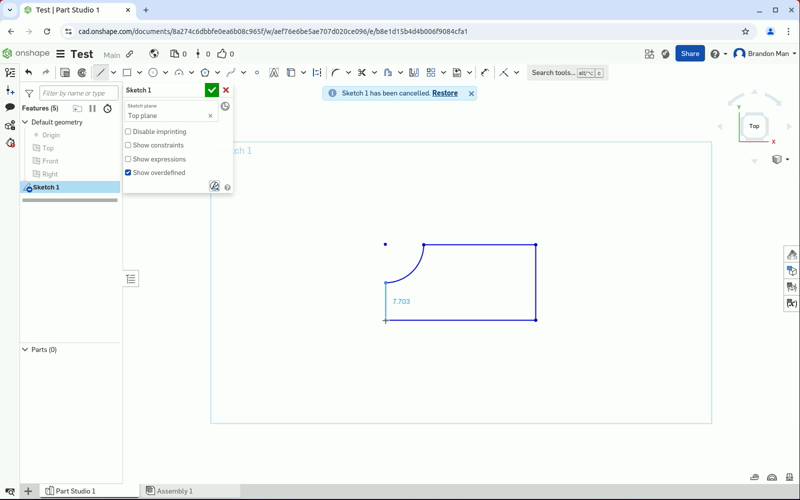
key(esc)
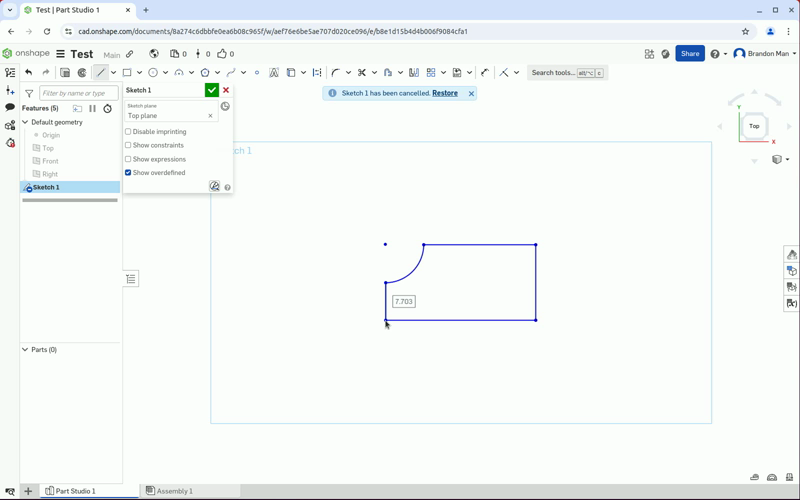
mouse_move(398, 305)
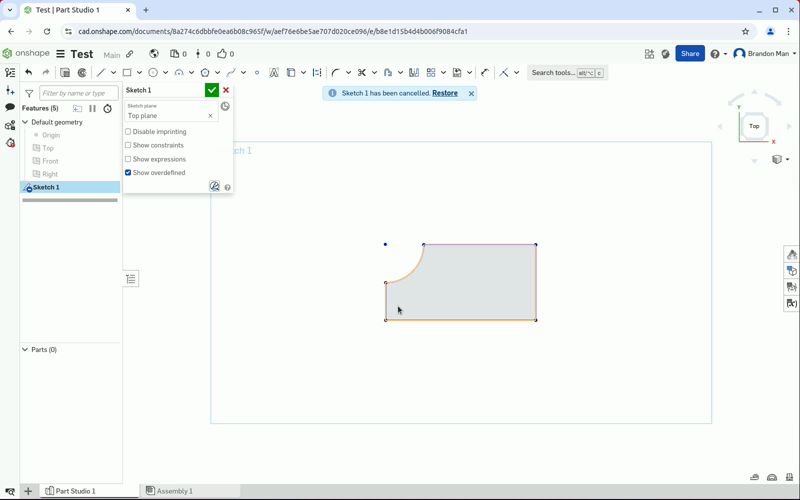
click(398, 305)
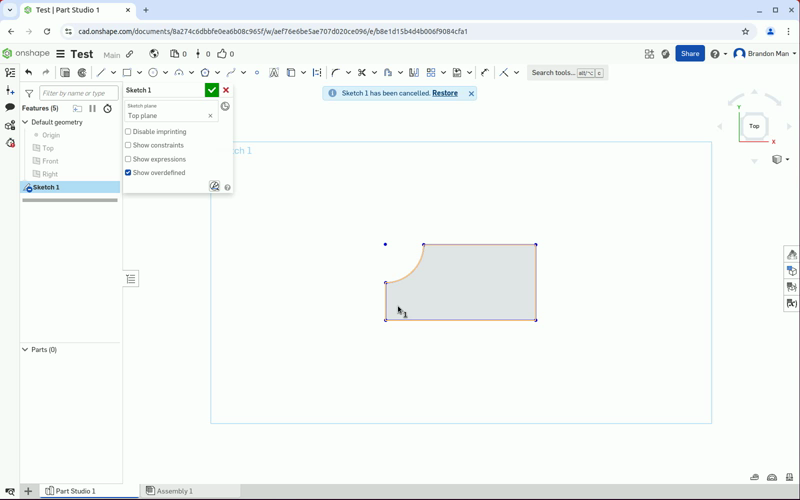
mouse_move(73, 352)
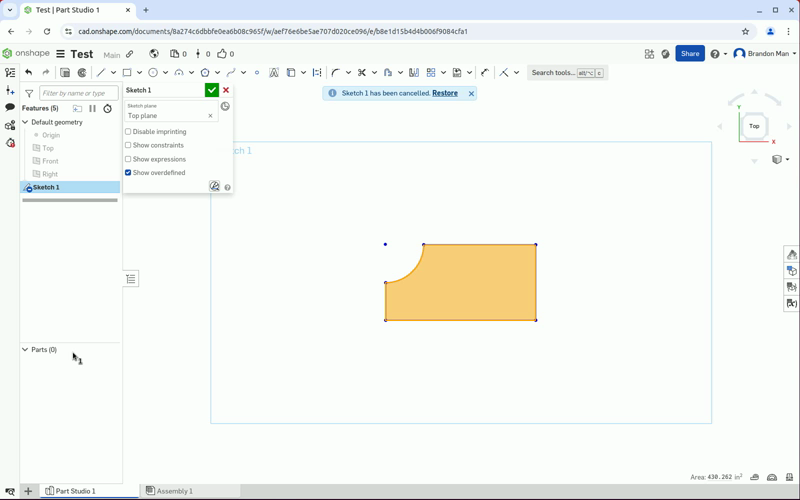
key(shift+y)
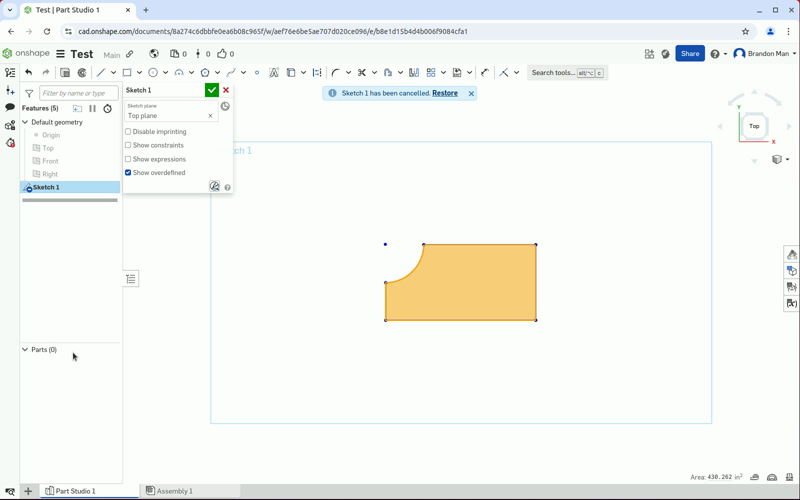
key(shift+e)
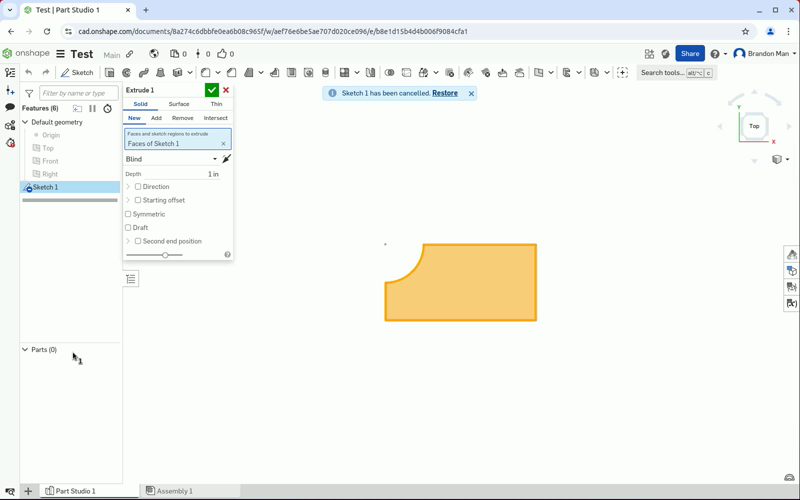
mouse_move(143, 106)
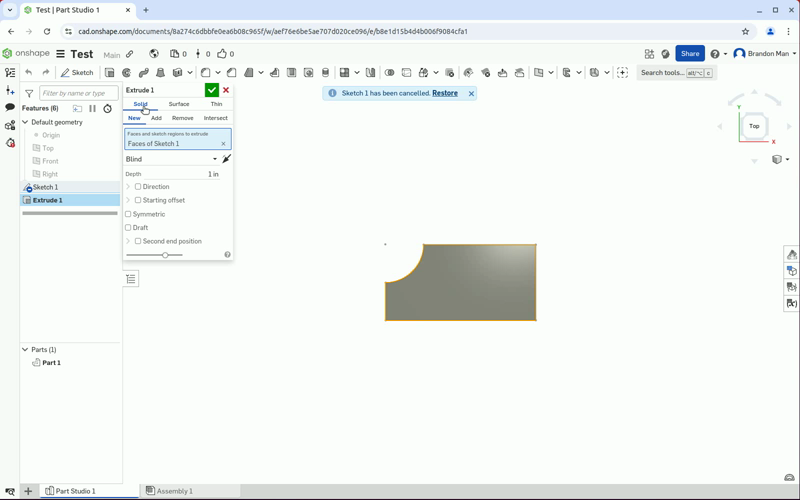
click(143, 106)
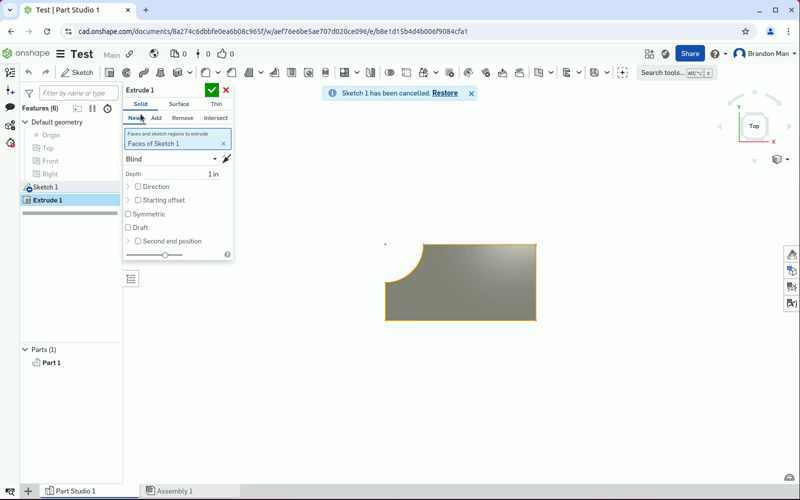
mouse_move(137, 120)
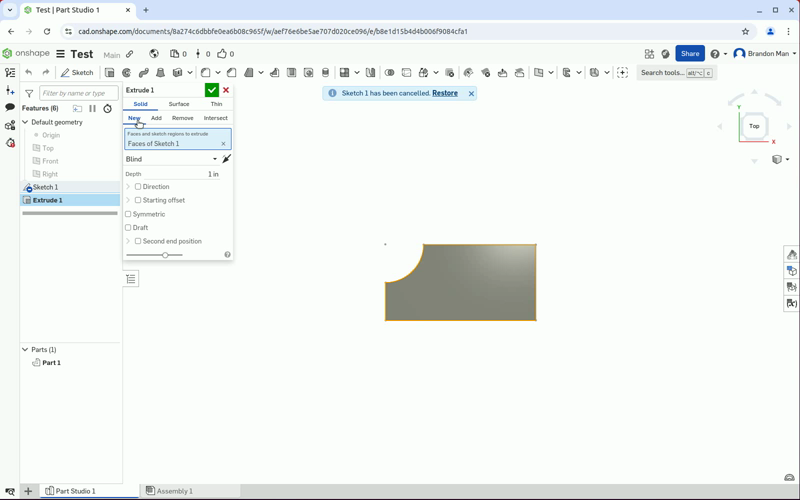
click(137, 120)
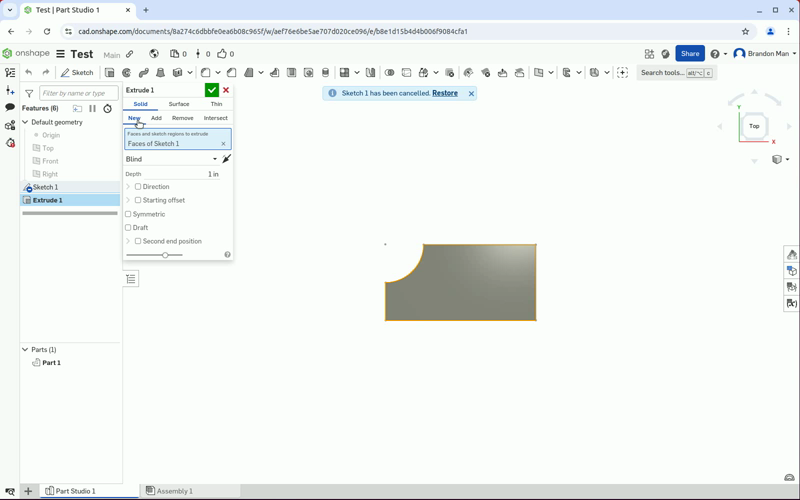
key(tab, 4)
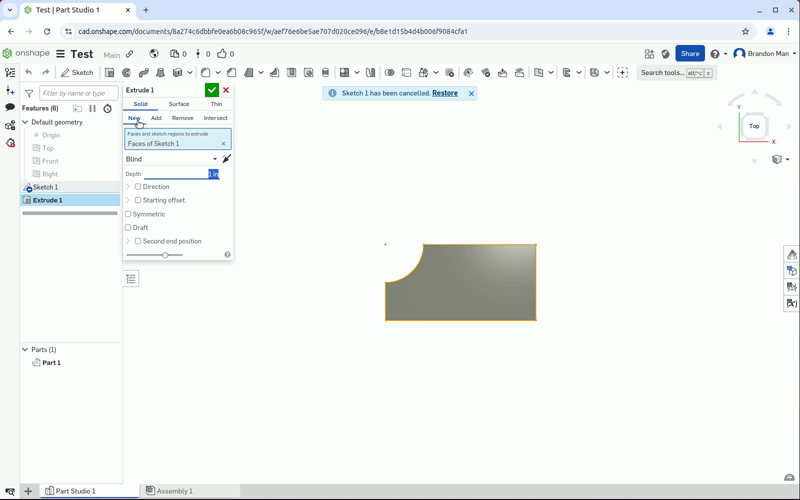
text(7.703)
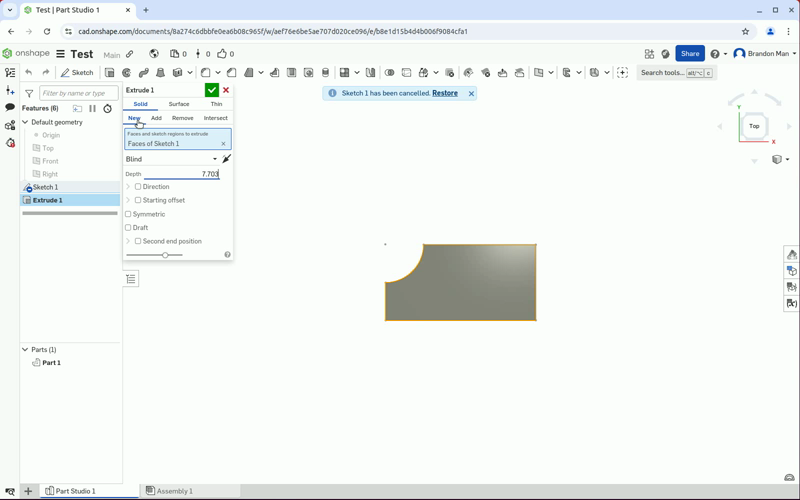
key(enter)
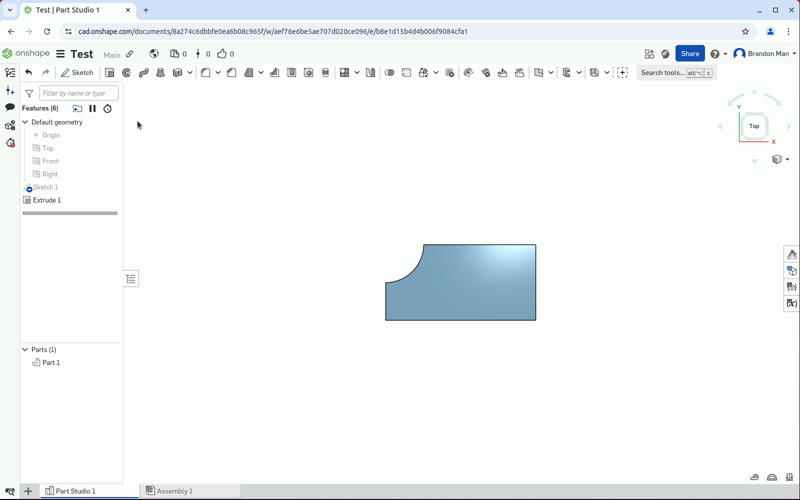
key(shift+h)
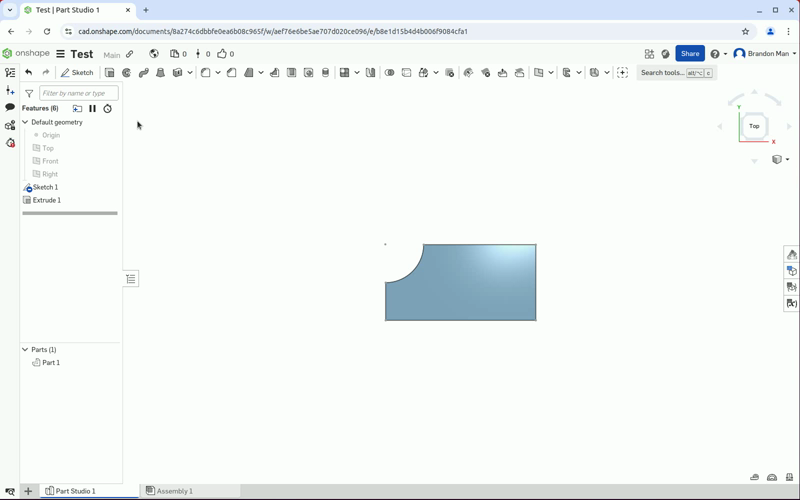
key(shift+h)
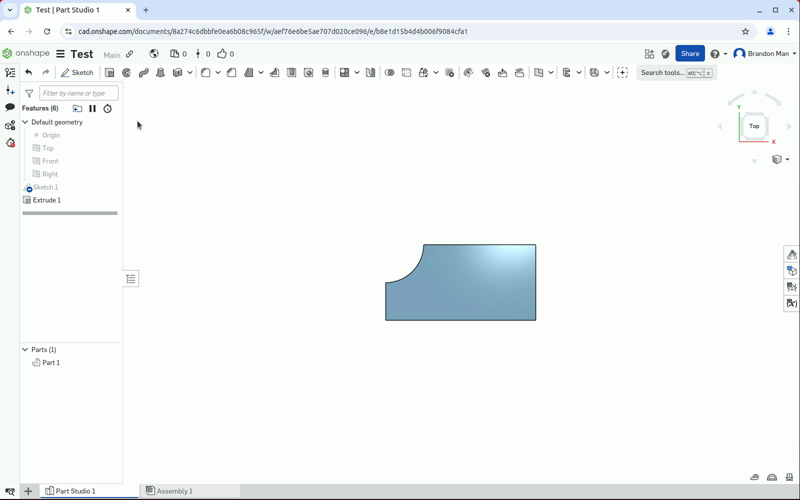
mouse_move(73, 189)
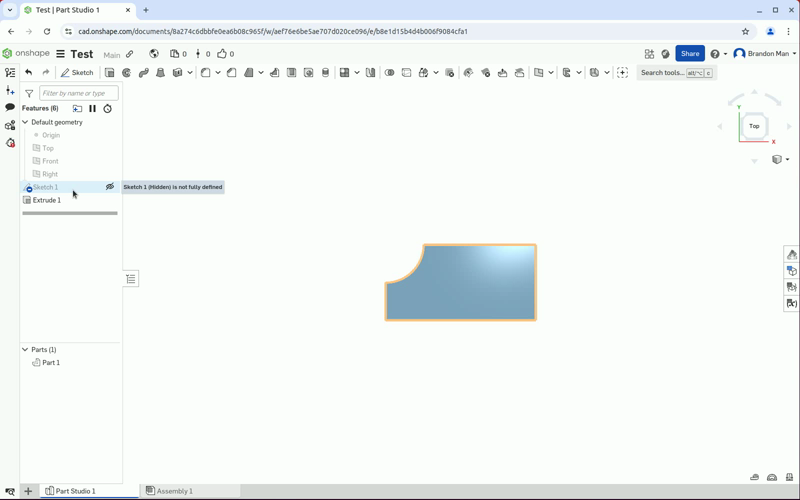
click(73, 189)
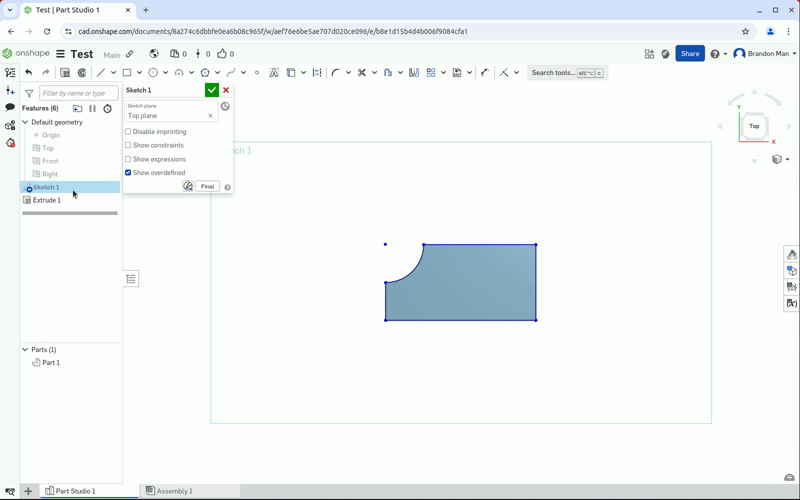
mouse_move(229, 92)
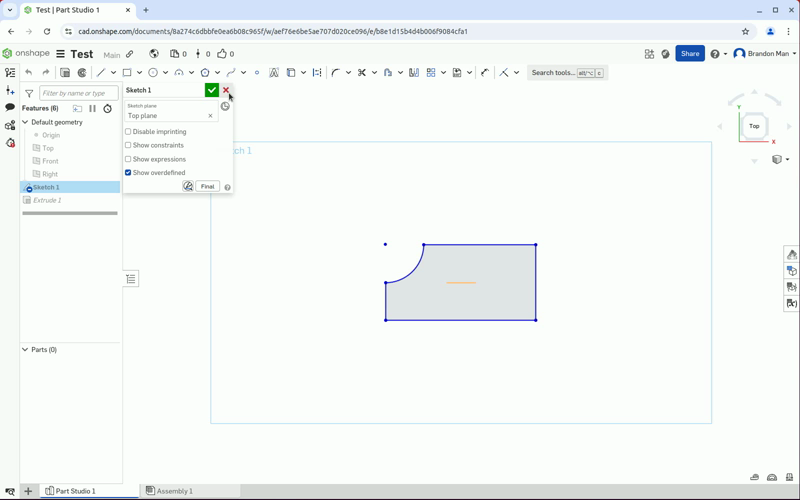
click(229, 92)
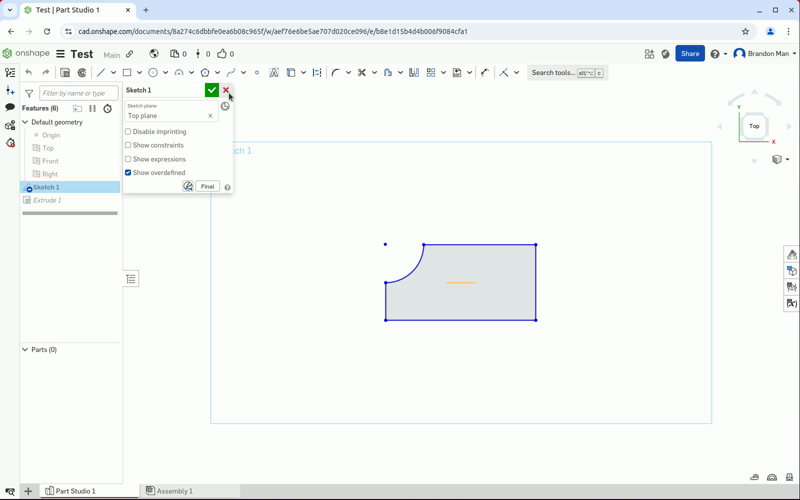
key(shift+s)
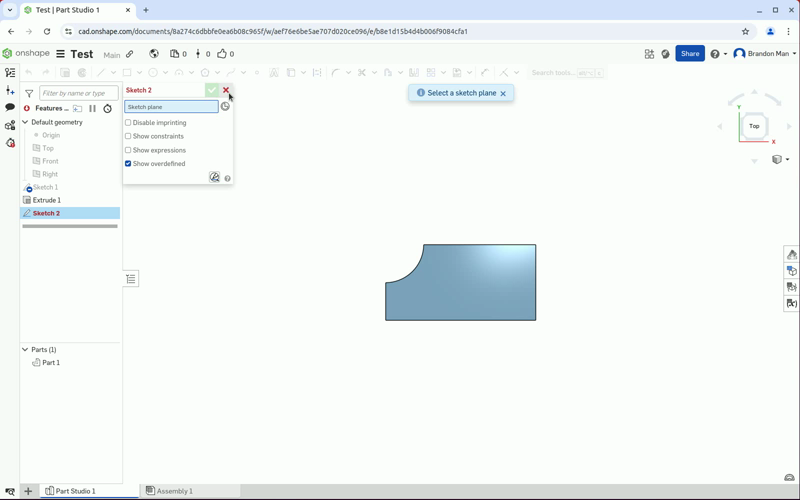
mouse_move(73, 150)
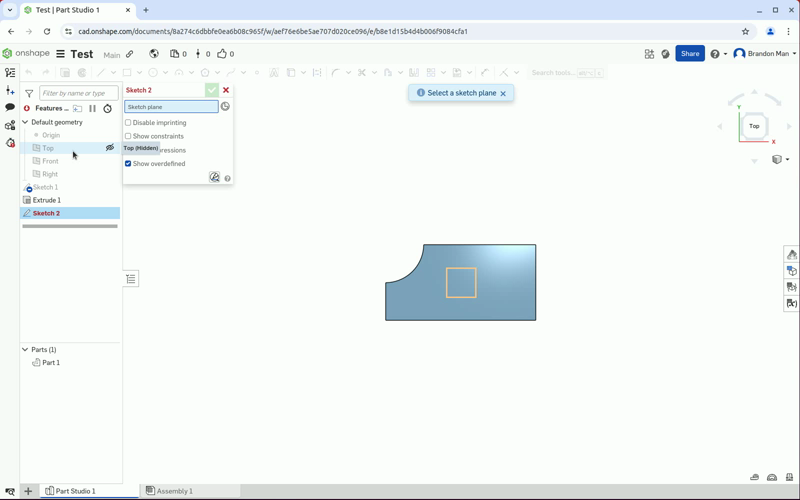
click(73, 150)
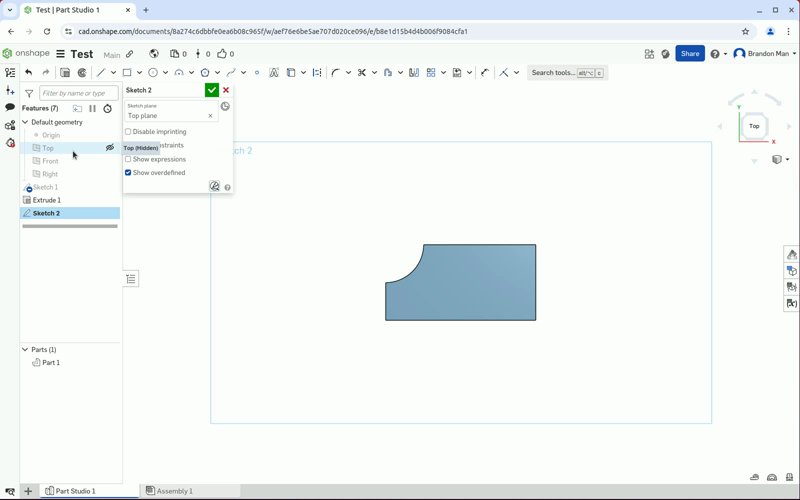
mouse_move(73, 352)
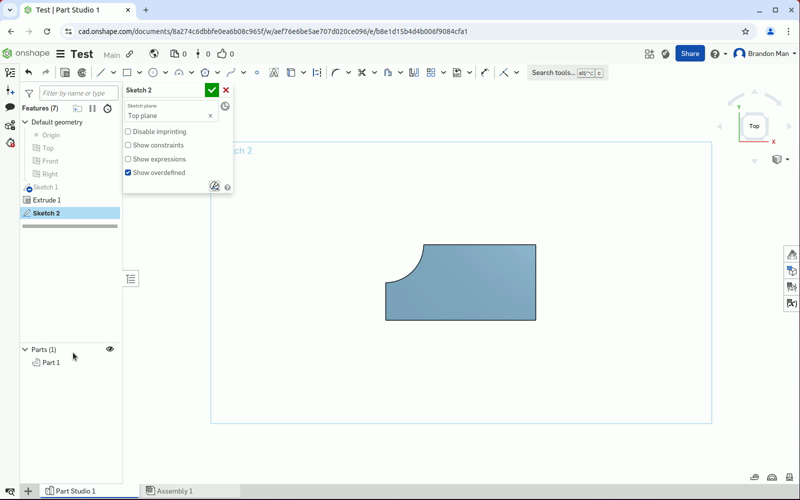
key(y)
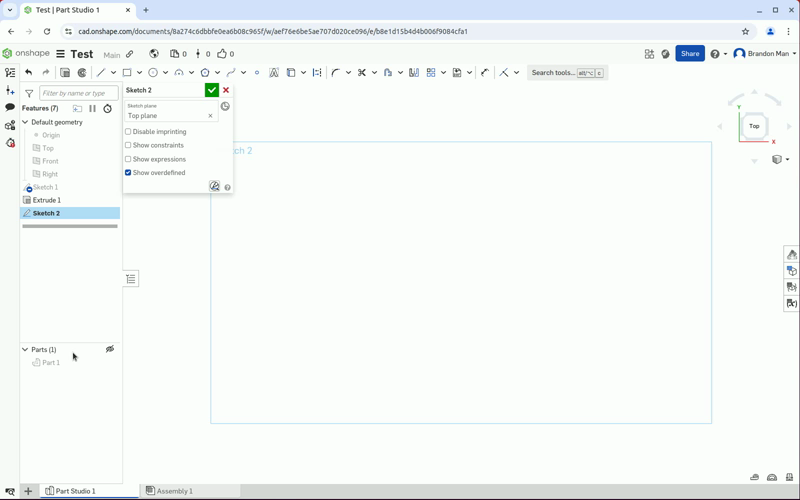
key(a)
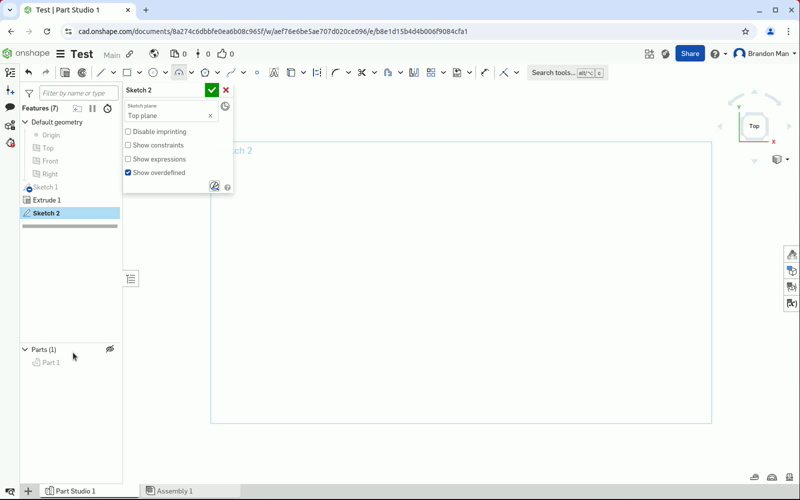
key_down(shift)
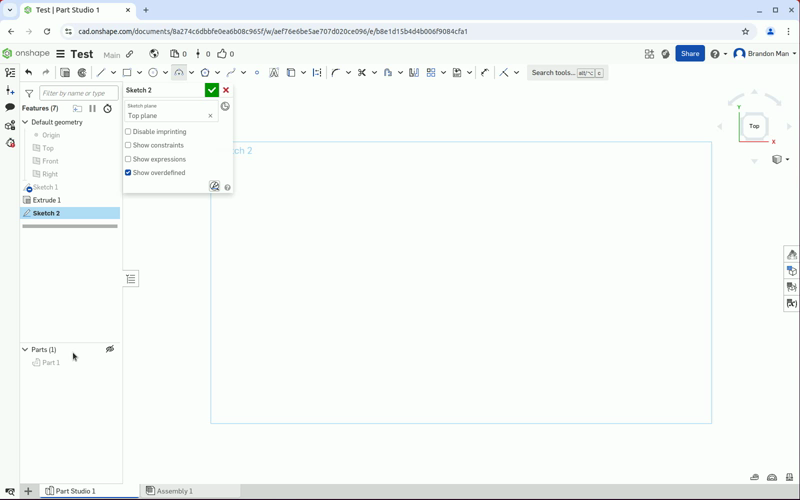
mouse_move(399, 211)
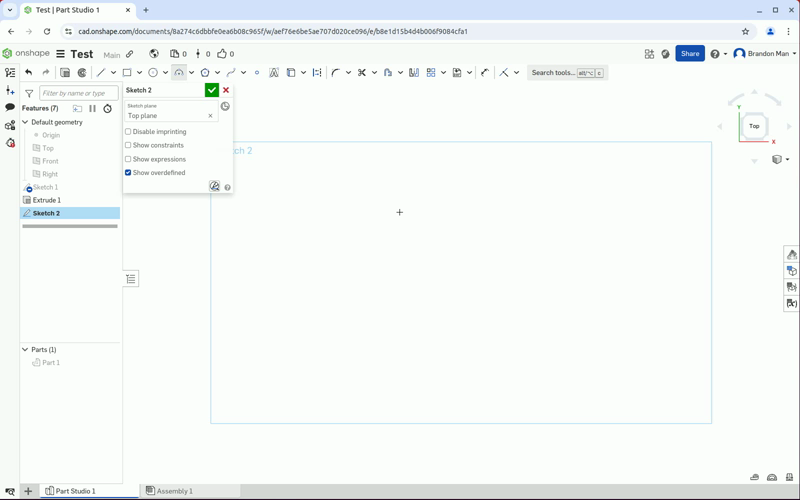
click(399, 211)
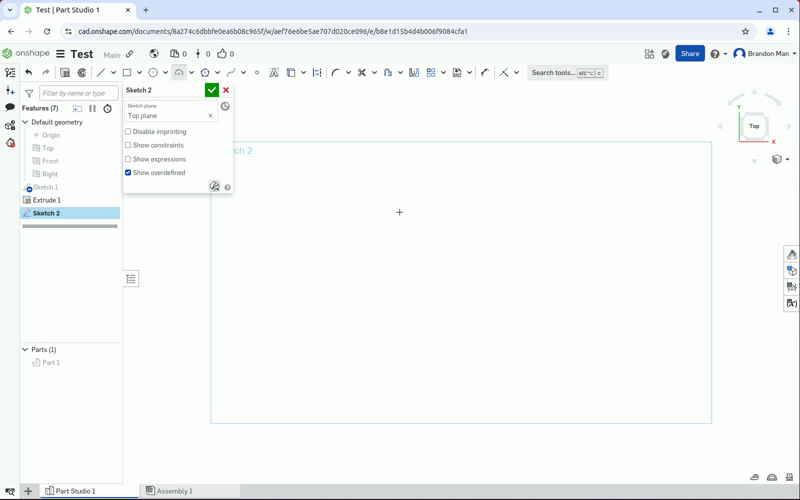
key_up(shift)
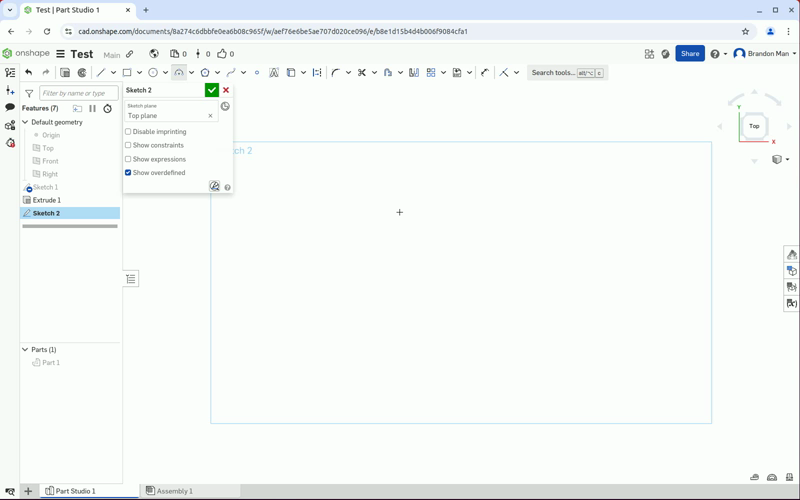
key_down(shift)
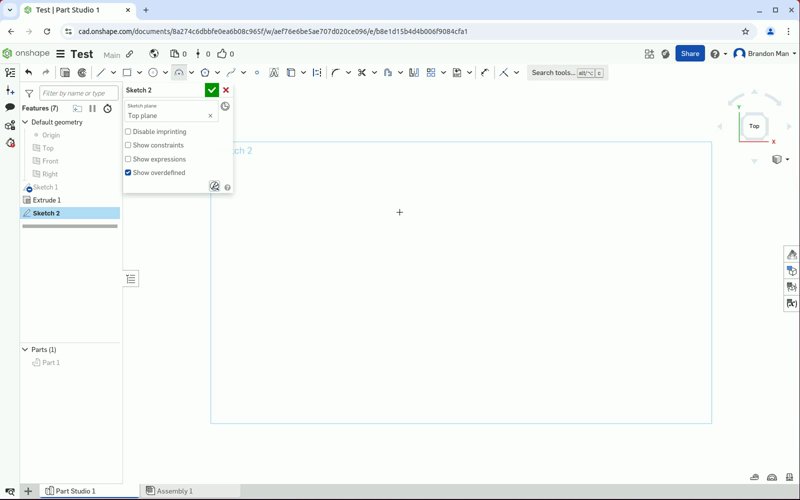
mouse_move(422, 245)
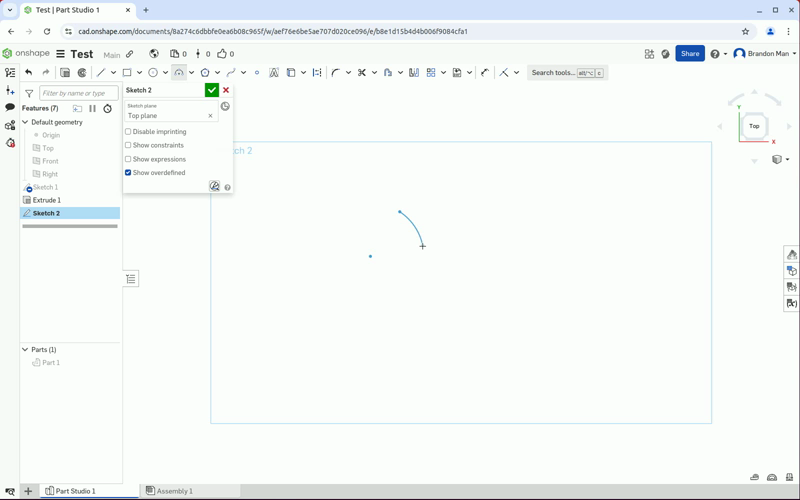
click(422, 245)
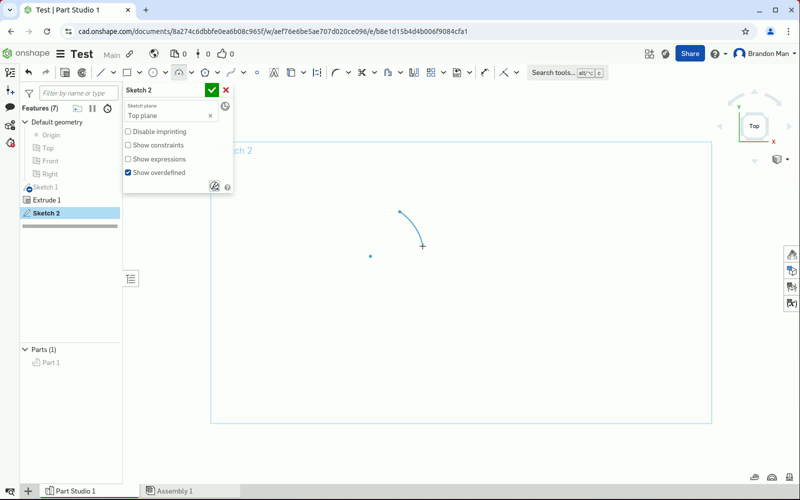
mouse_move(416, 225)
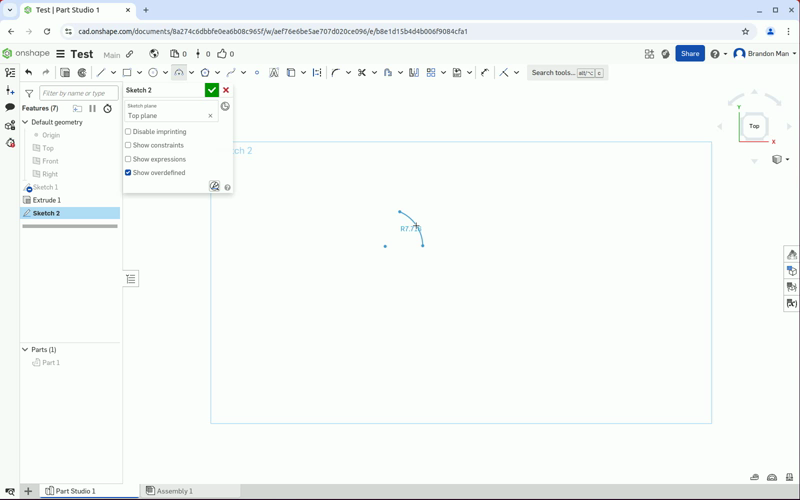
click(416, 225)
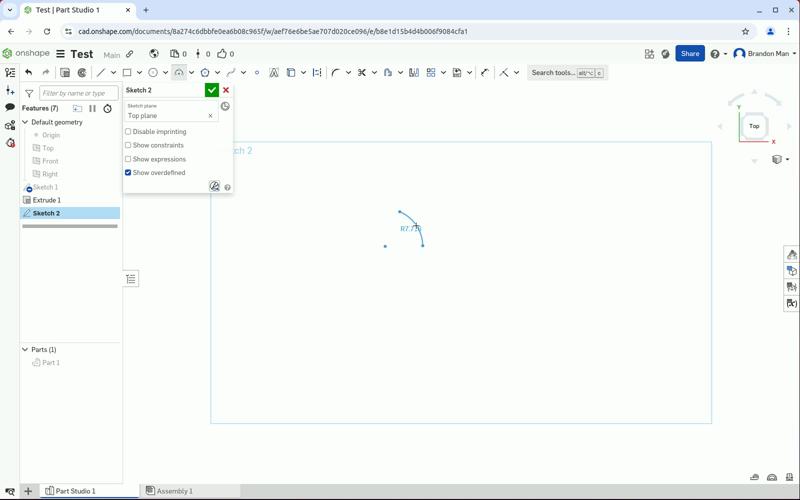
key_up(shift)
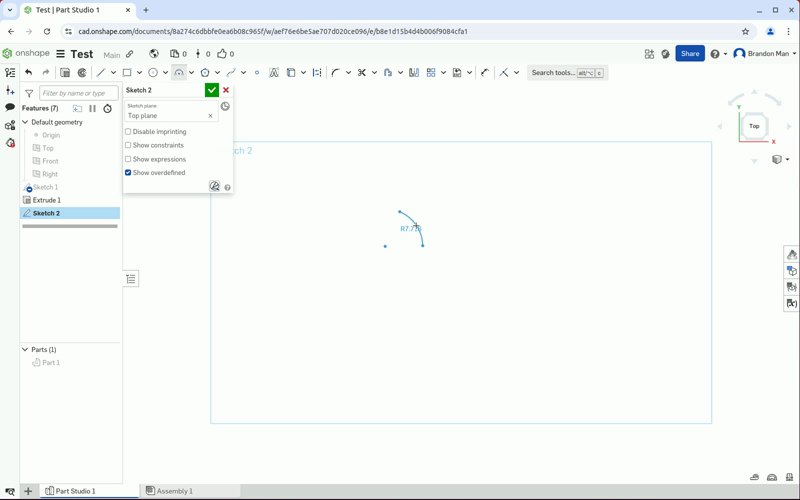
key(esc)
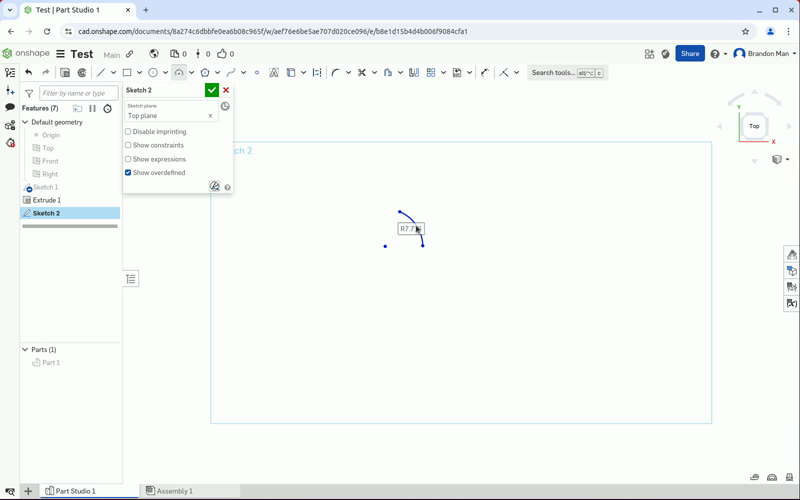
key(l)
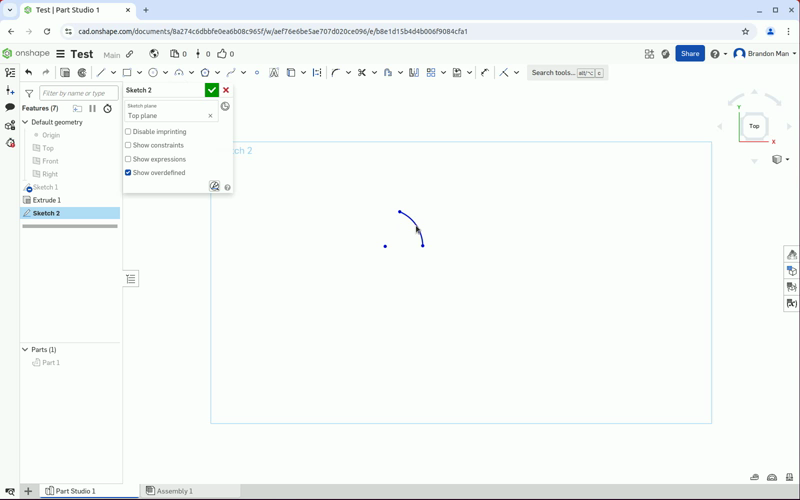
mouse_move(422, 245)
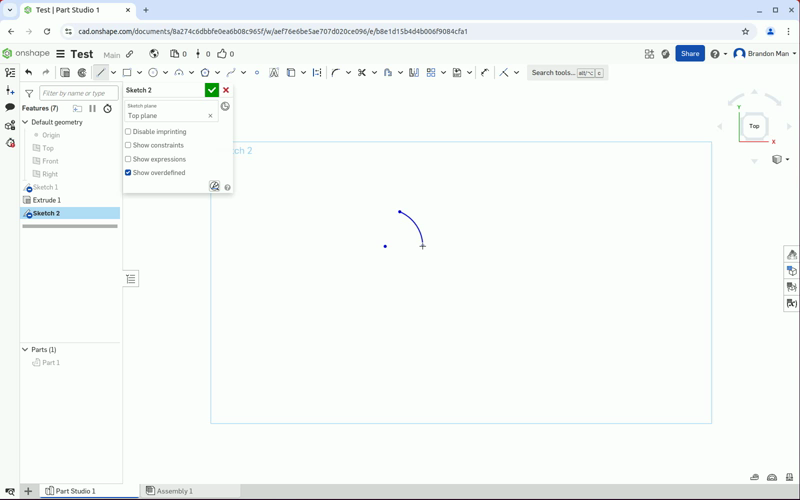
click(422, 245)
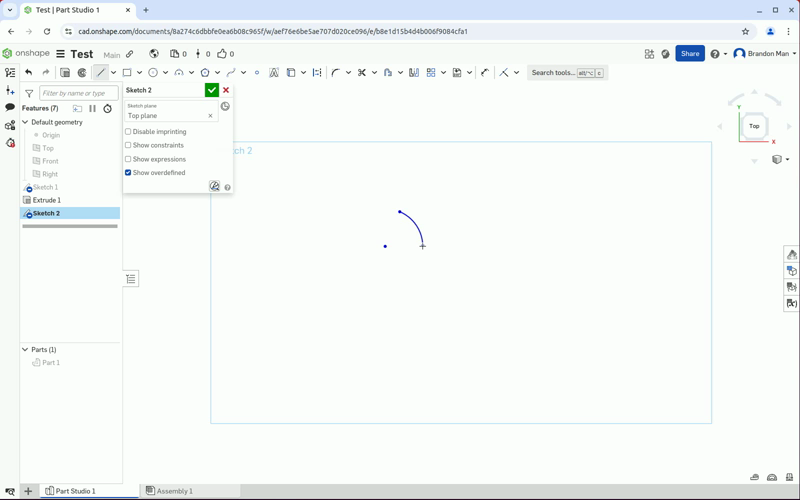
key_down(shift)
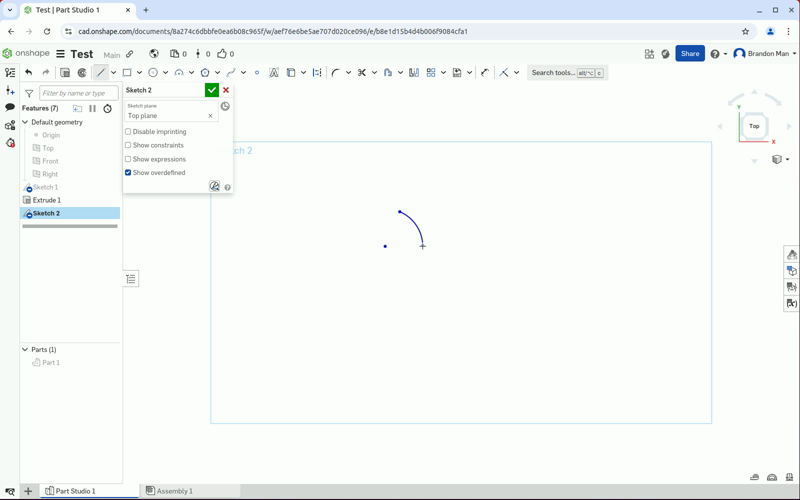
mouse_move(535, 245)
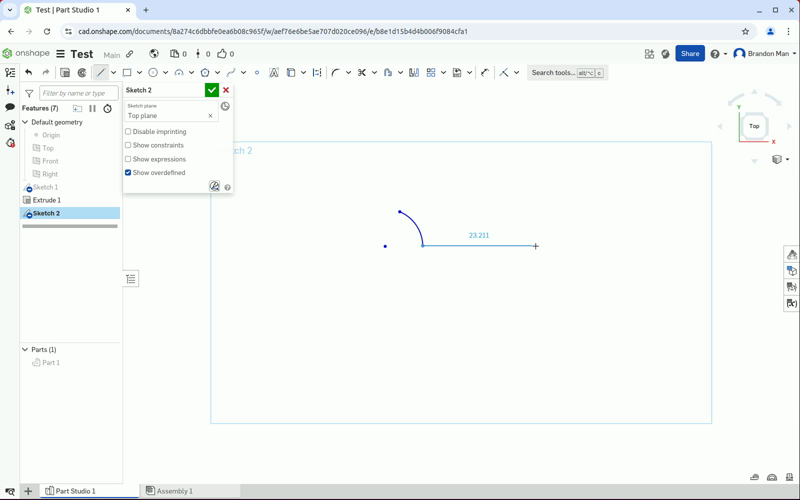
click(535, 245)
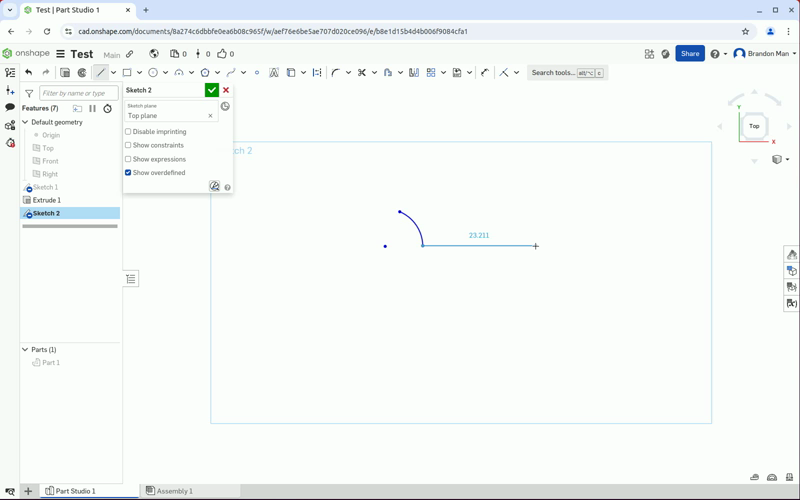
key_up(shift)
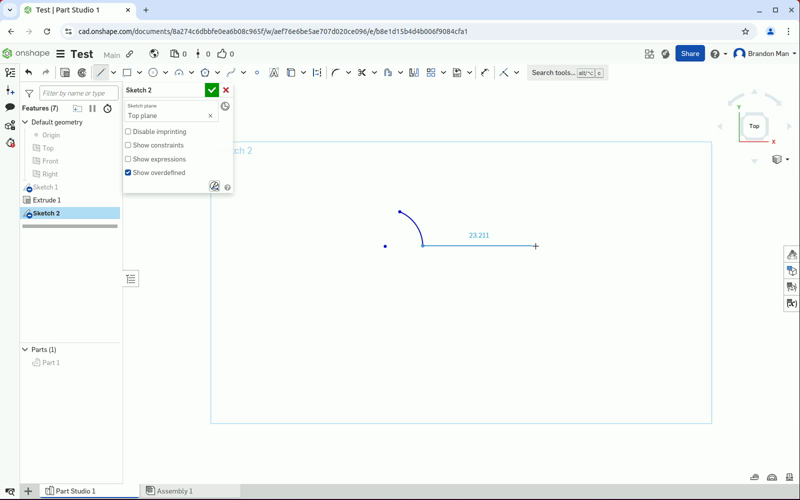
key(esc)
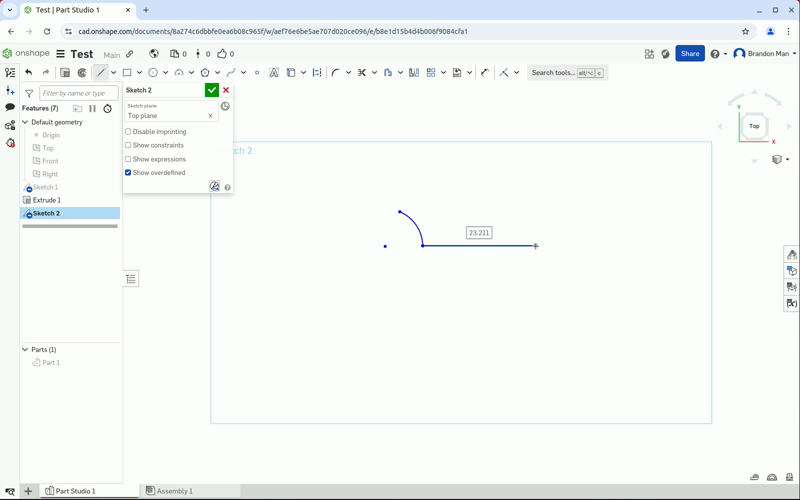
key(a)
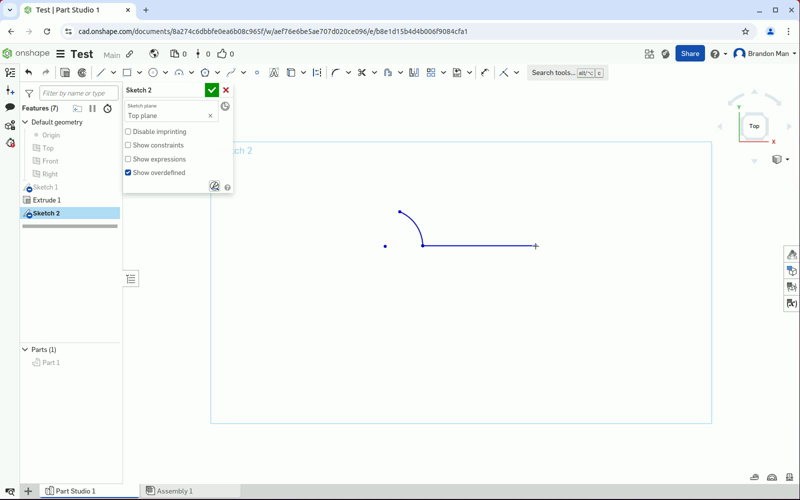
mouse_move(535, 245)
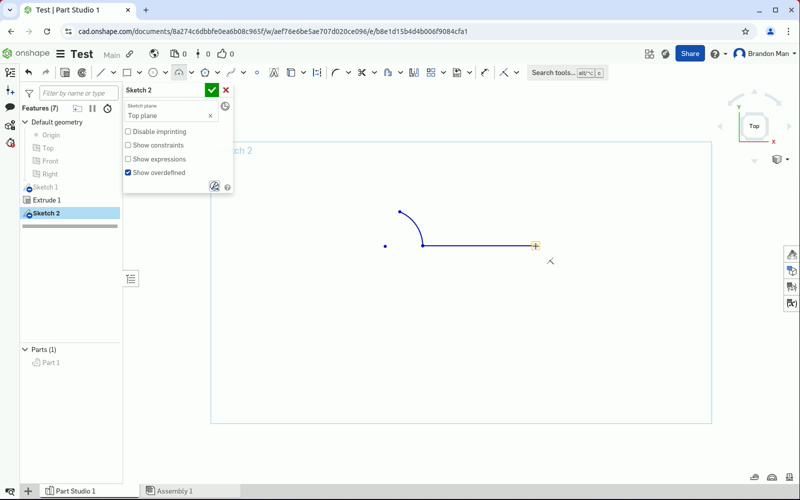
click(535, 245)
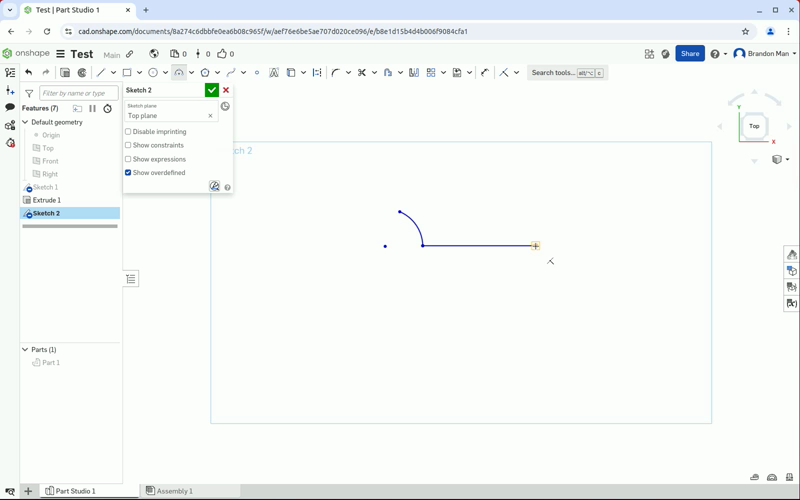
mouse_move(399, 211)
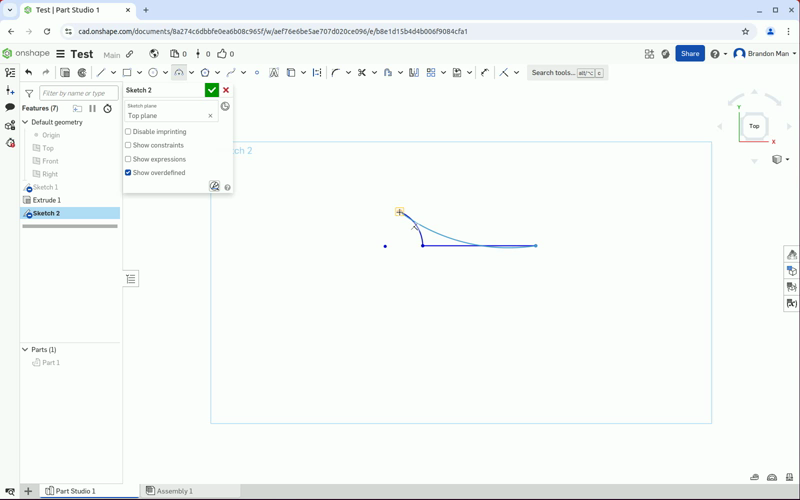
click(399, 211)
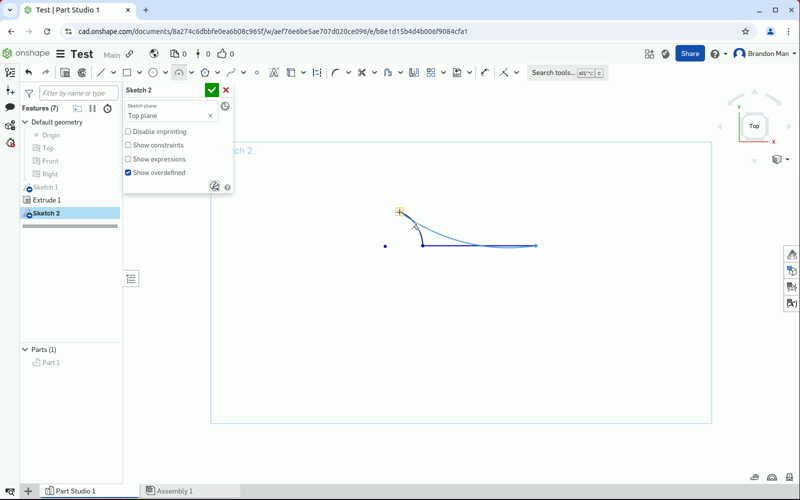
key_down(shift)
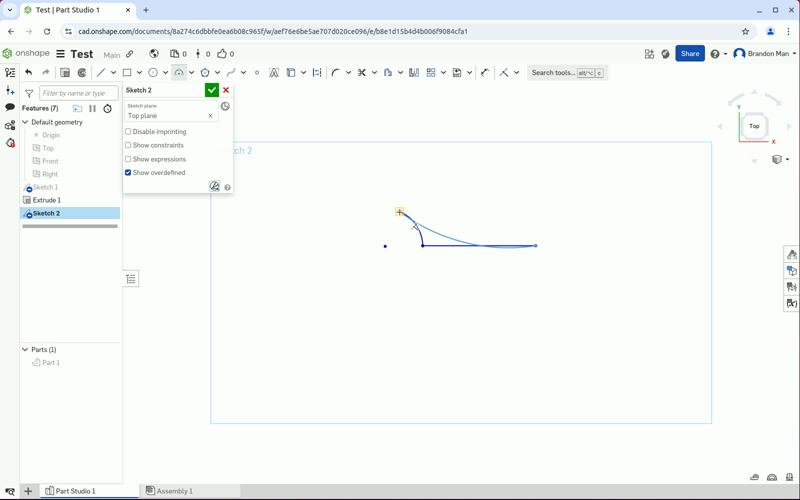
mouse_move(466, 233)
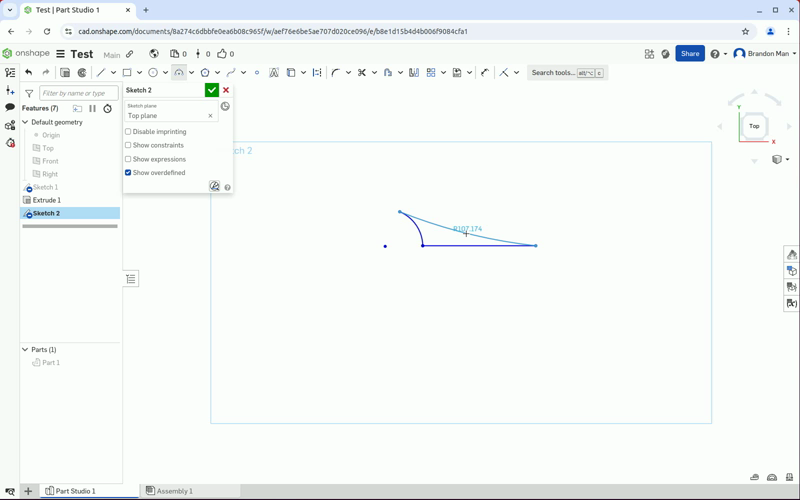
click(466, 233)
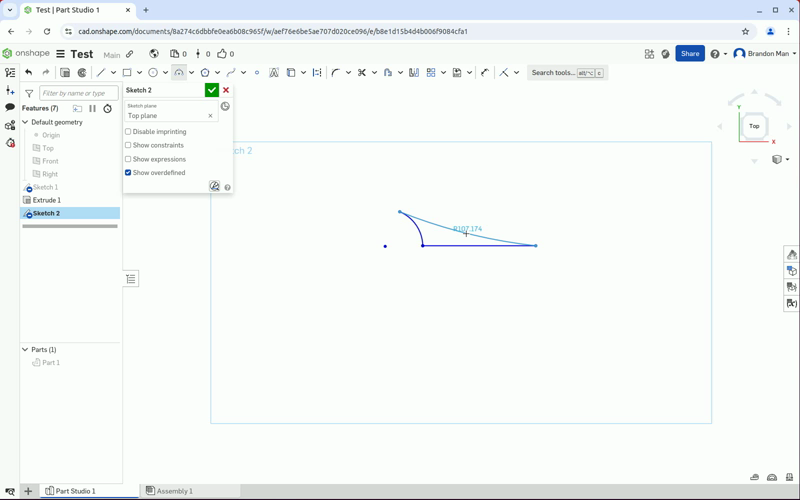
key_up(shift)
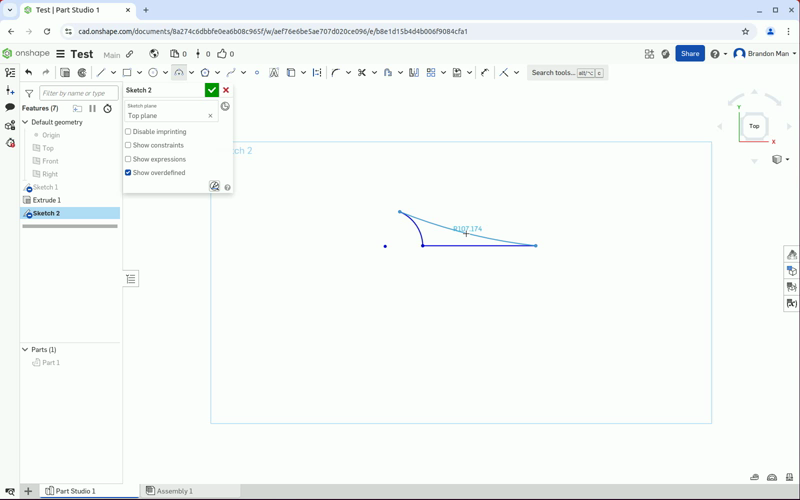
key(esc)
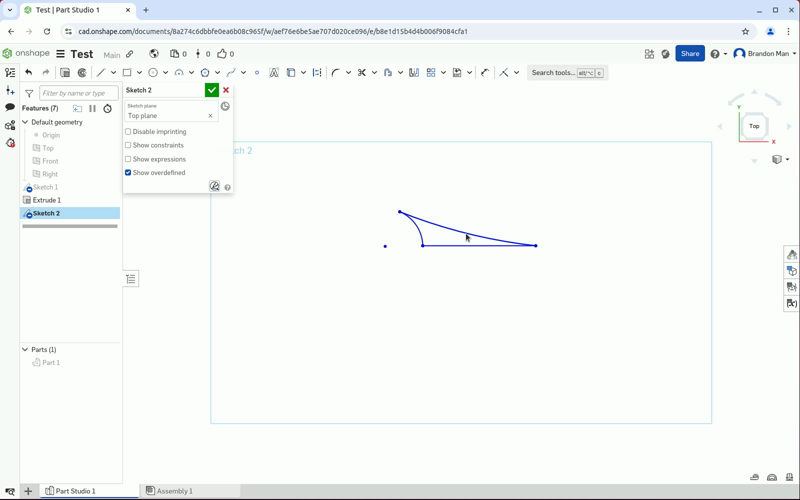
mouse_move(494, 237)
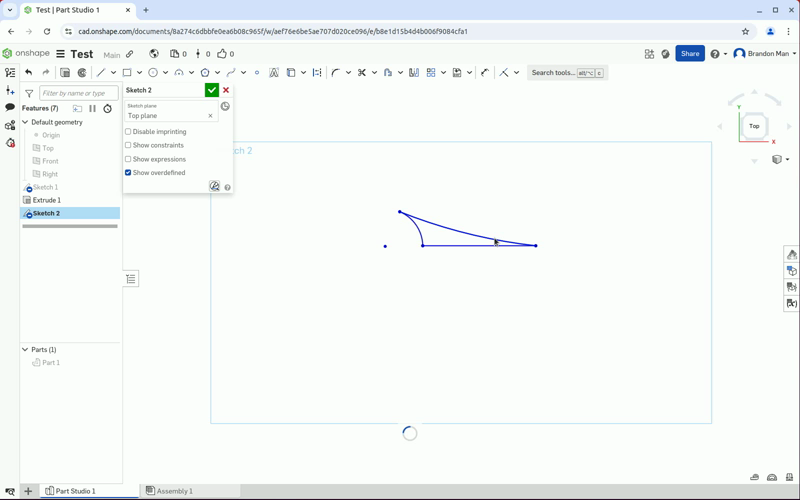
scroll(6)
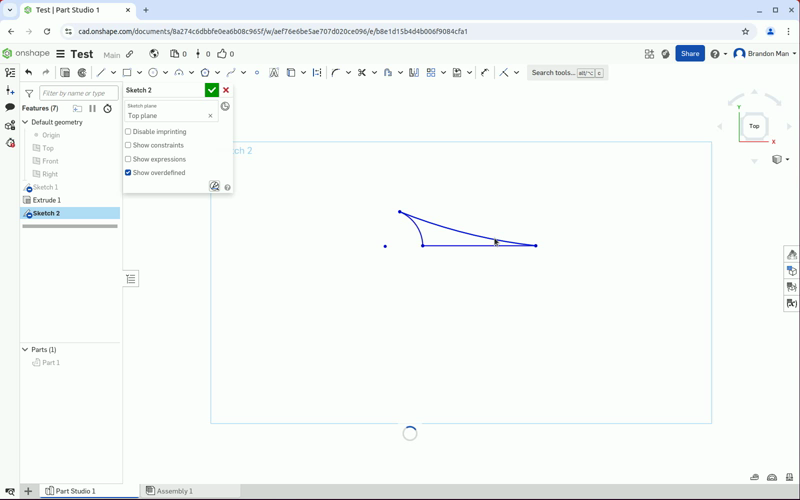
scroll(6)
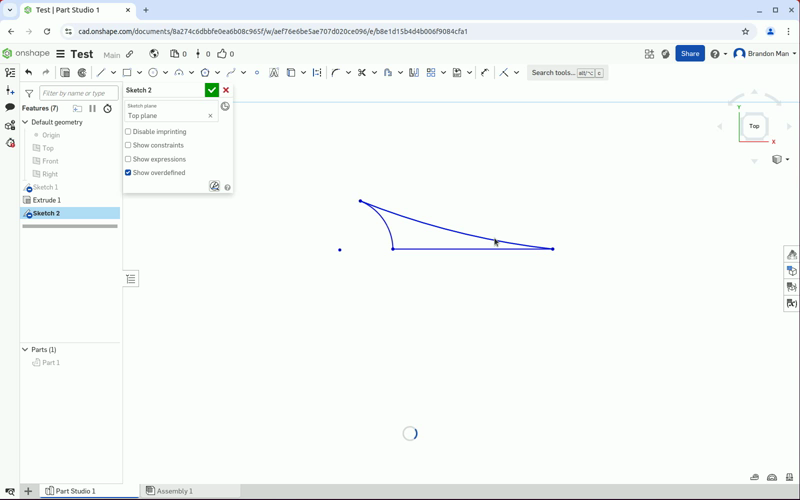
scroll(6)
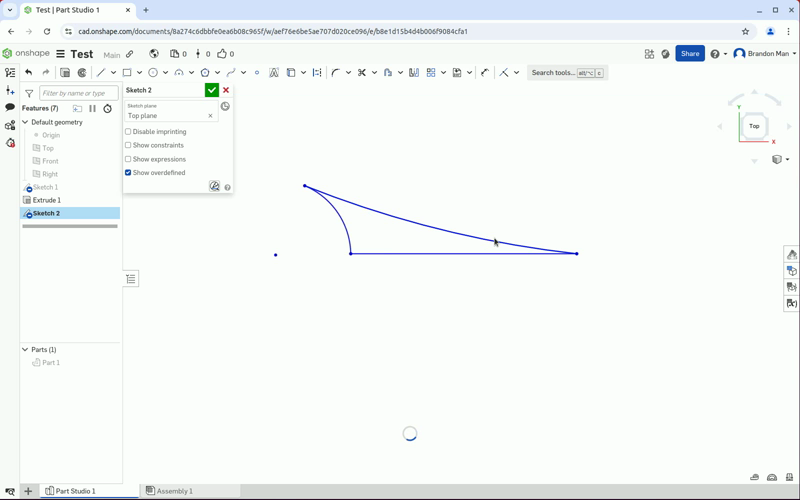
scroll(6)
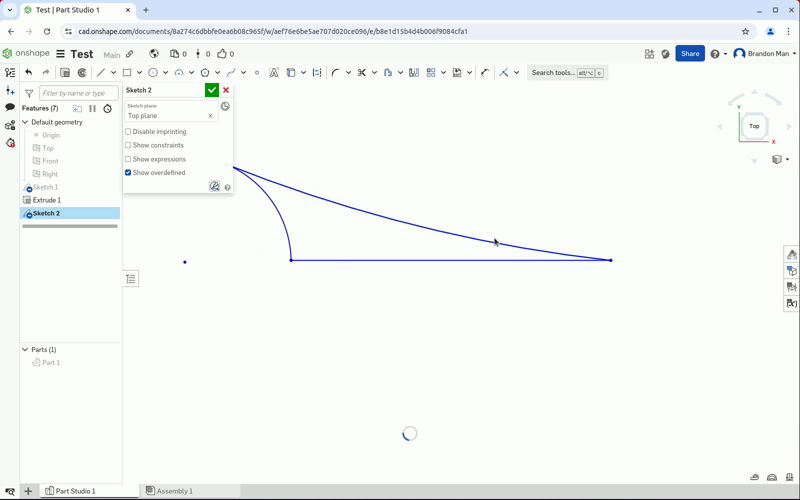
scroll(6)
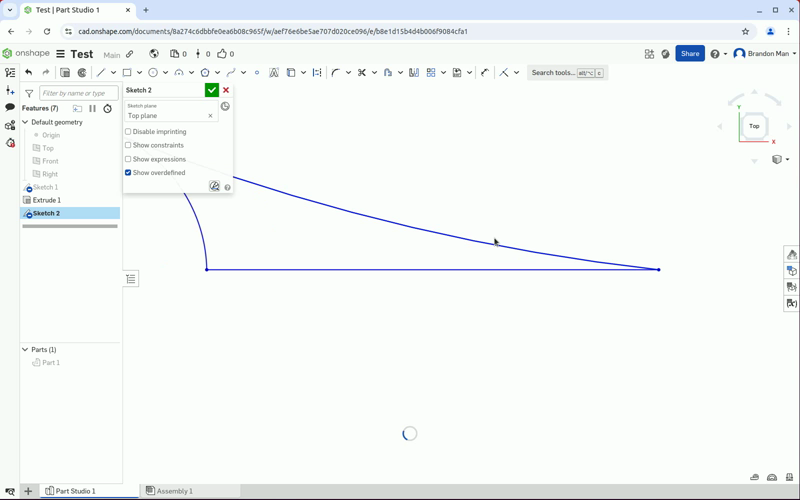
scroll(6)
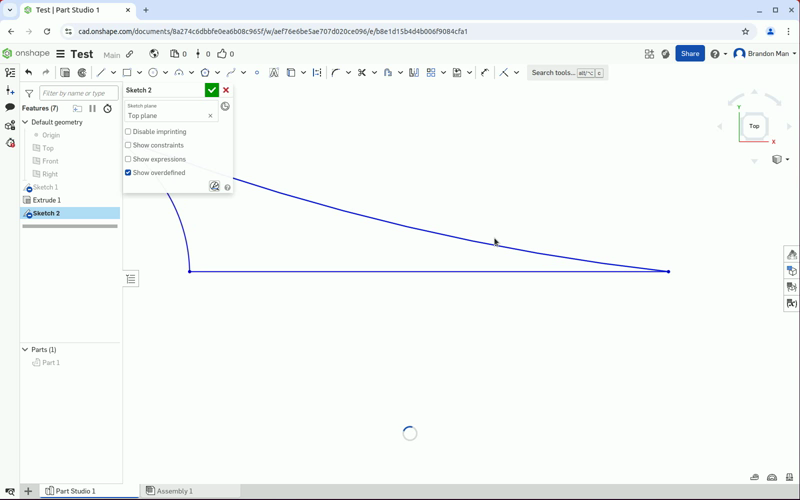
scroll(6)
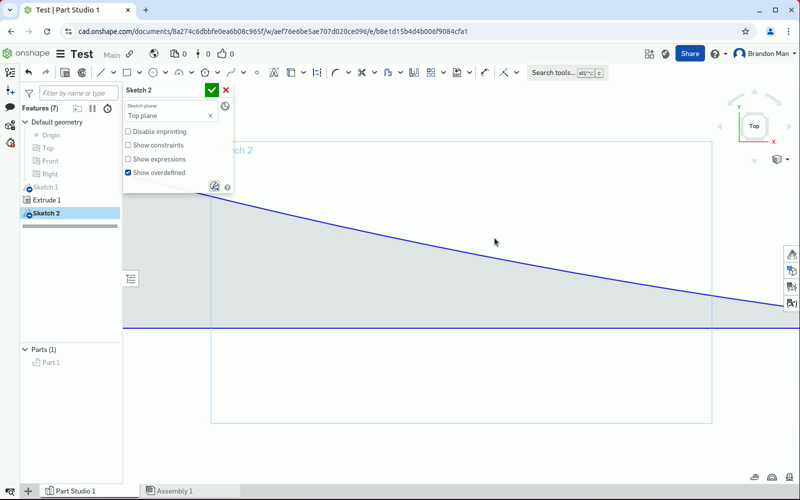
click(494, 237)
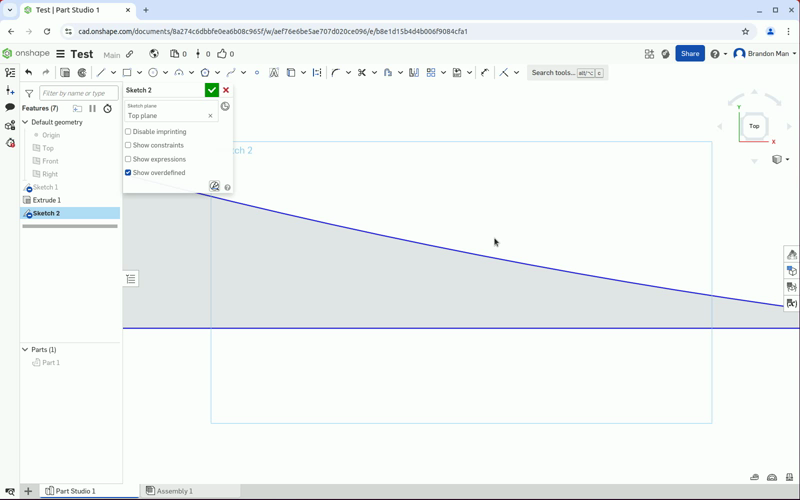
scroll(-6)
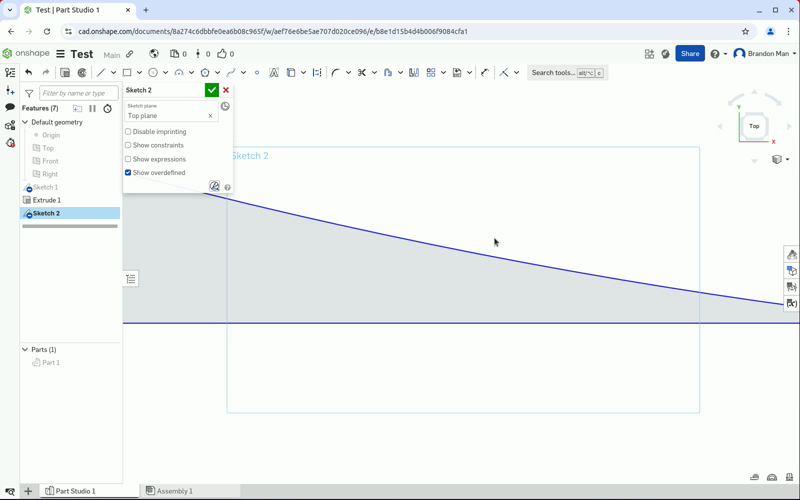
scroll(-6)
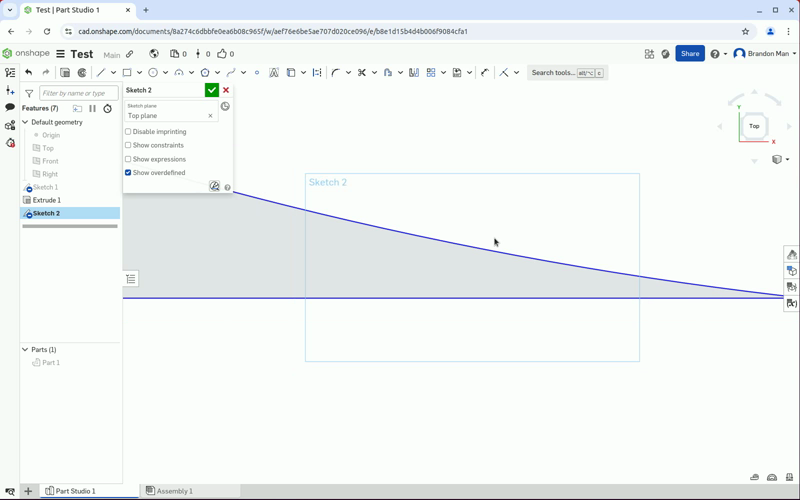
scroll(-6)
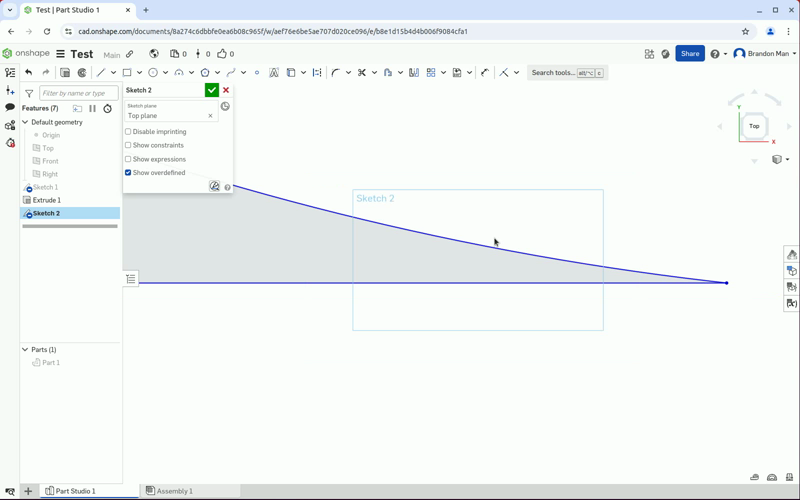
scroll(-6)
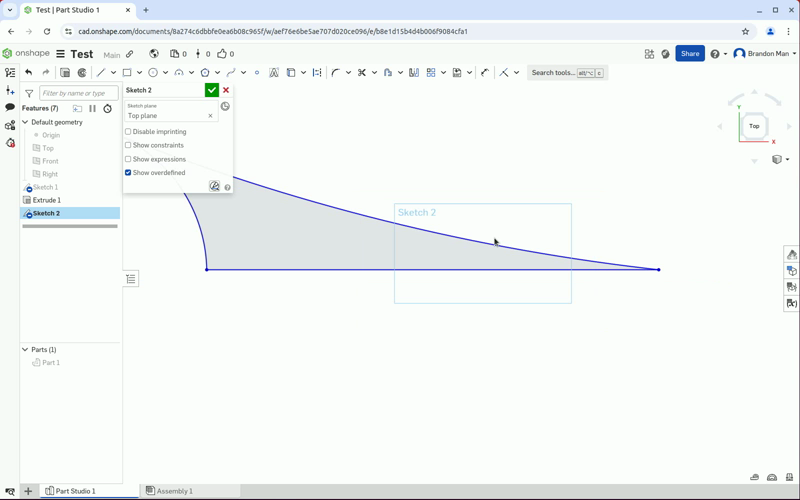
scroll(-6)
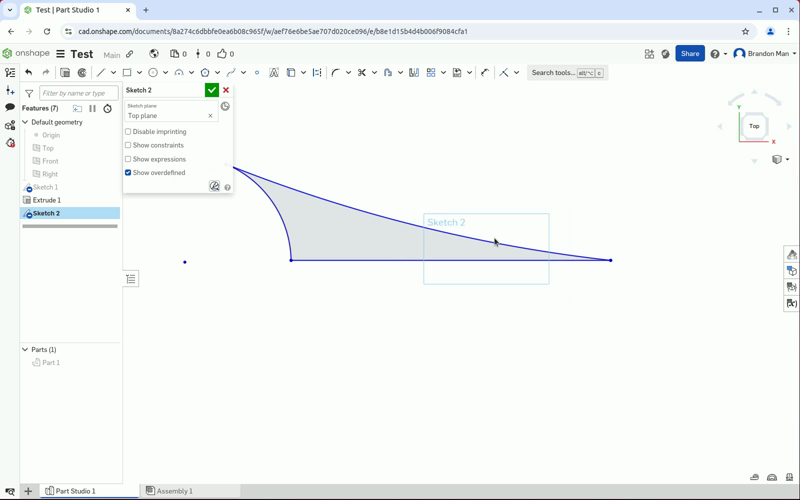
scroll(-6)
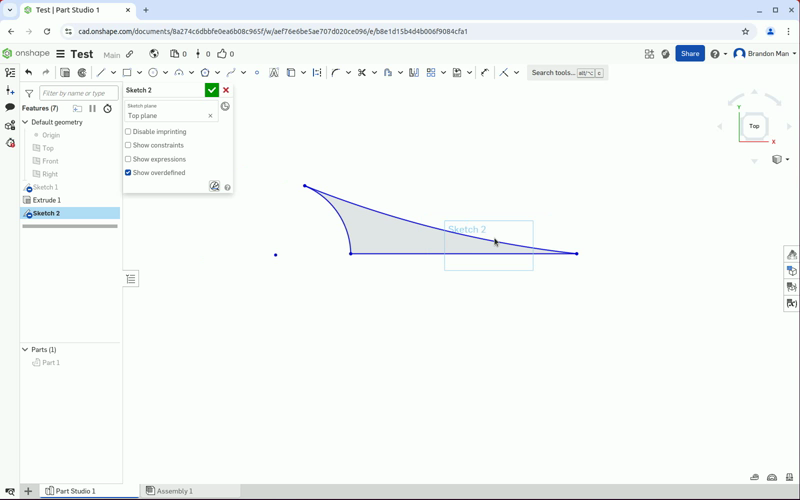
scroll(-6)
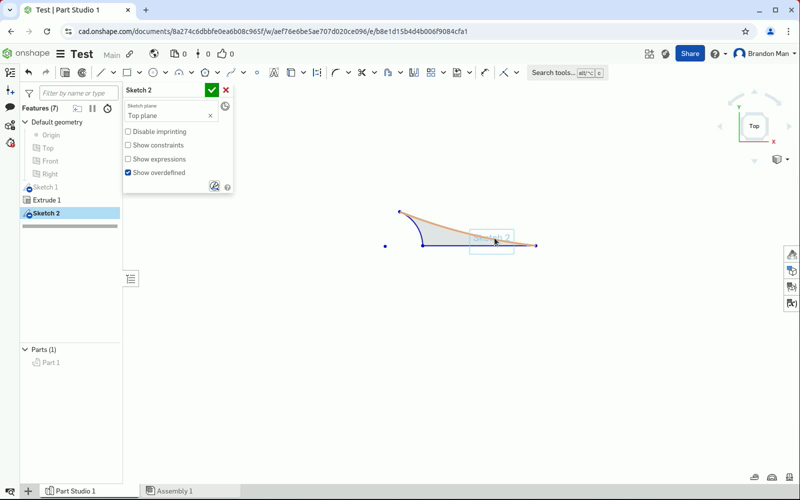
mouse_move(73, 352)
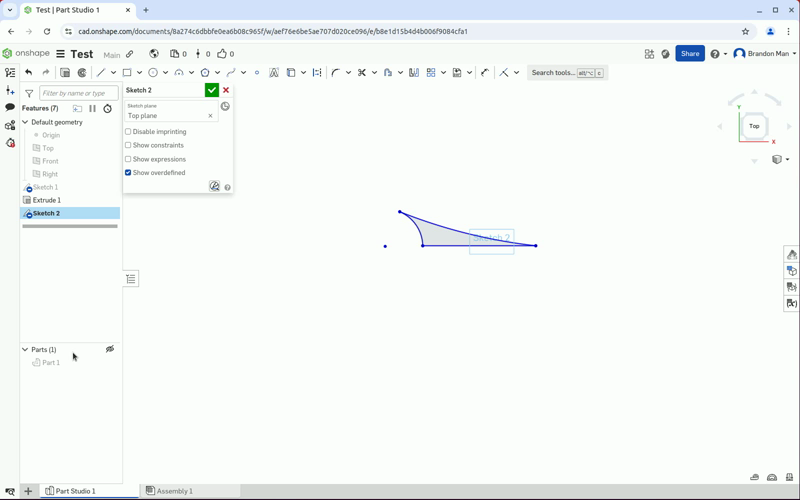
key(shift+y)
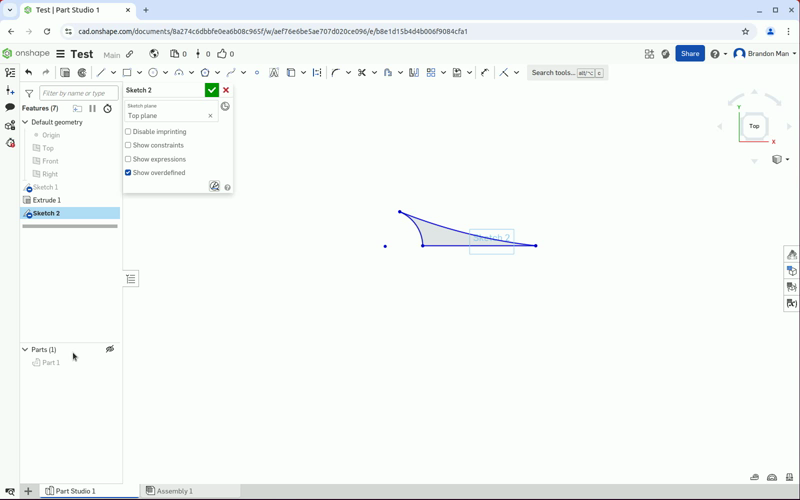
key(shift+e)
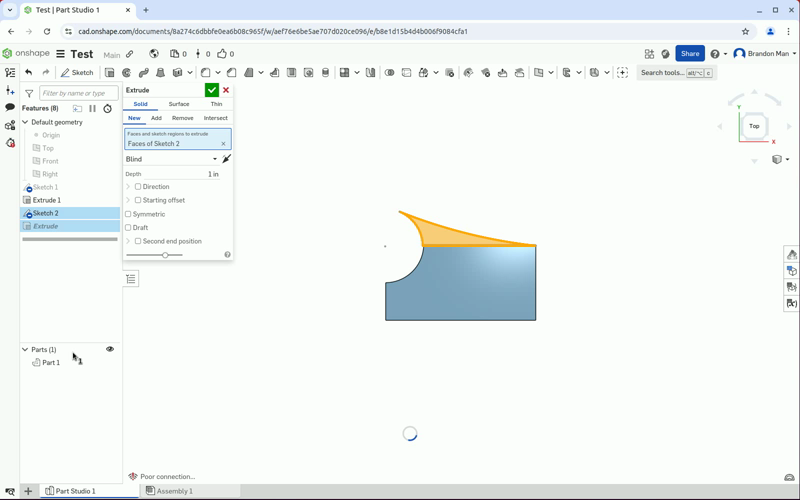
mouse_move(143, 106)
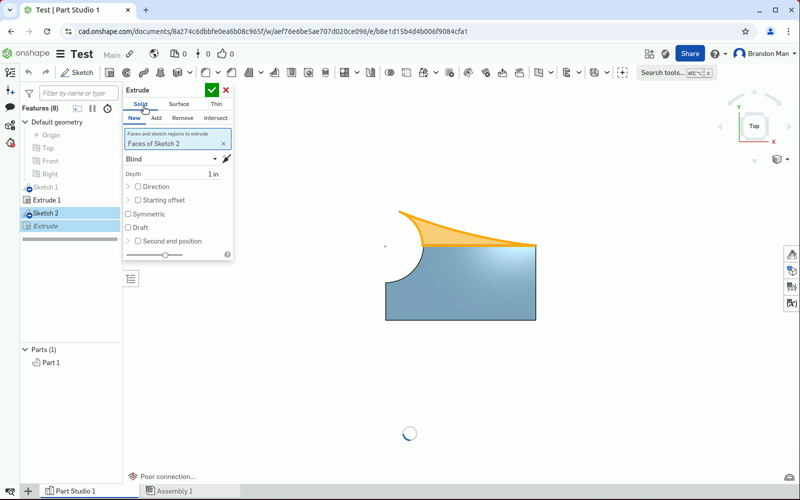
click(143, 106)
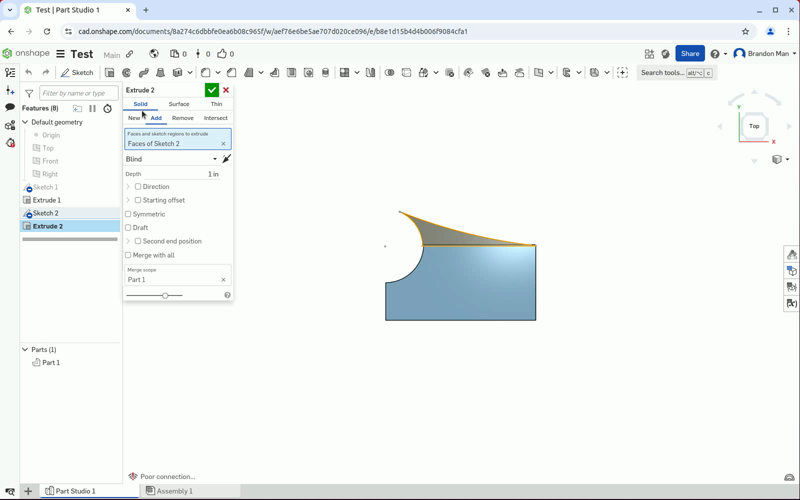
mouse_move(137, 120)
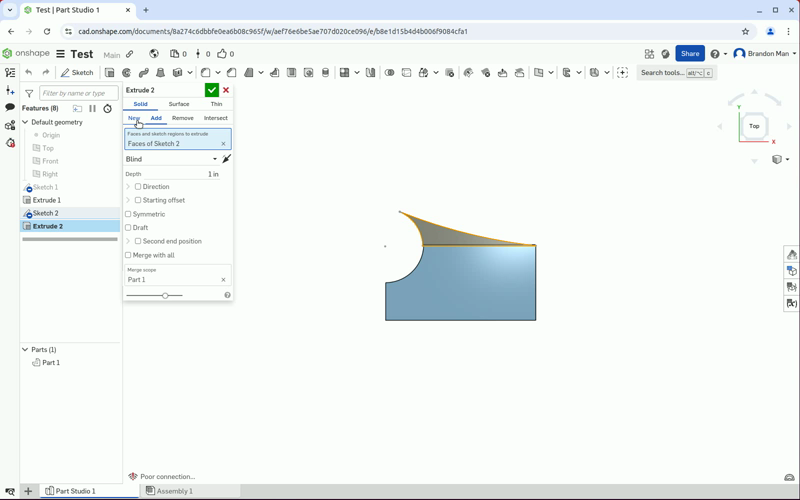
click(137, 120)
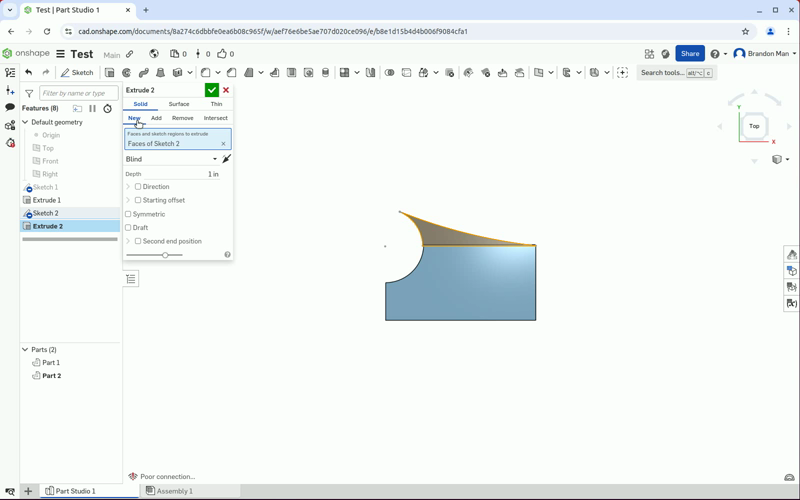
key(tab, 4)
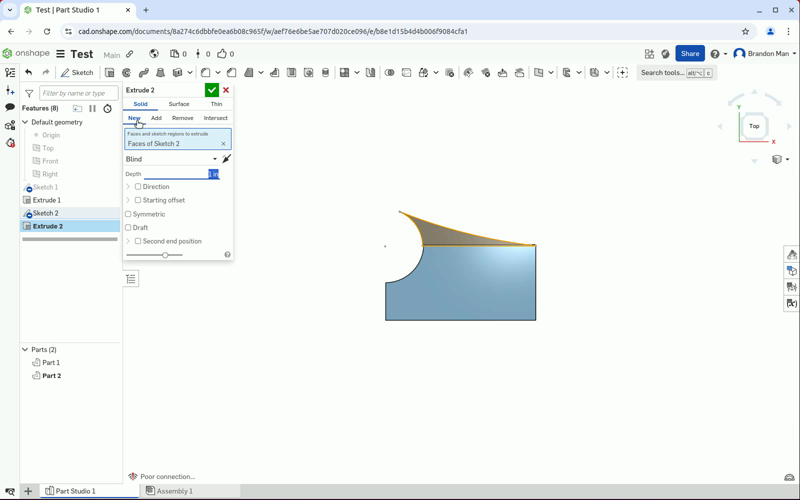
text(7.703)
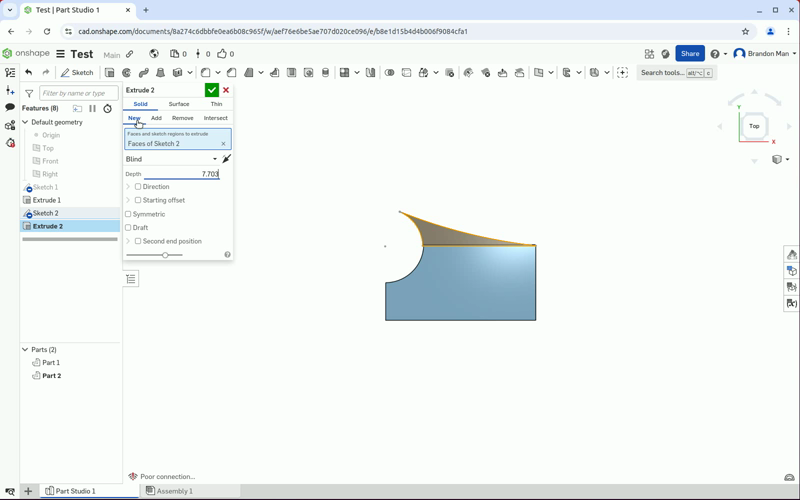
key(enter)
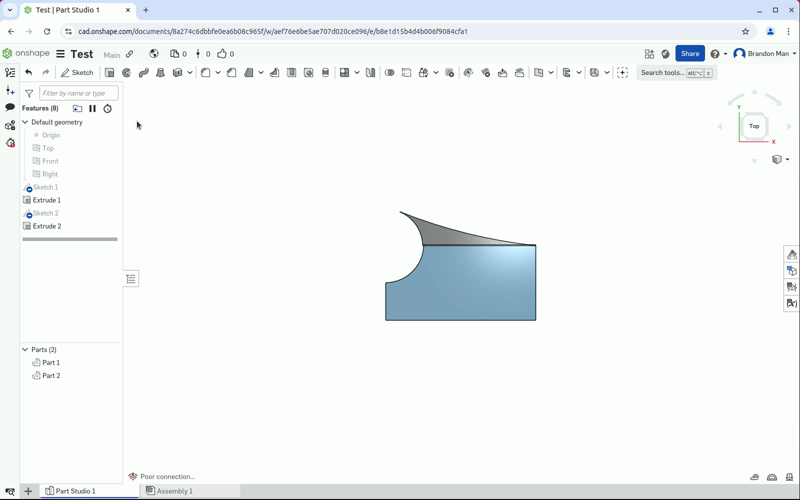
key(shift+h)
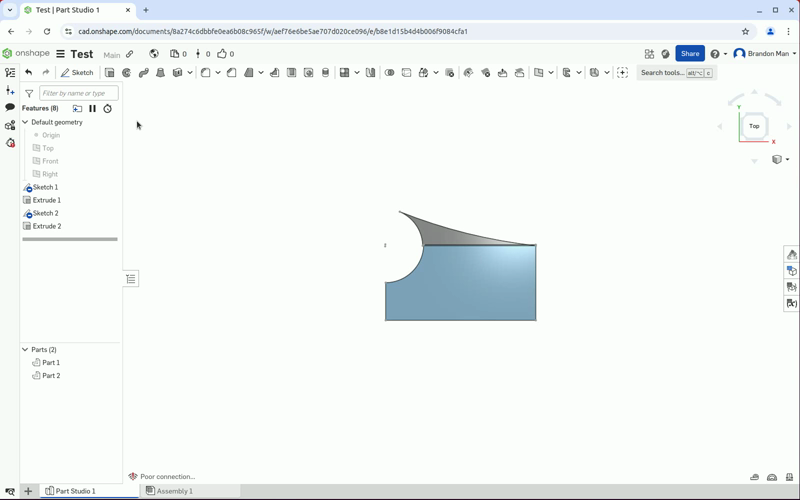
key(shift+h)
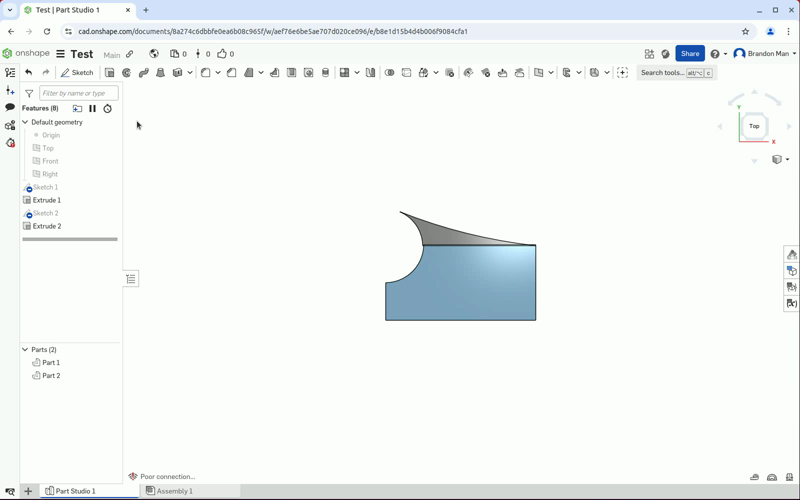
mouse_move(73, 189)
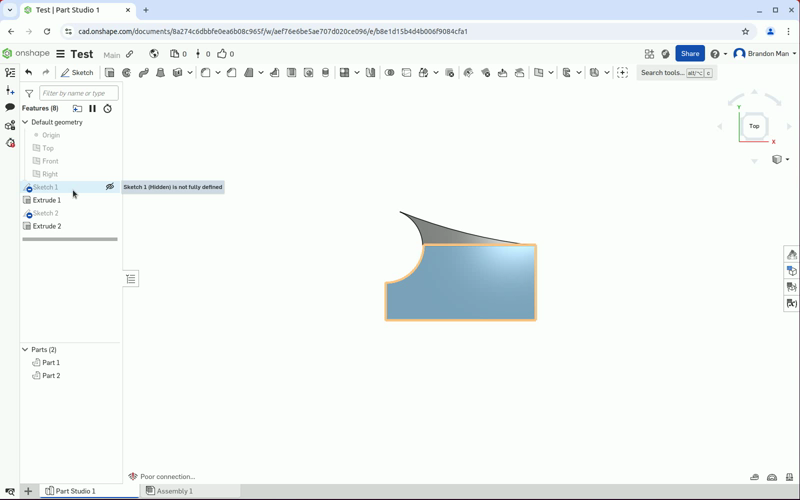
click(73, 189)
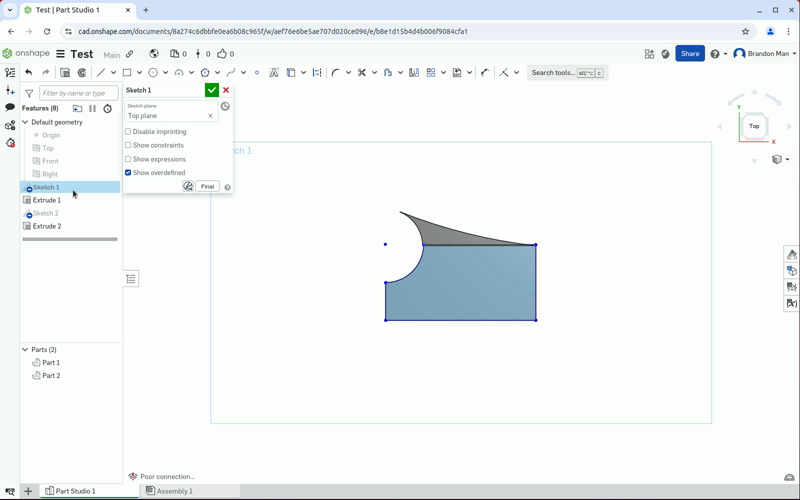
mouse_move(229, 92)
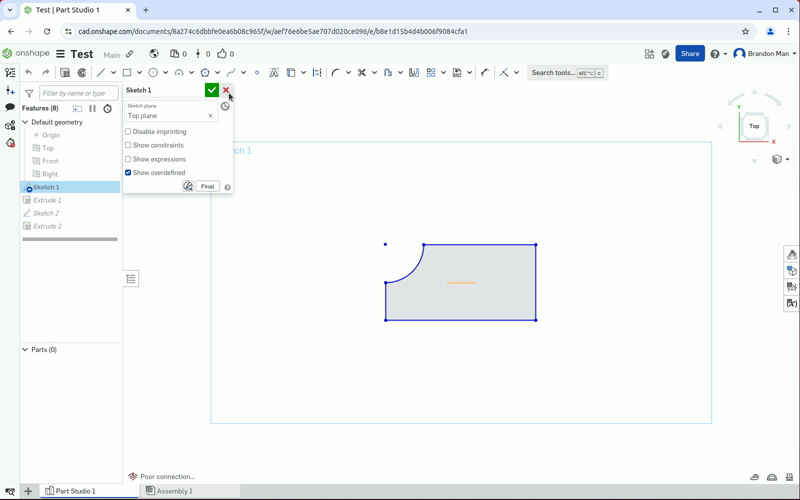
click(229, 92)
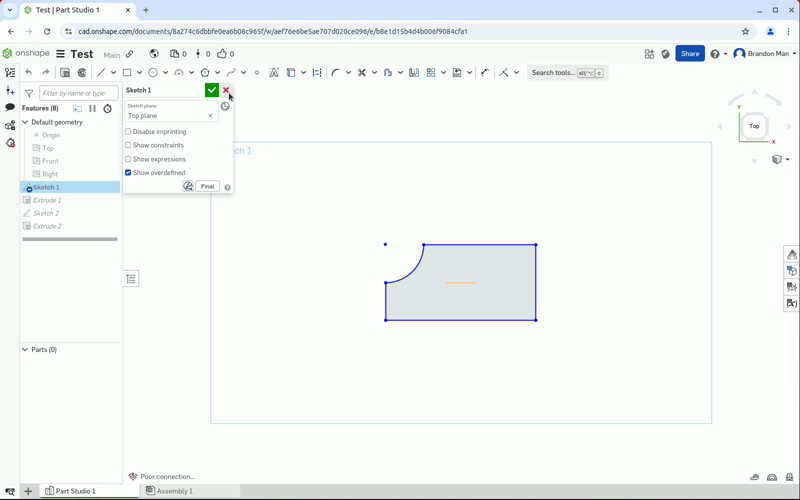
key(shift+s)
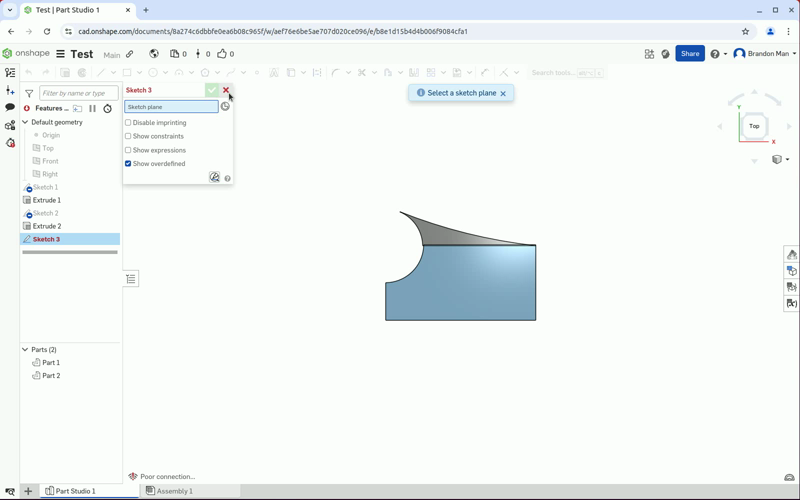
mouse_move(73, 150)
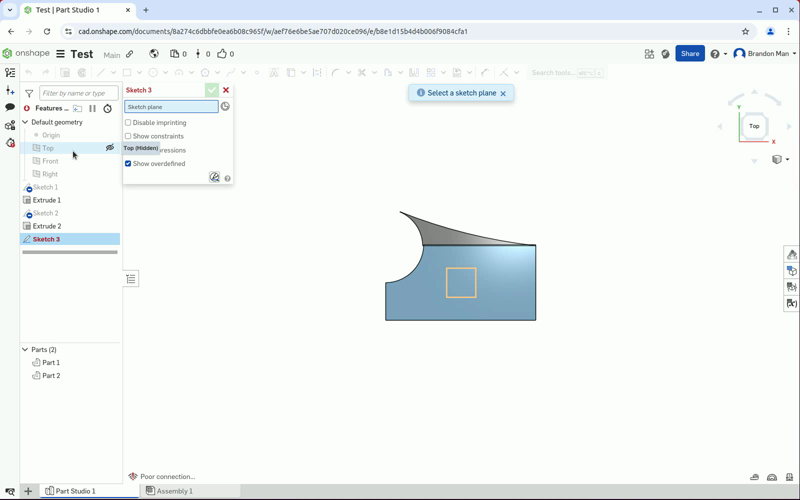
click(73, 150)
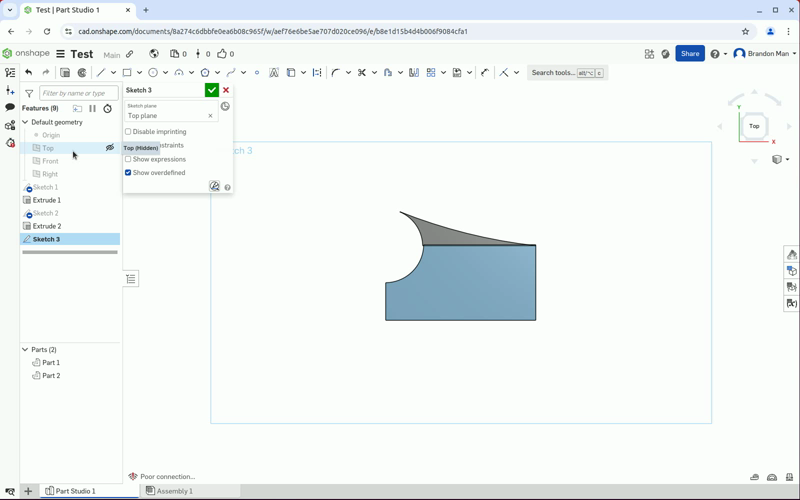
mouse_move(73, 352)
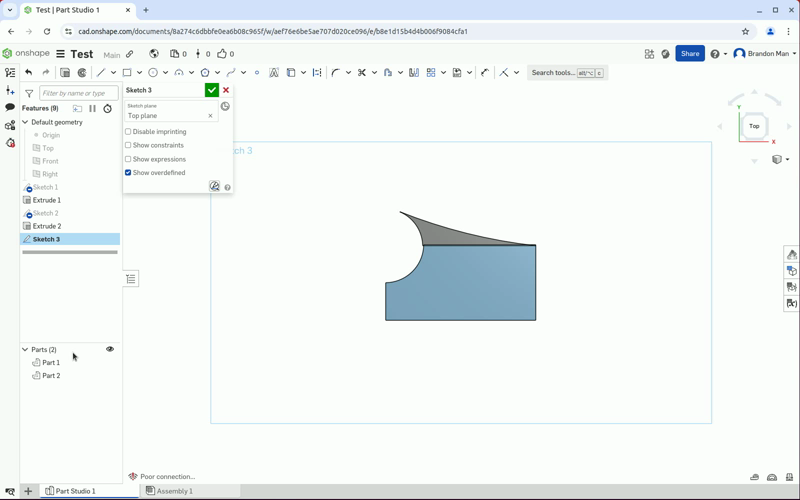
key(y)
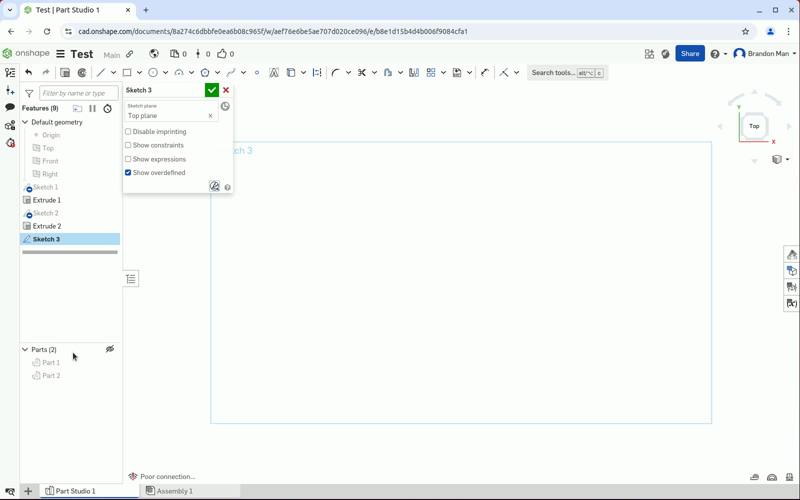
key(l)
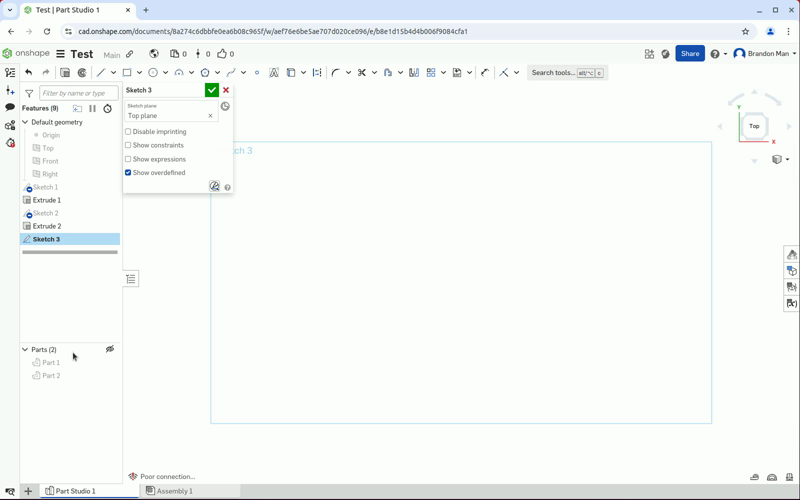
key_down(shift)
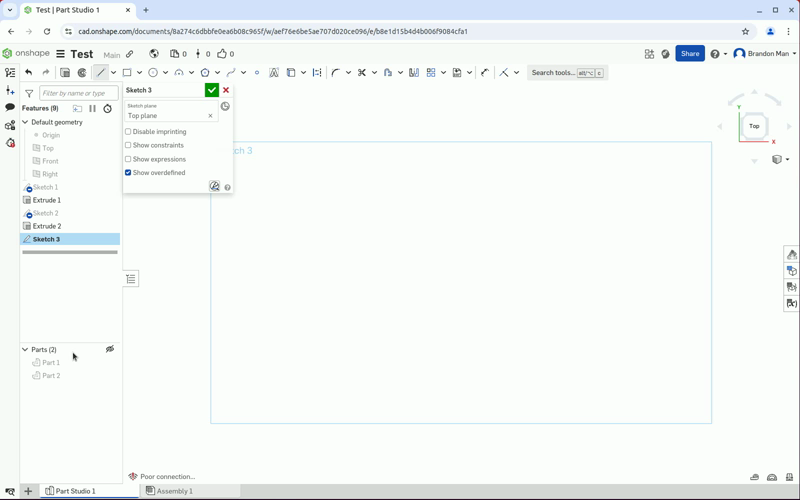
mouse_move(385, 282)
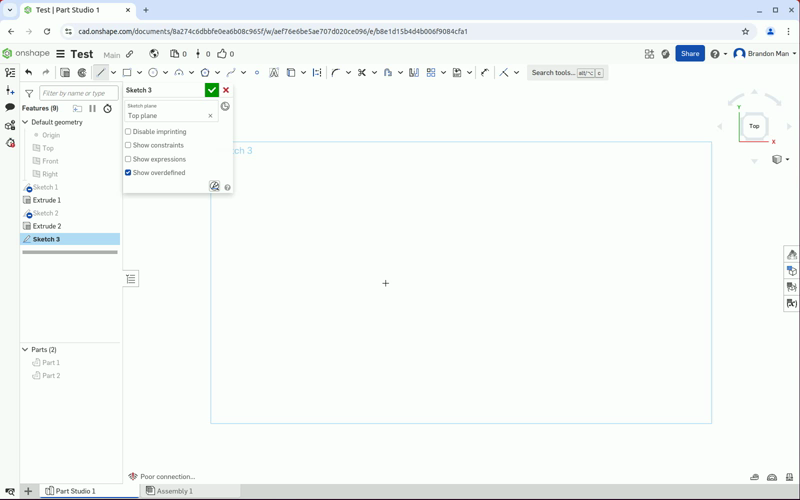
click(385, 282)
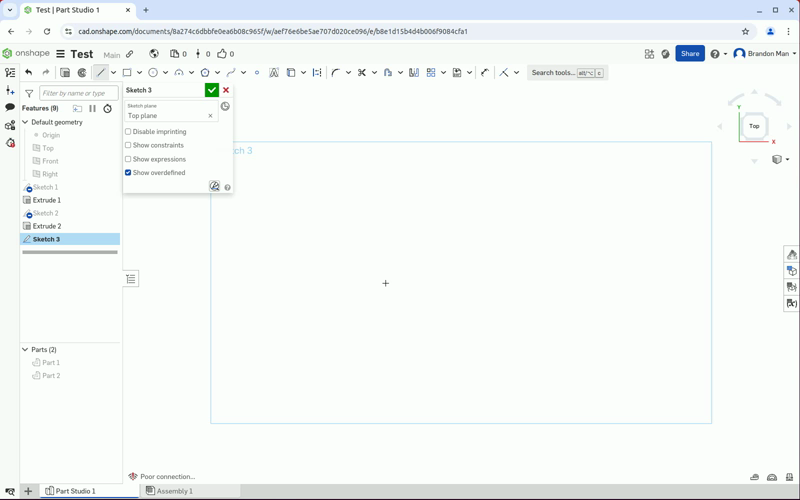
key_up(shift)
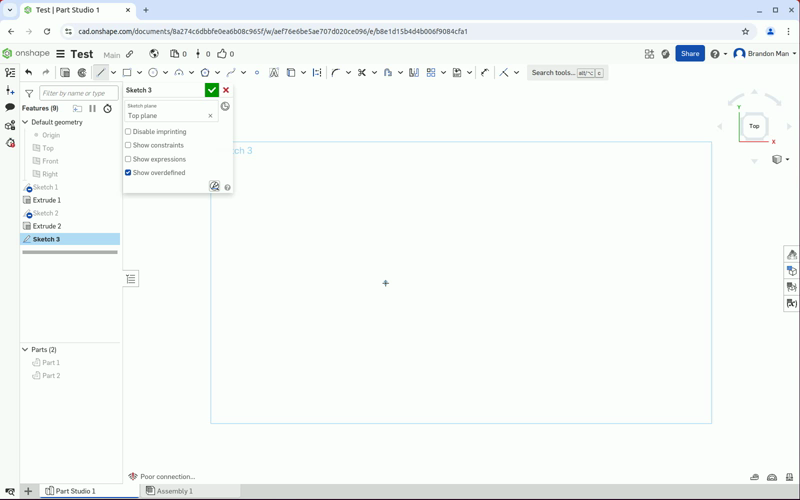
key_down(shift)
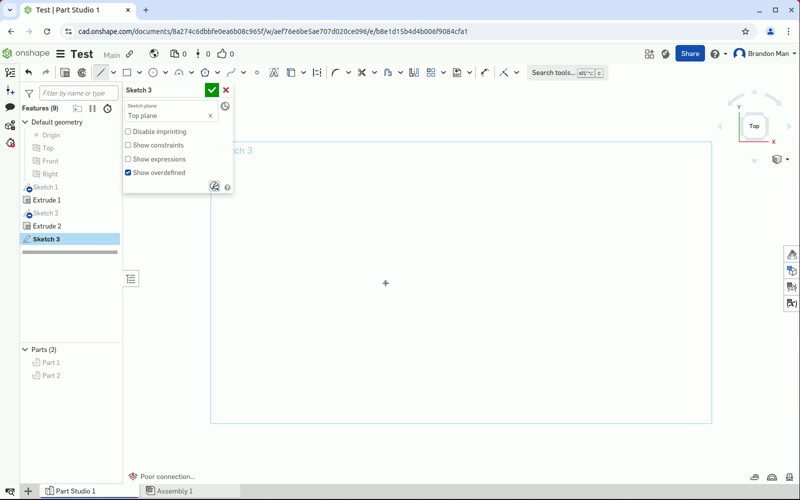
mouse_move(415, 282)
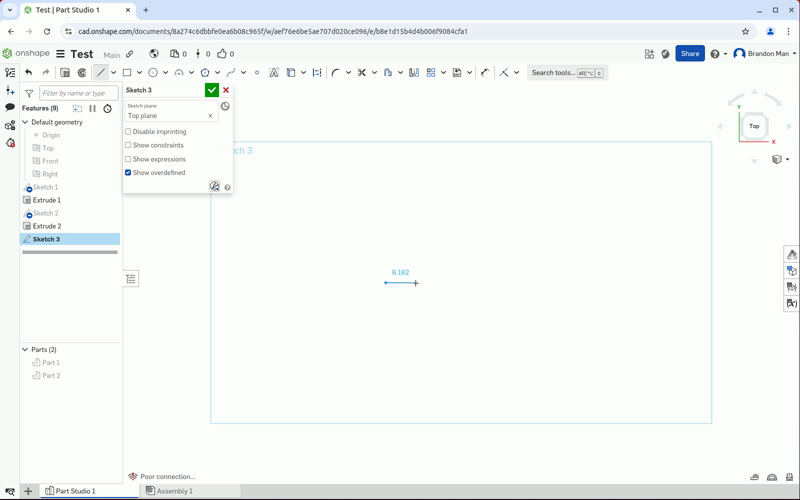
mouse_move(385, 268)
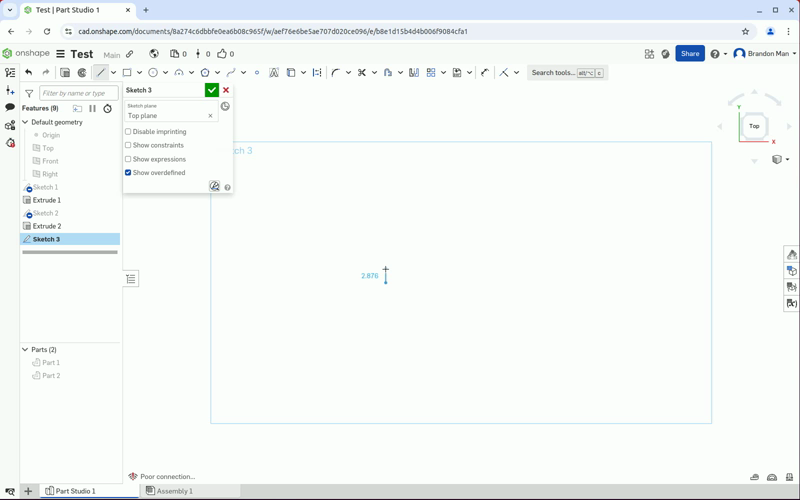
click(385, 268)
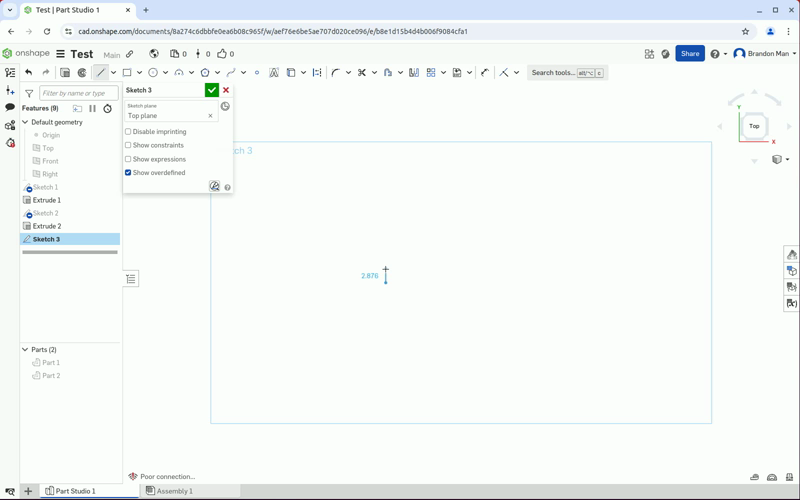
key_up(shift)
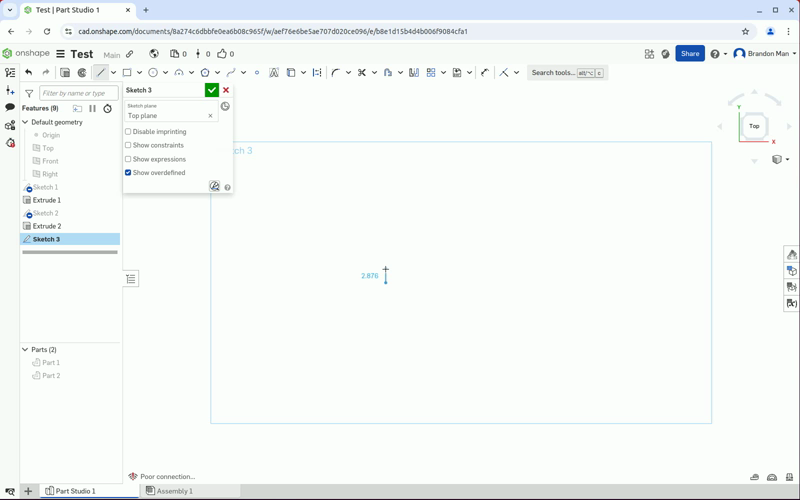
key(esc)
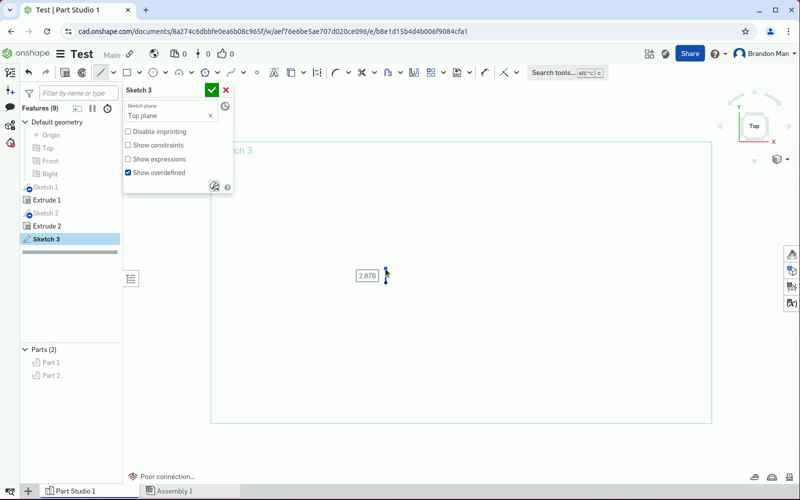
key(a)
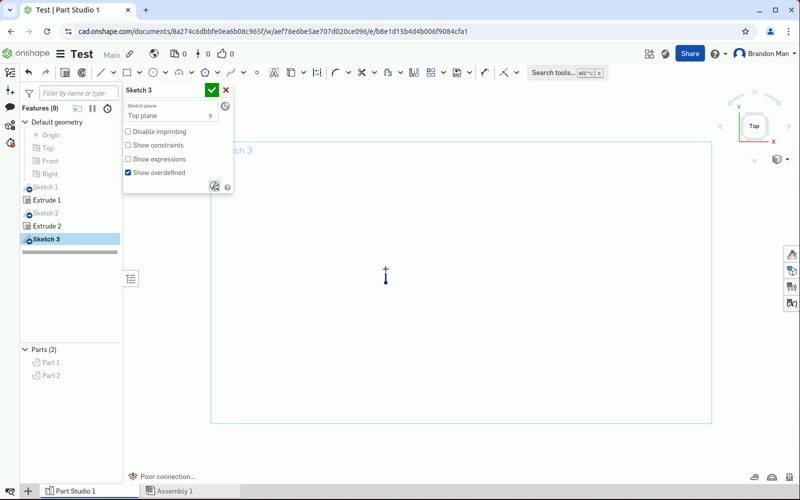
mouse_move(385, 268)
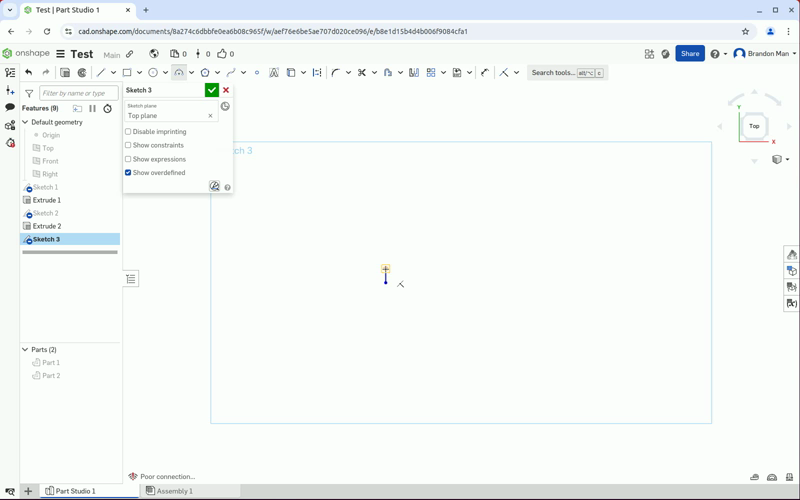
click(385, 268)
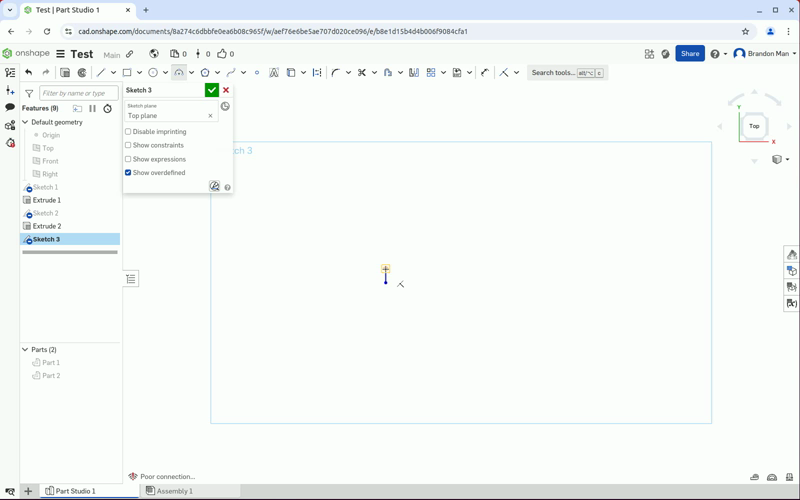
key_down(shift)
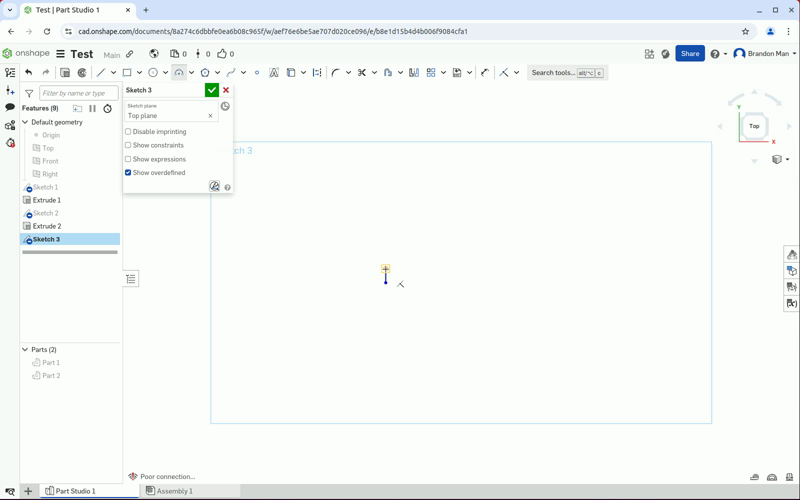
mouse_move(409, 244)
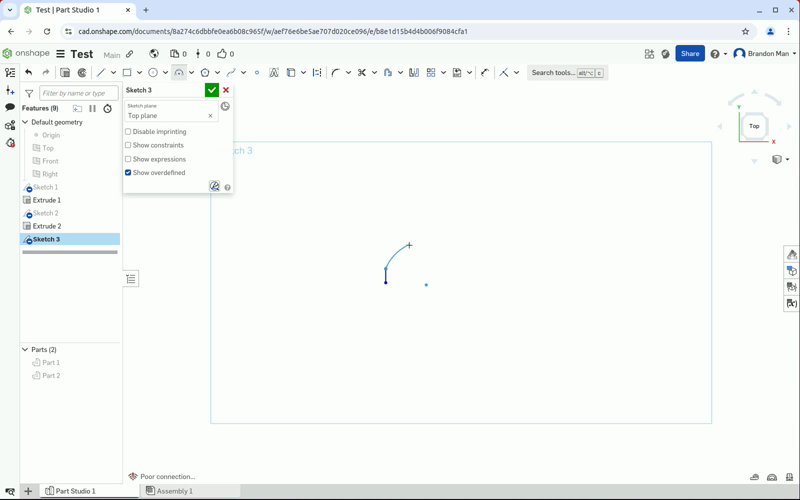
click(409, 244)
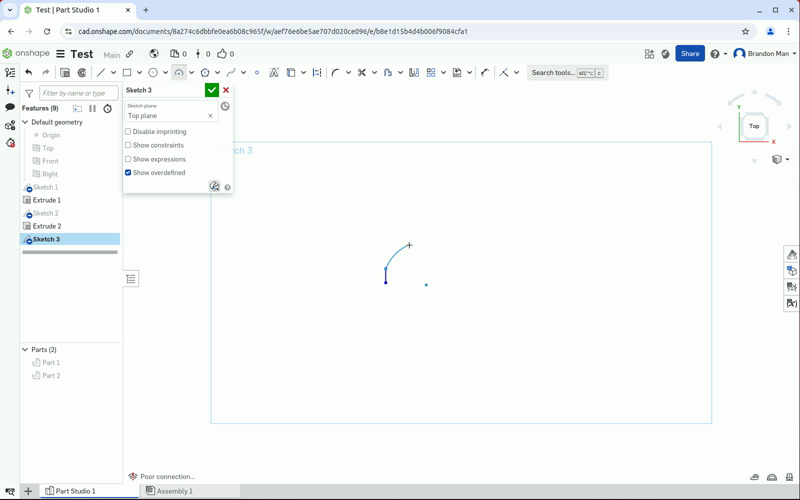
mouse_move(368, 228)
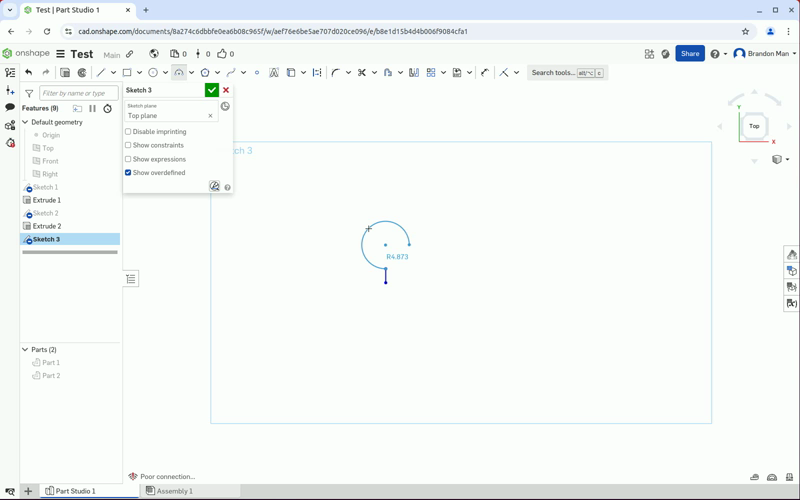
click(368, 228)
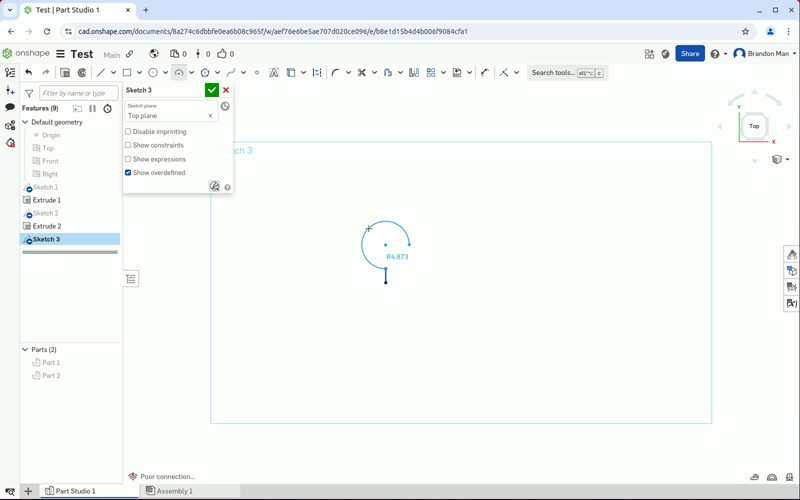
key_up(shift)
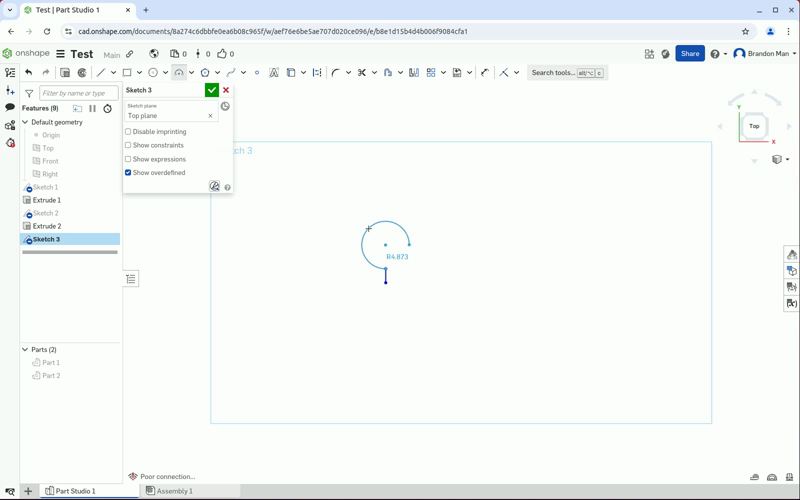
key(esc)
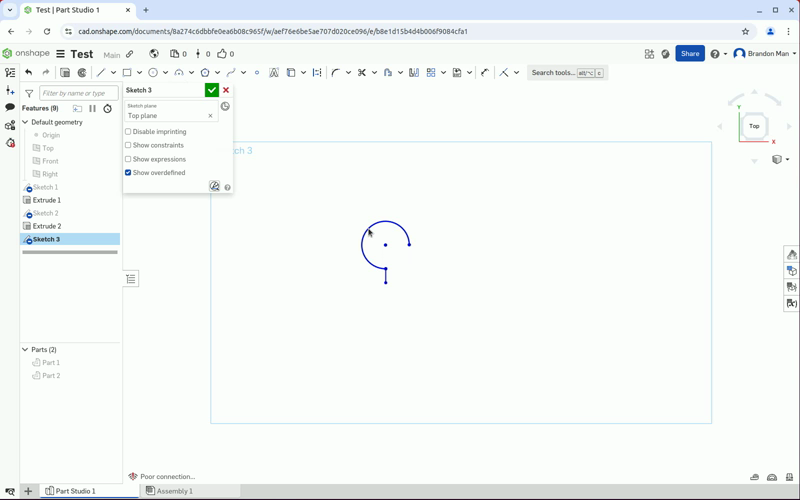
key(l)
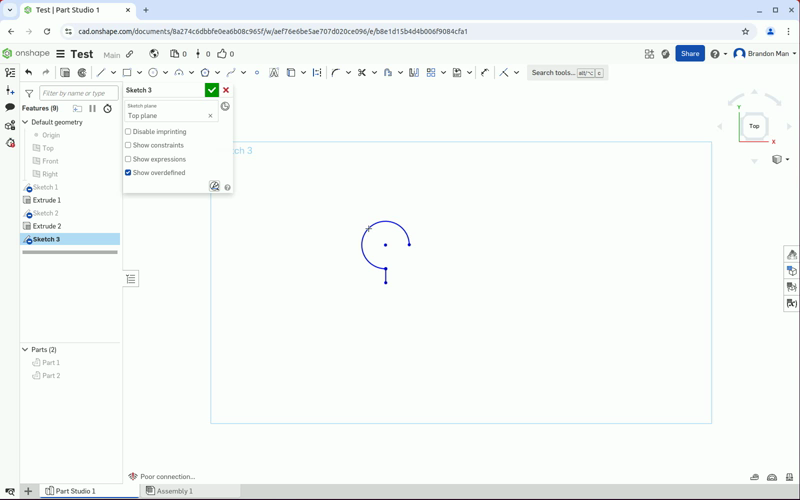
mouse_move(409, 244)
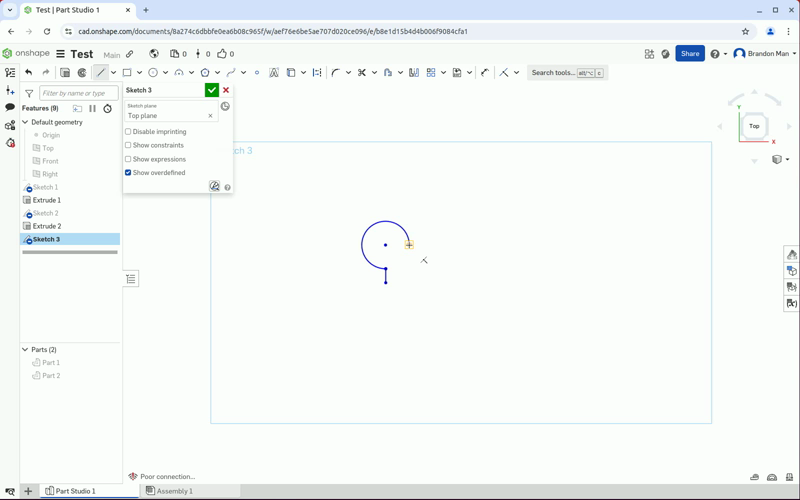
click(409, 244)
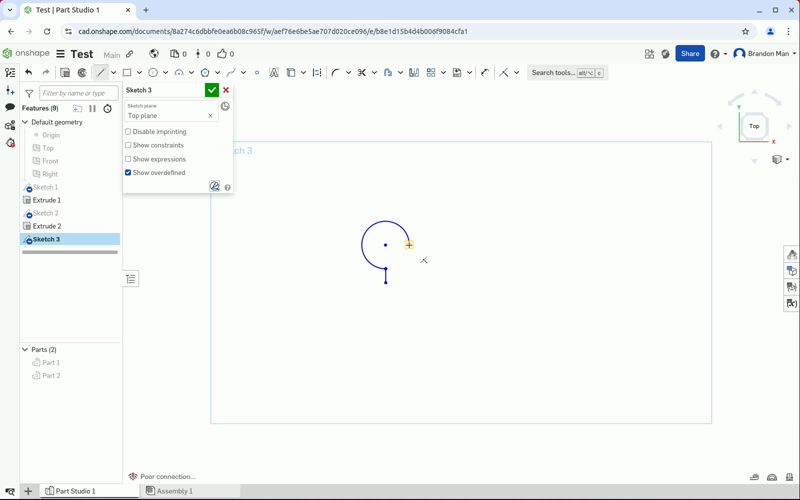
key_down(shift)
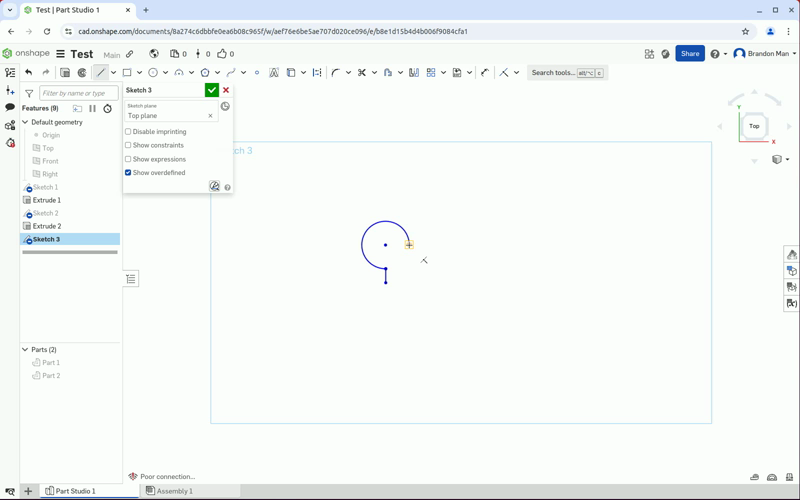
mouse_move(439, 244)
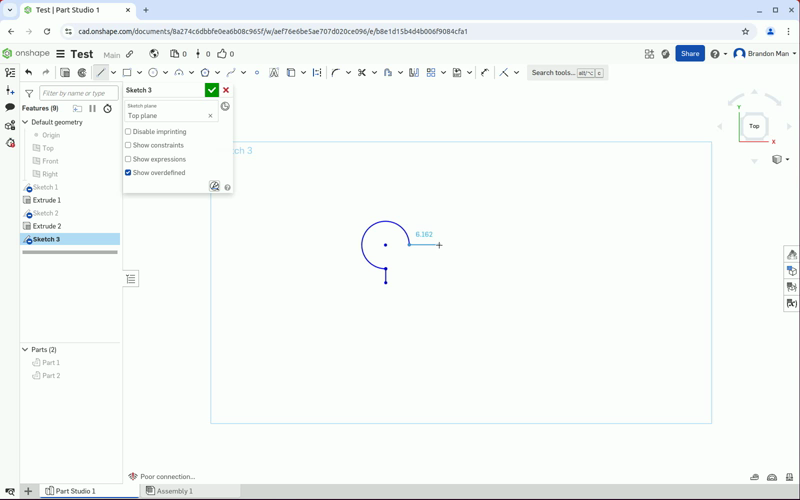
mouse_move(423, 244)
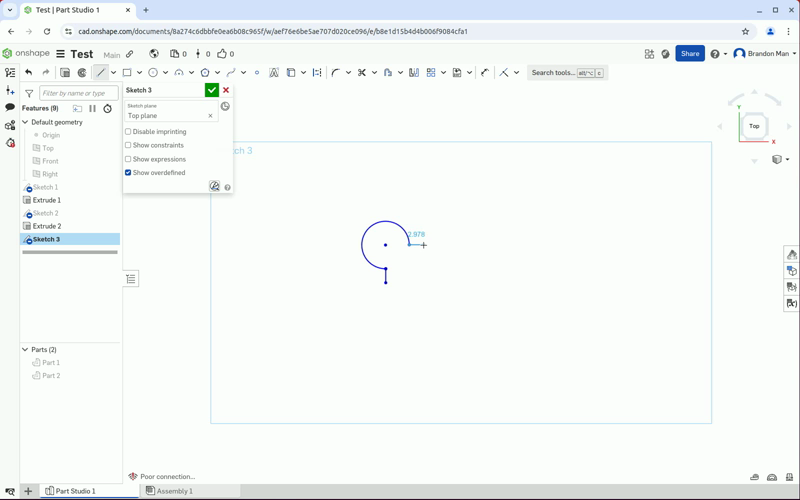
click(423, 244)
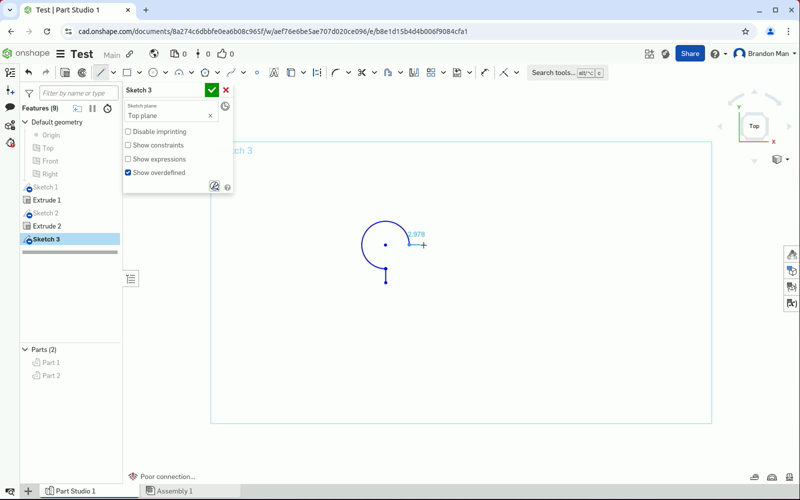
key_up(shift)
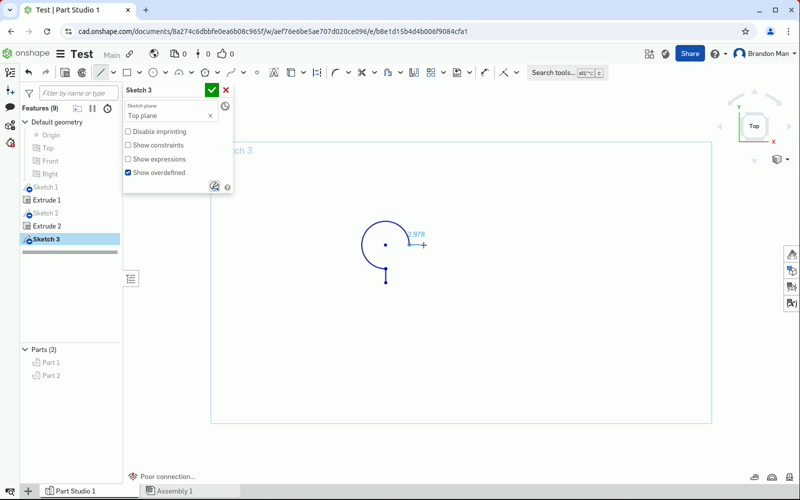
key(esc)
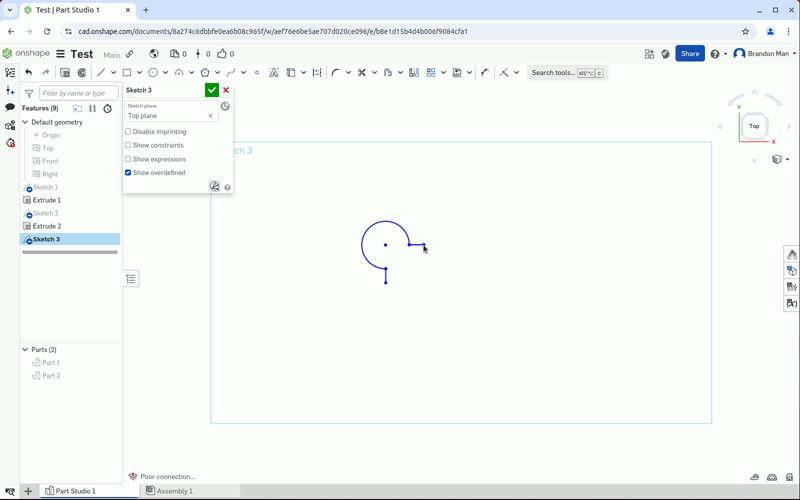
key(a)
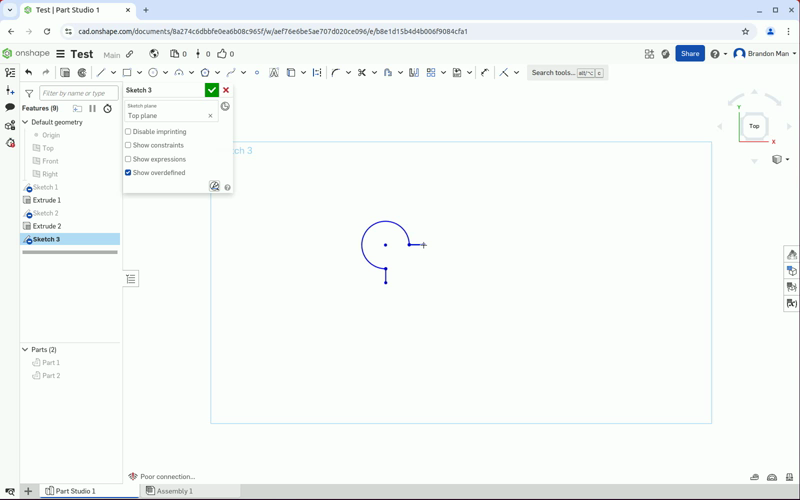
mouse_move(423, 244)
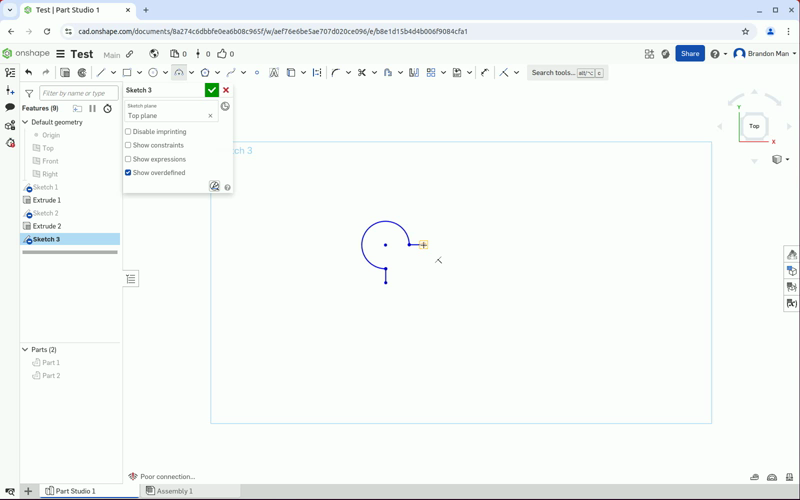
click(423, 244)
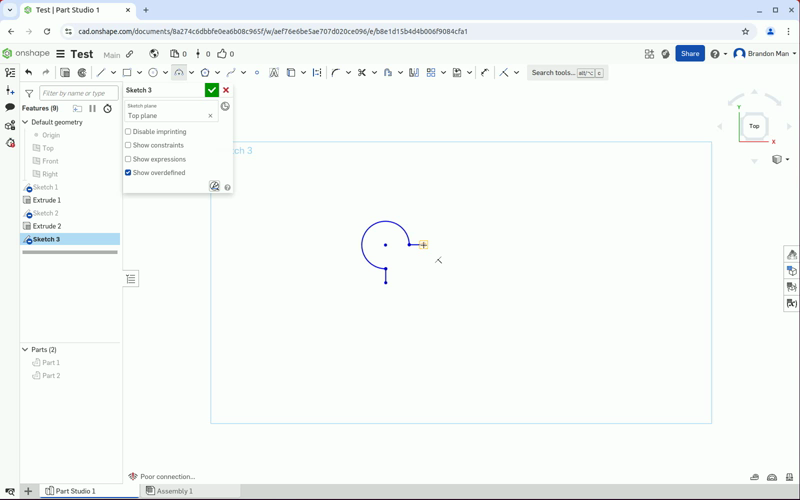
mouse_move(385, 282)
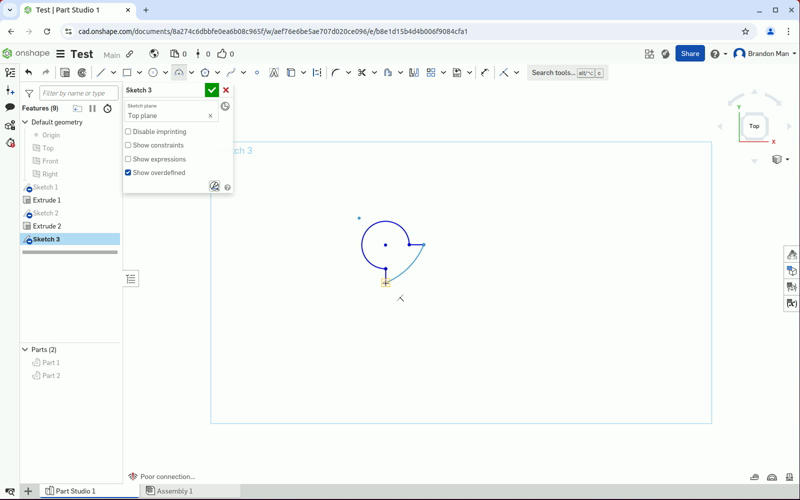
click(385, 282)
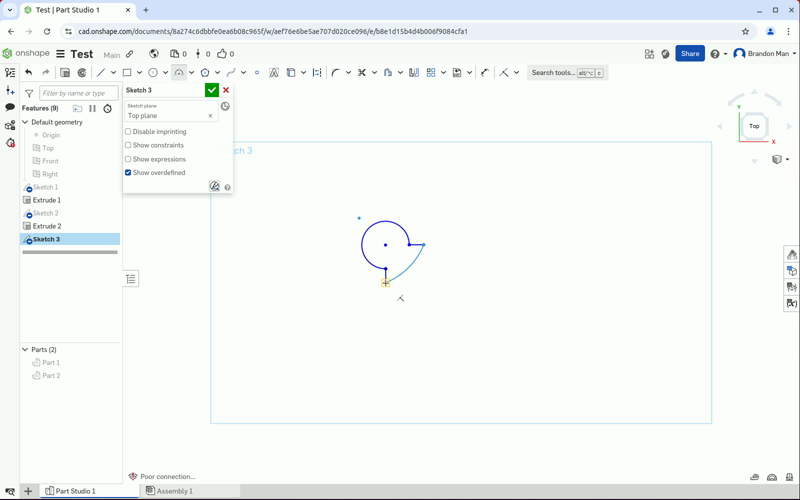
key_down(shift)
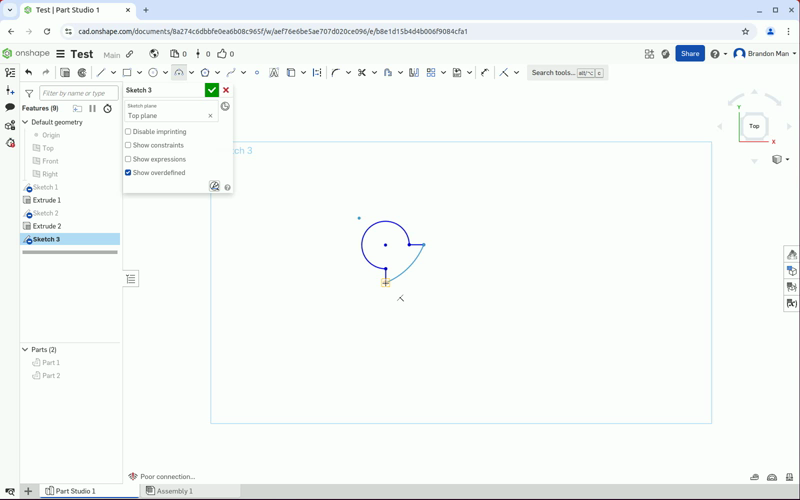
mouse_move(358, 217)
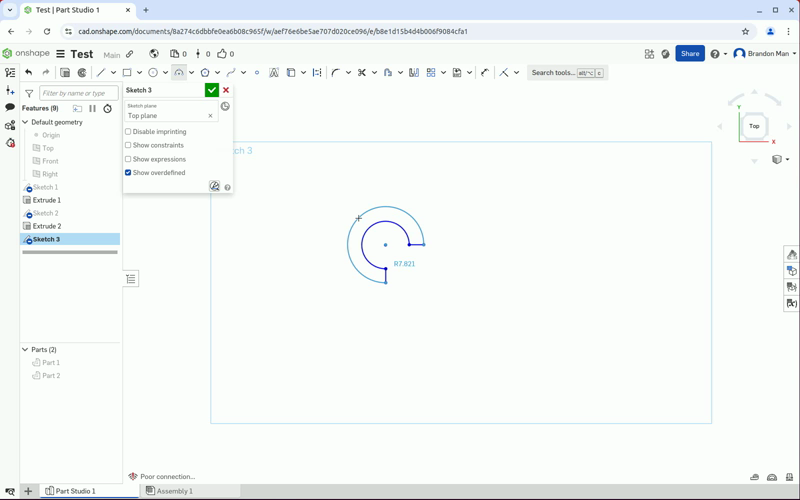
click(358, 217)
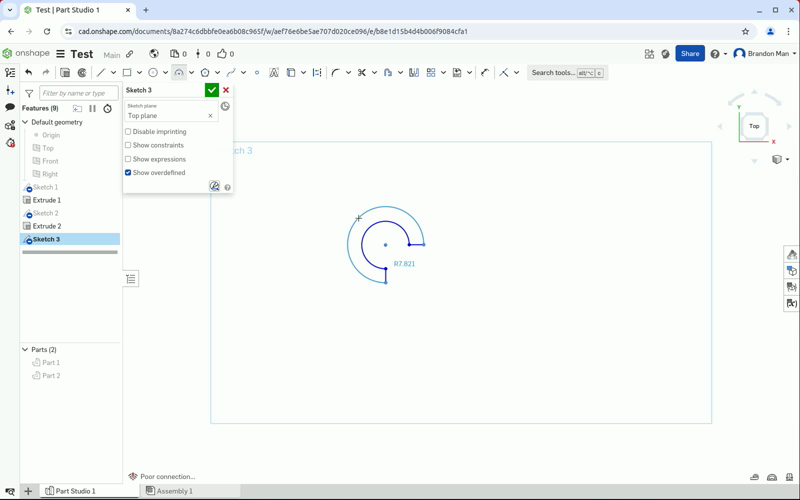
key_up(shift)
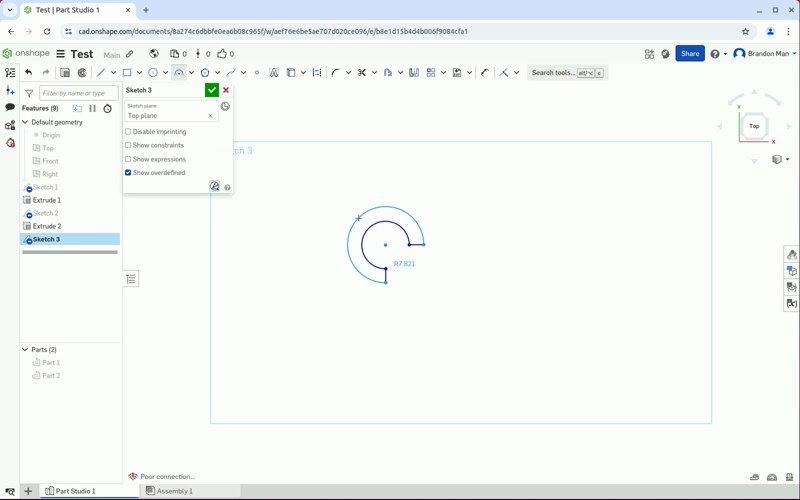
key(esc)
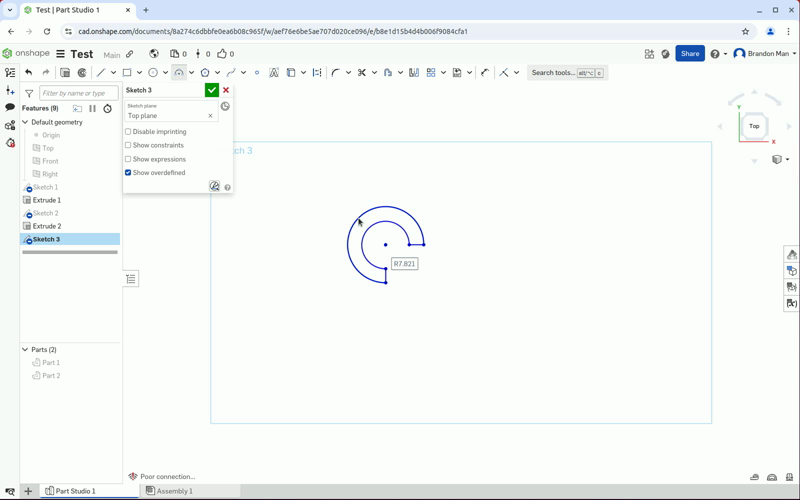
mouse_move(394, 219)
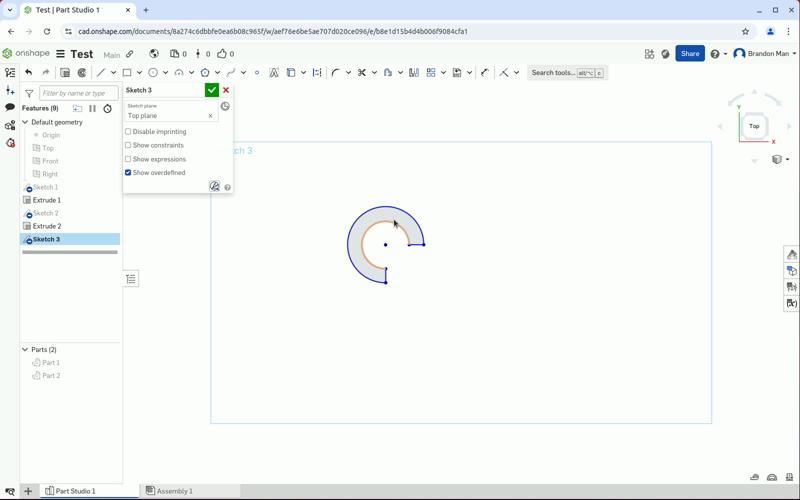
scroll(6)
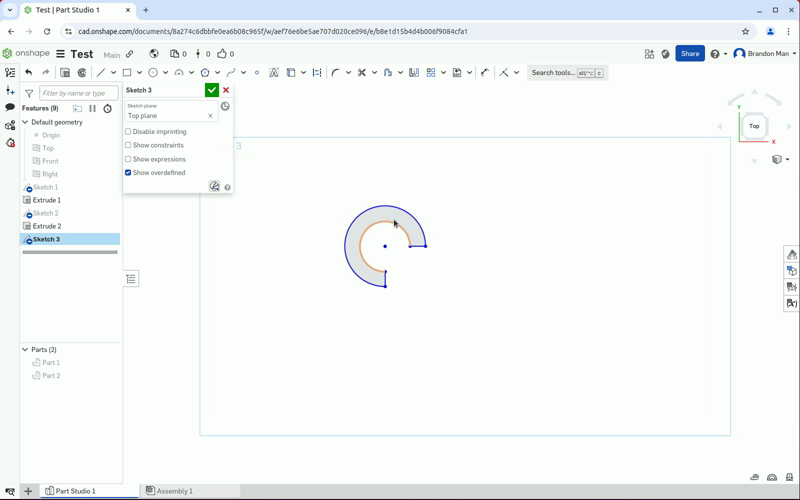
scroll(6)
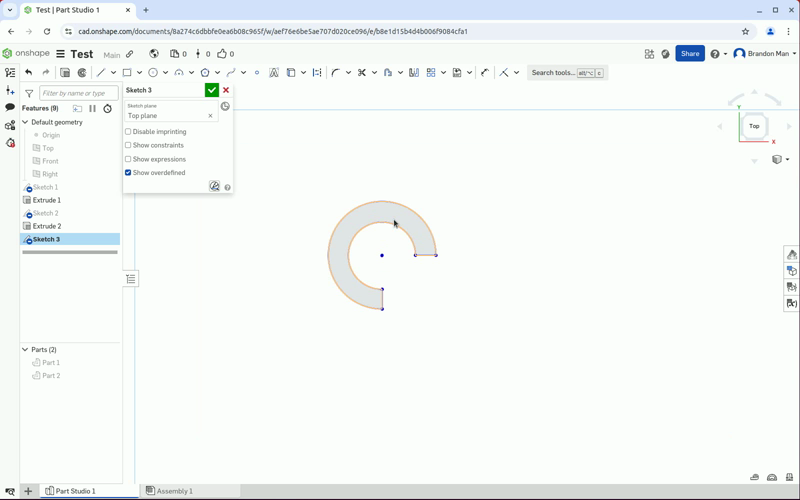
scroll(6)
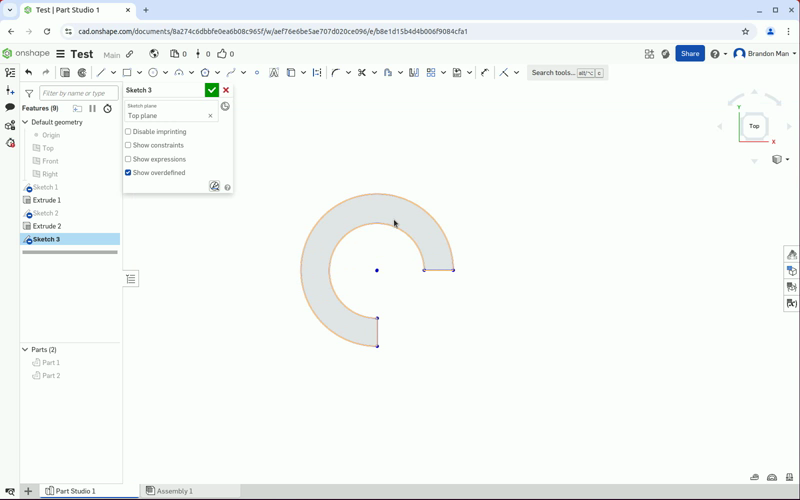
scroll(6)
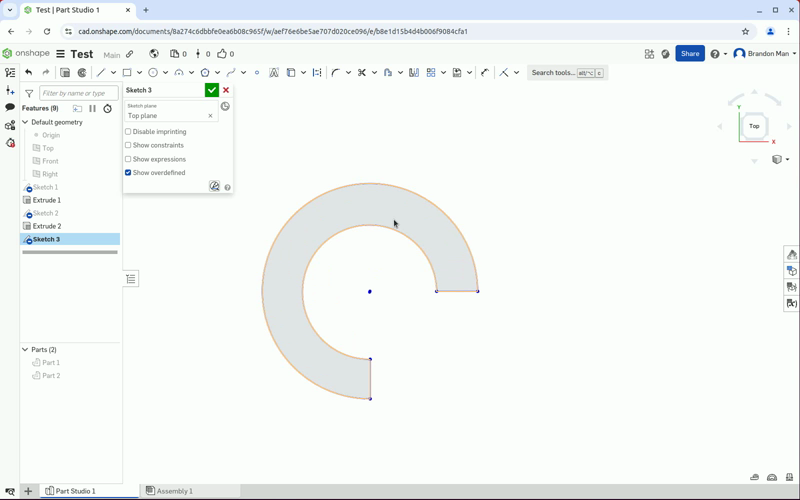
scroll(6)
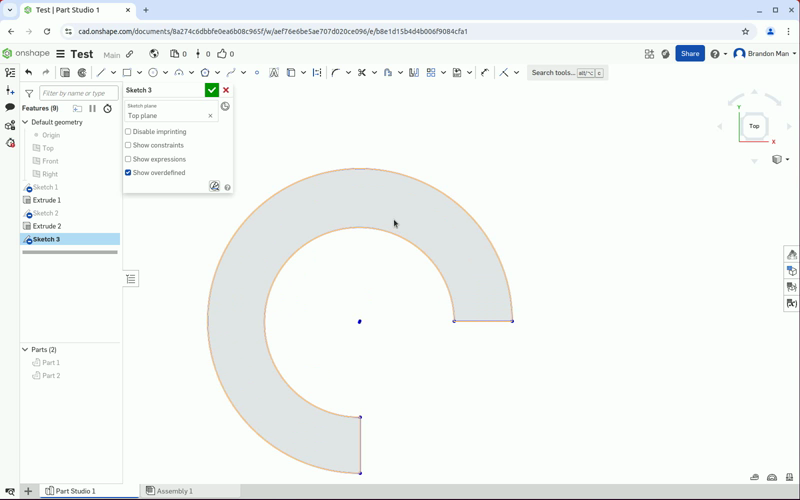
scroll(6)
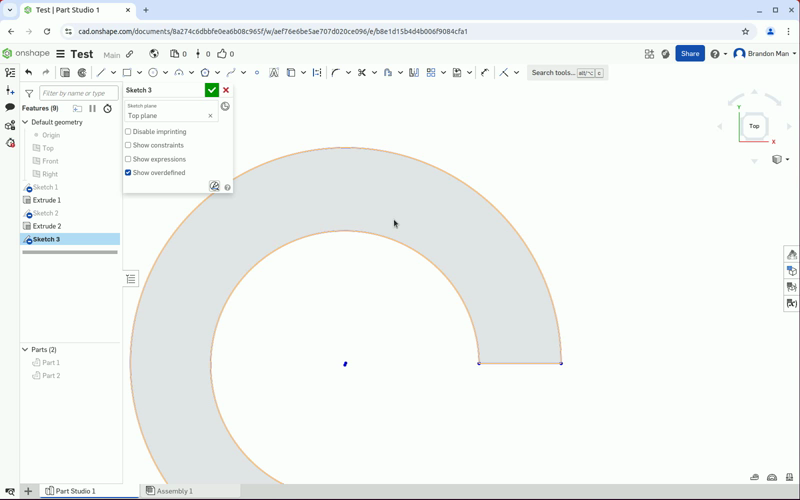
scroll(6)
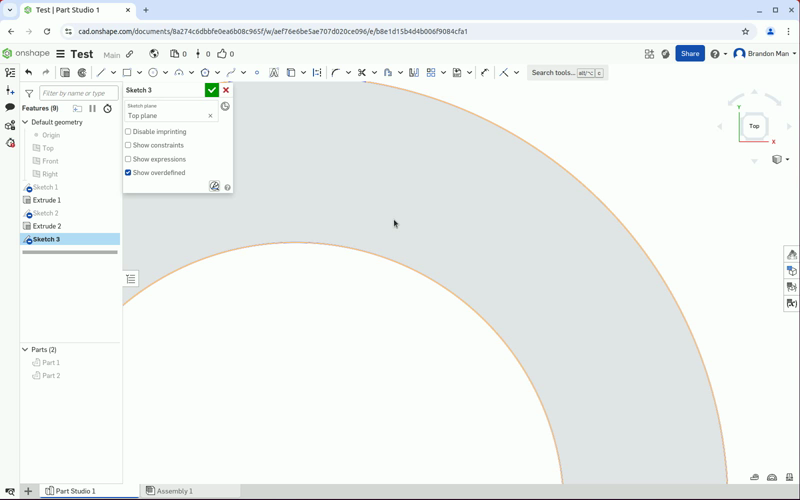
click(394, 219)
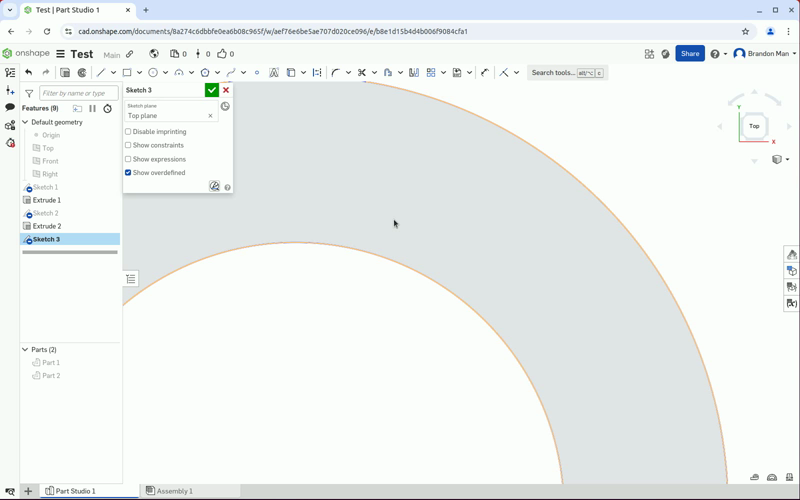
scroll(-6)
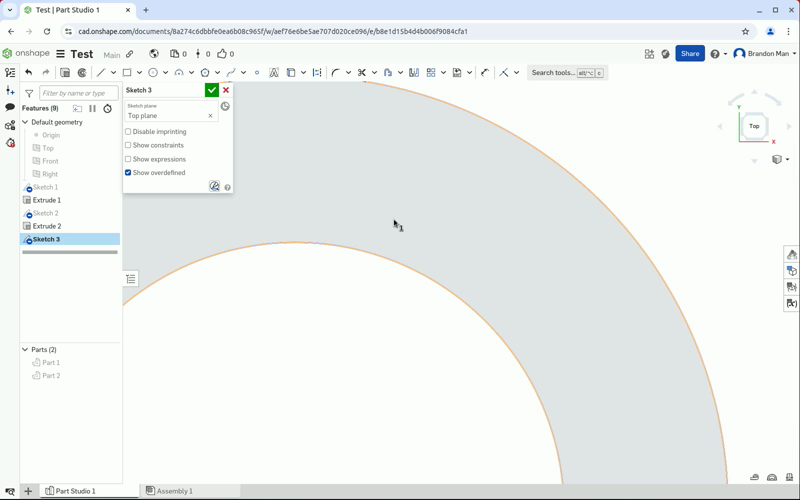
scroll(-6)
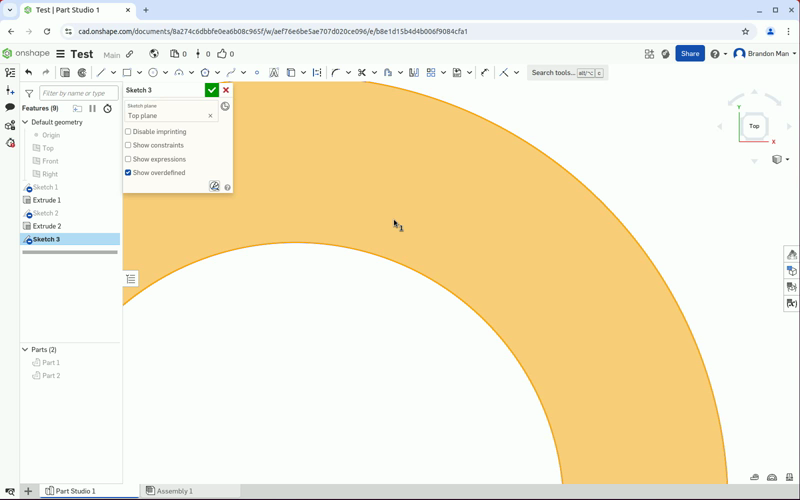
scroll(-6)
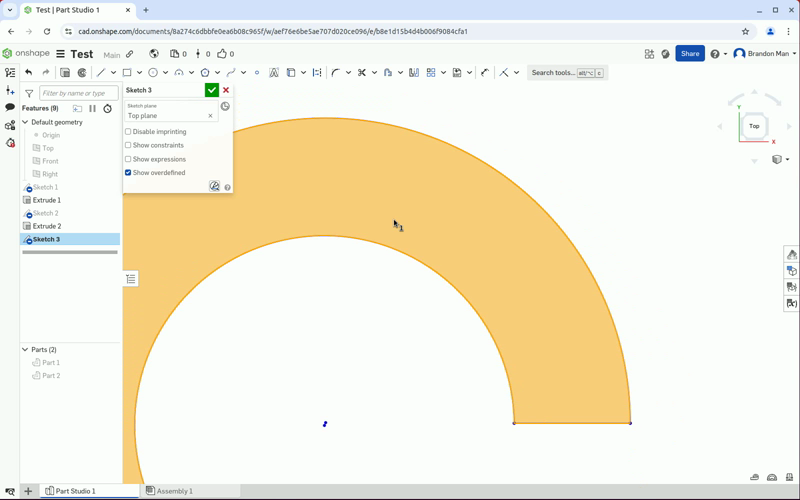
scroll(-6)
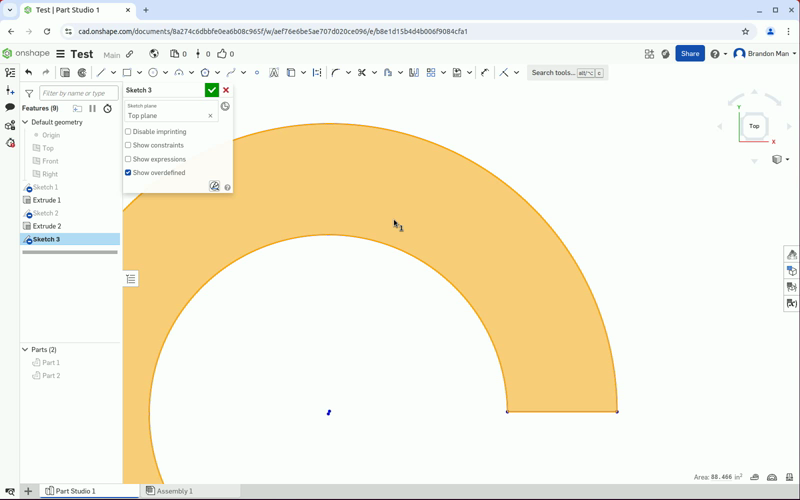
scroll(-6)
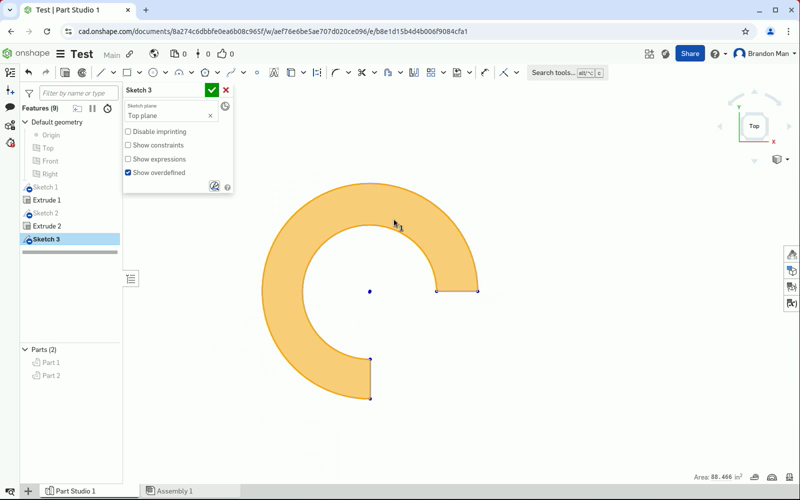
scroll(-6)
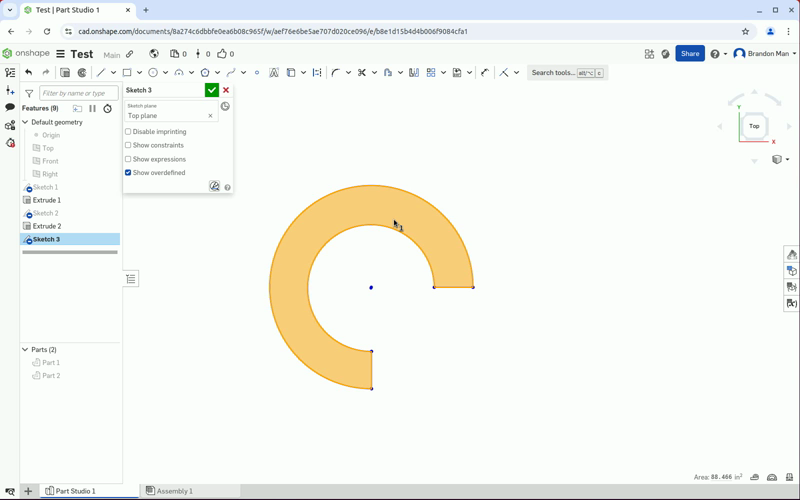
scroll(-6)
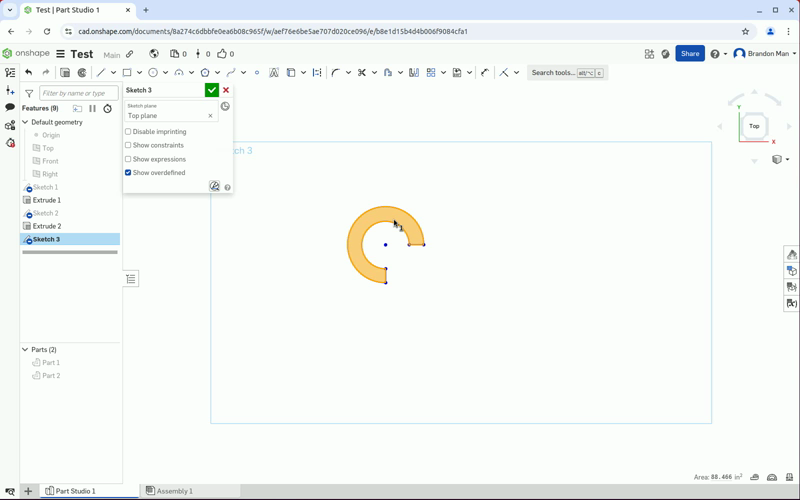
mouse_move(73, 352)
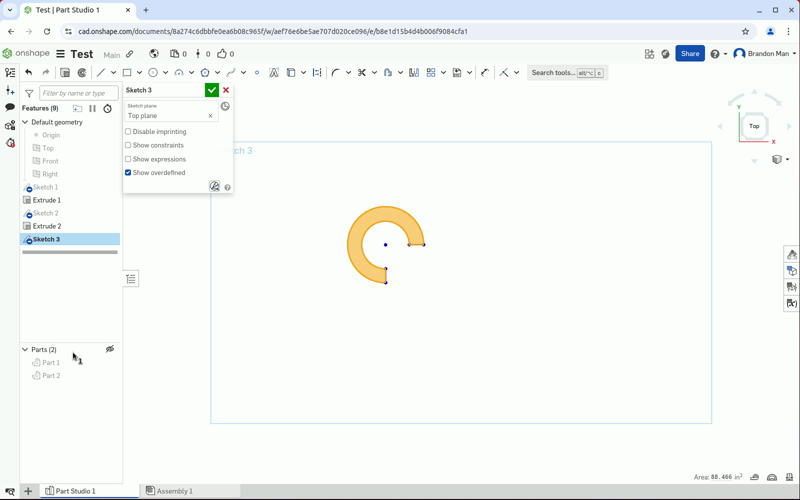
key(shift+y)
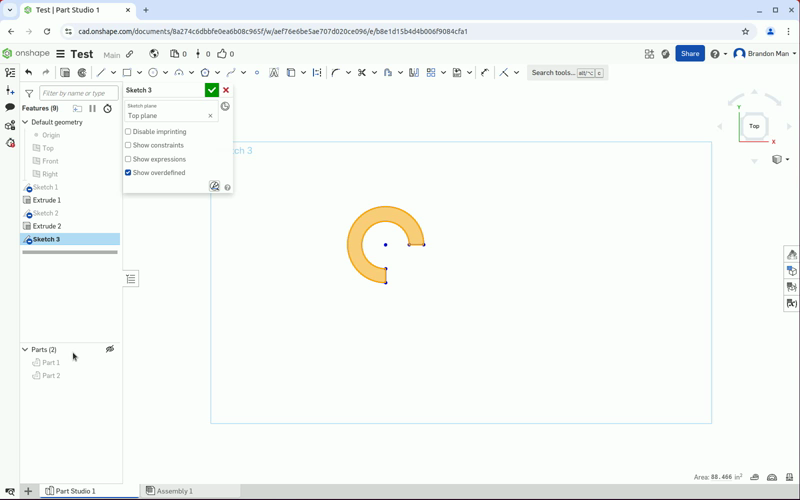
key(shift+e)
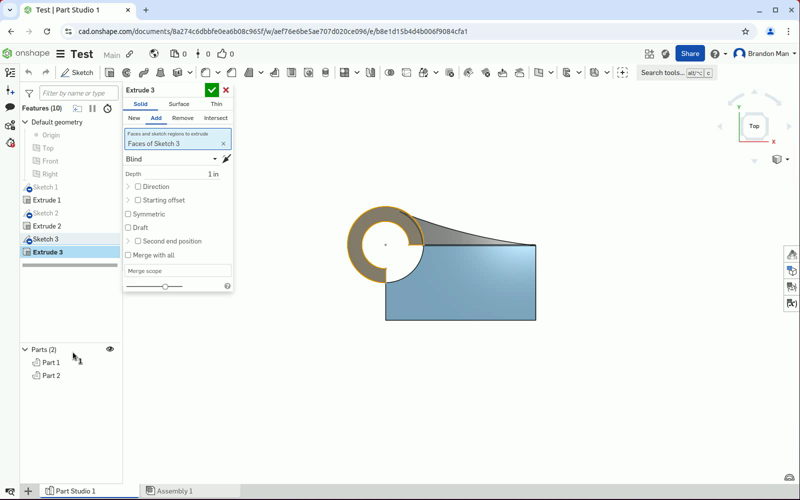
mouse_move(143, 106)
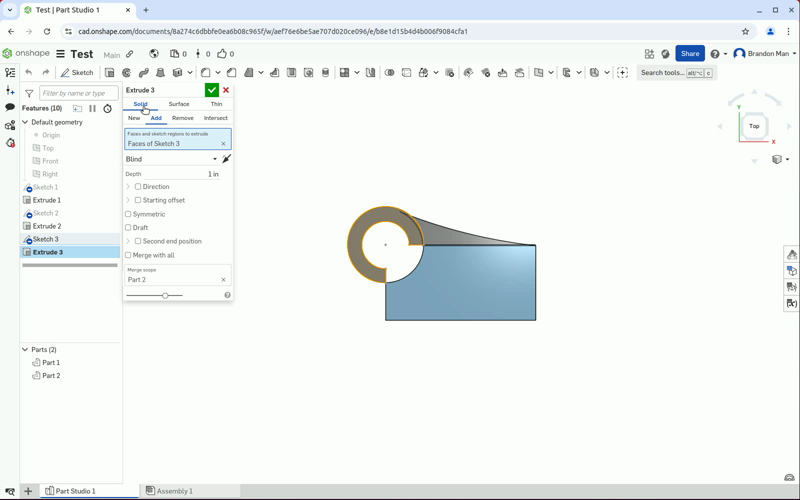
click(143, 106)
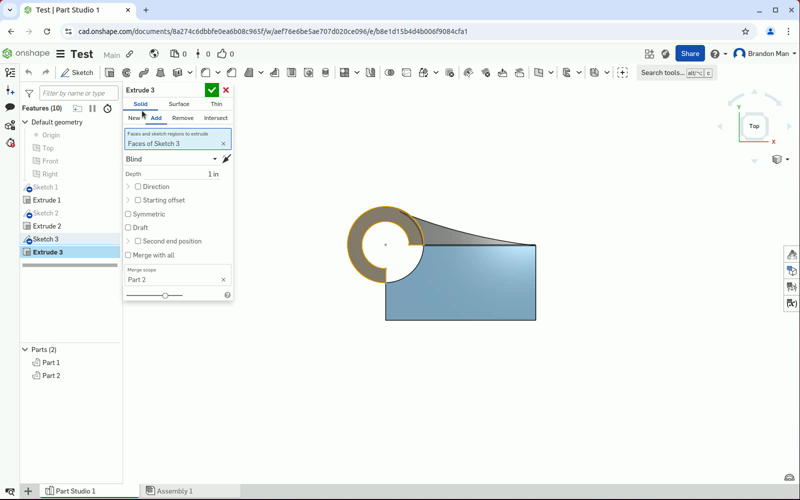
mouse_move(137, 120)
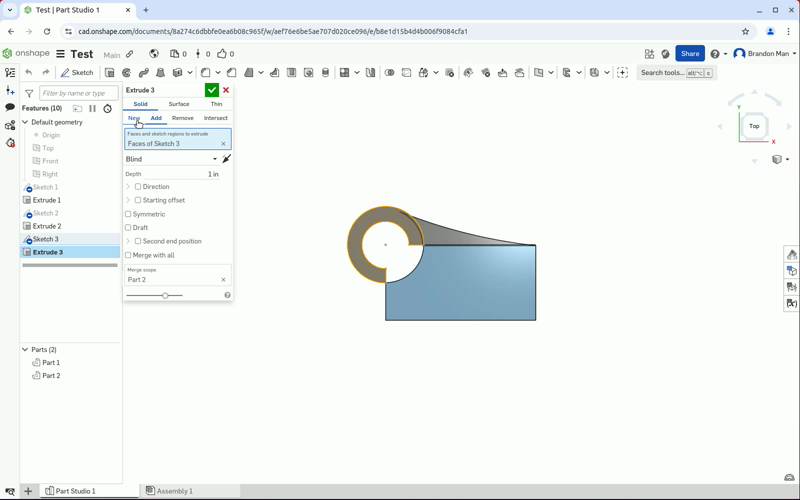
click(137, 120)
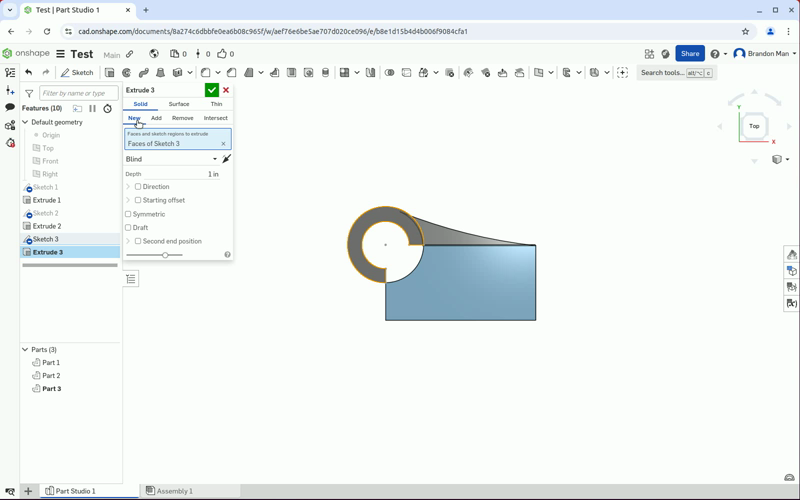
key(tab, 4)
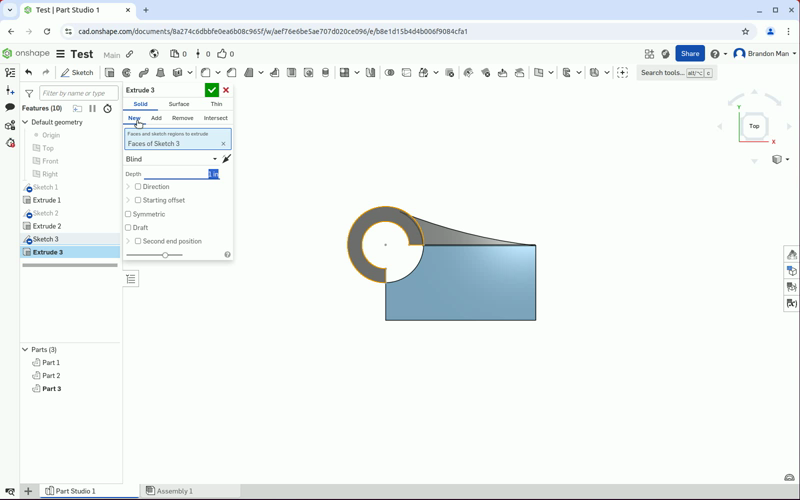
text(7.703)
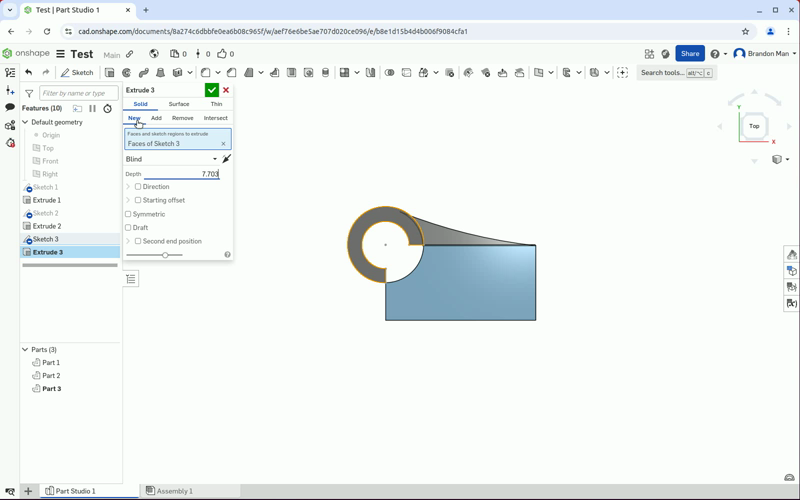
key(enter)
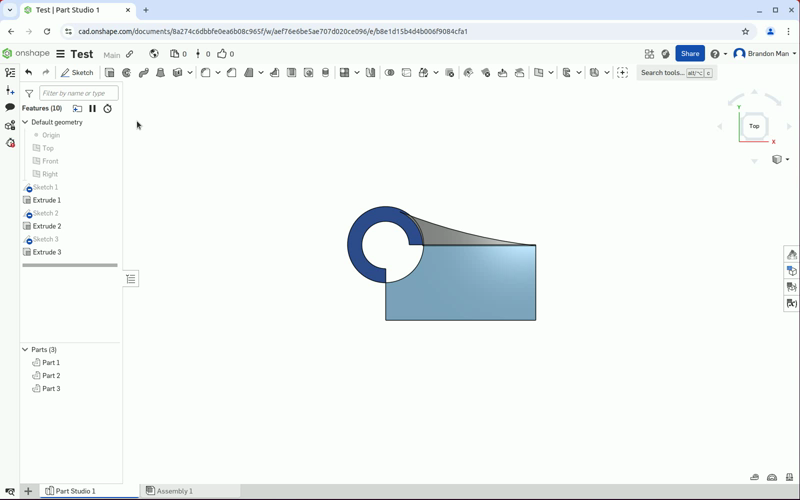
key(shift+h)
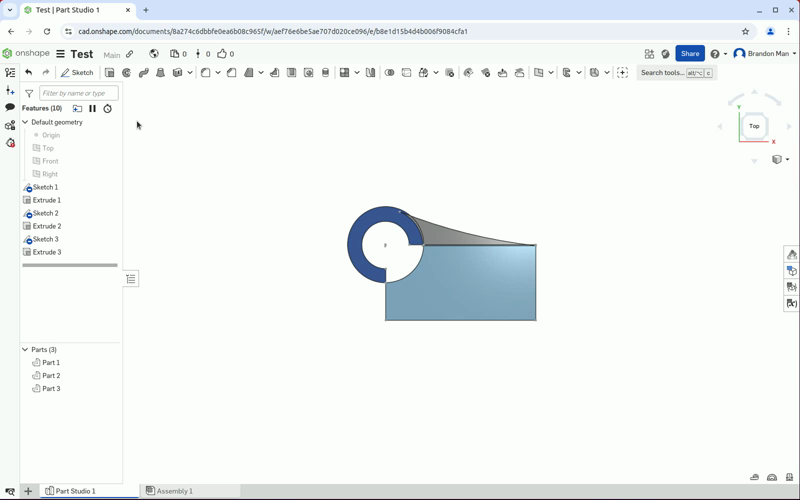
key(shift+h)
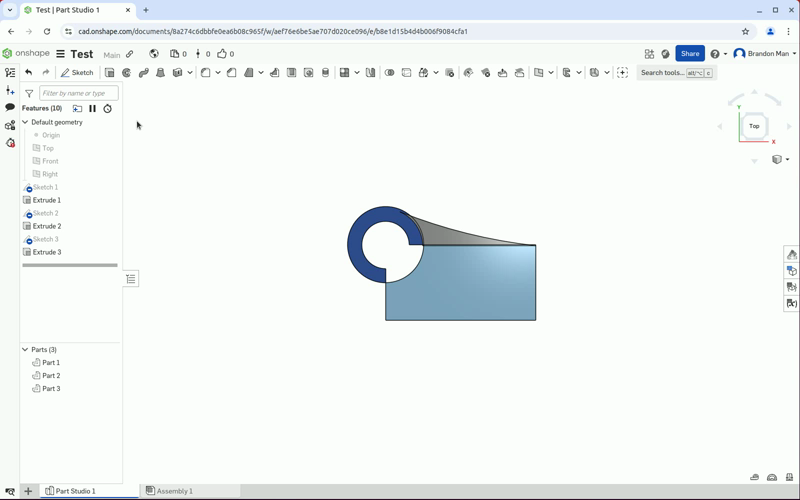
mouse_move(73, 189)
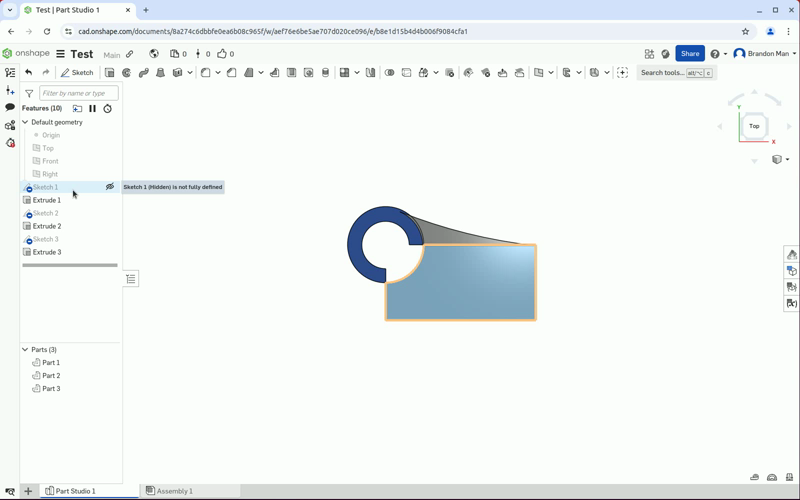
click(73, 189)
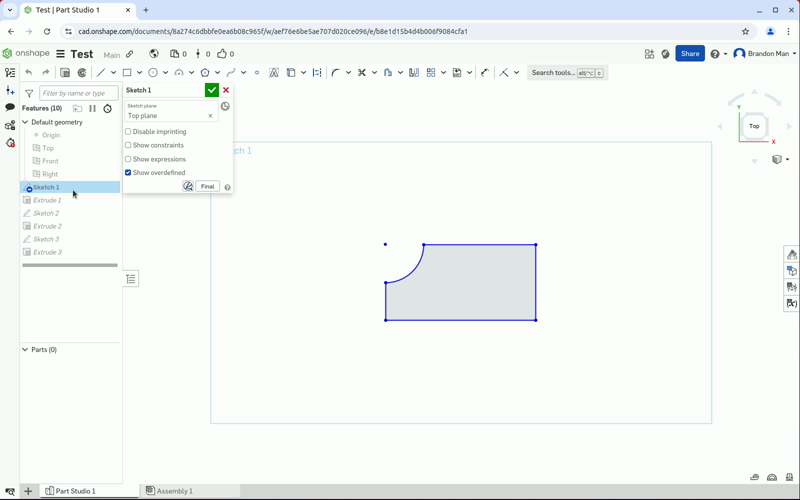
mouse_move(229, 92)
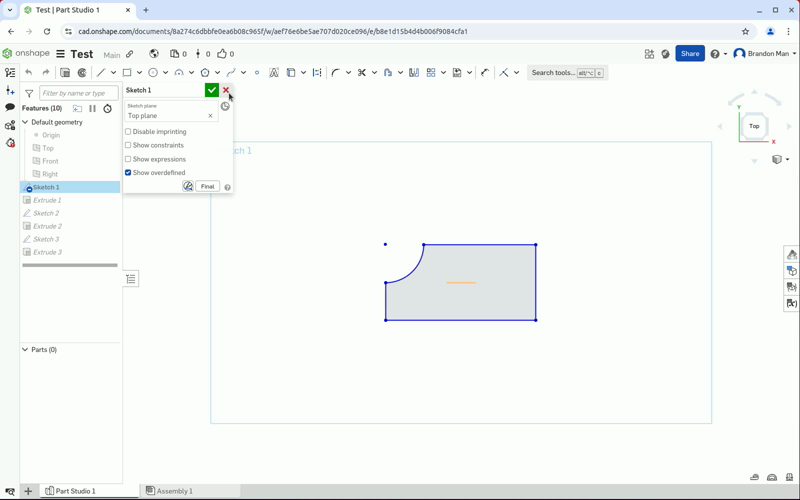
click(229, 92)
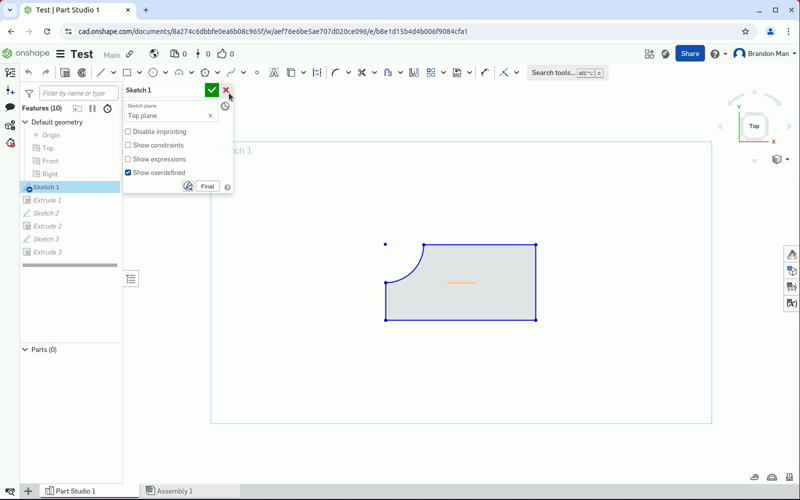
key(shift+s)
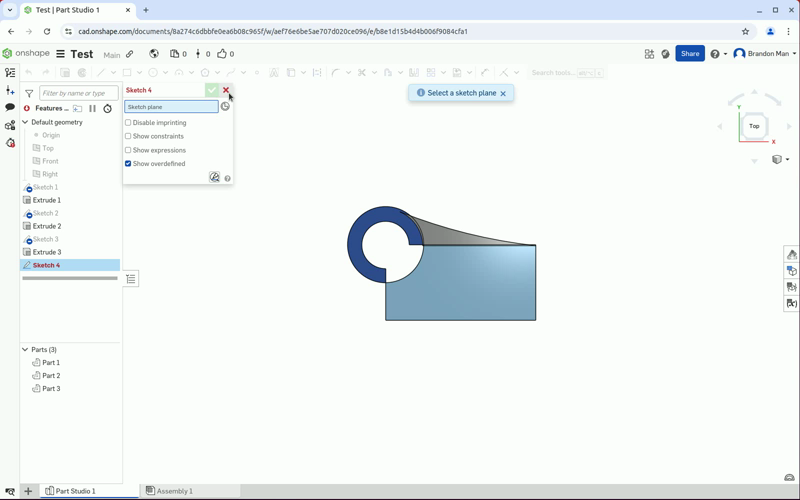
mouse_move(73, 150)
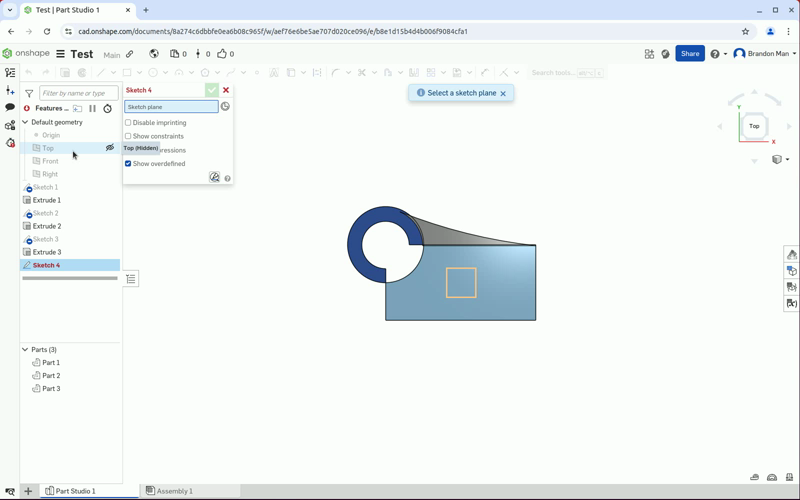
click(73, 150)
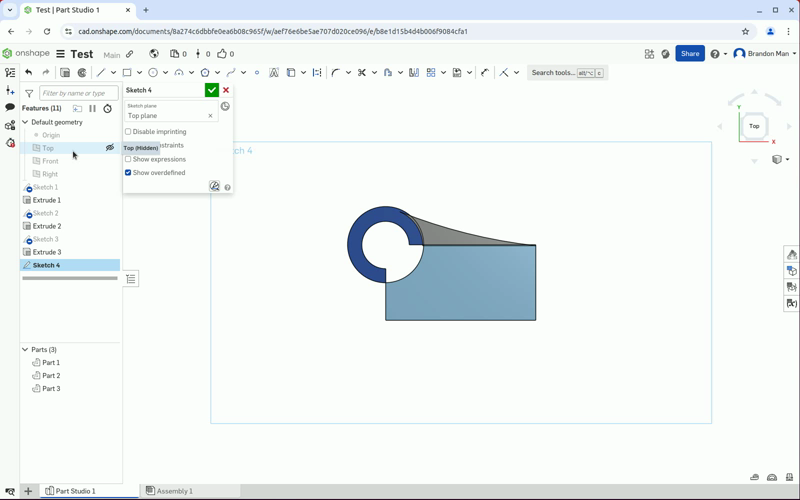
mouse_move(73, 352)
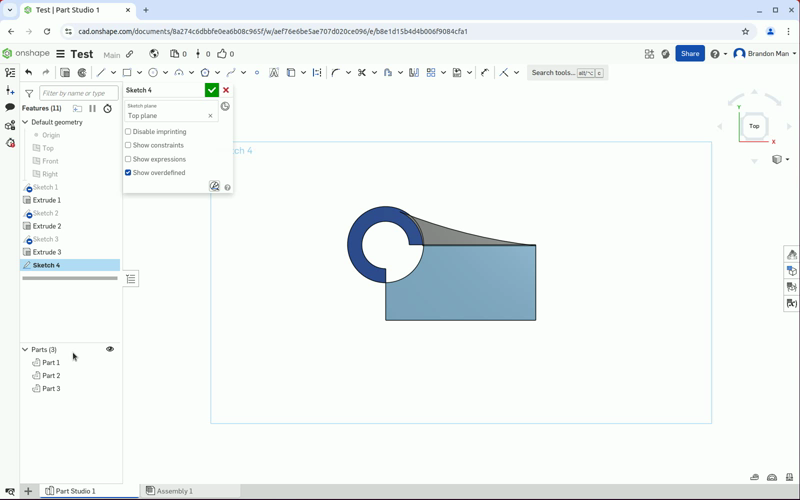
key(y)
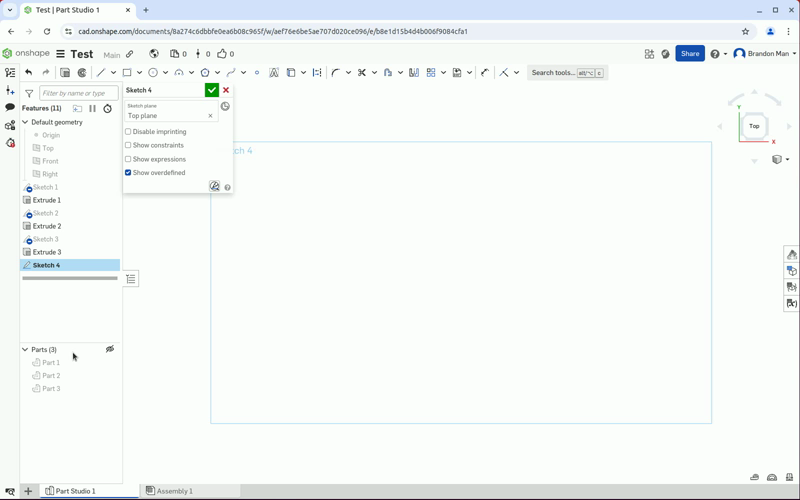
key(a)
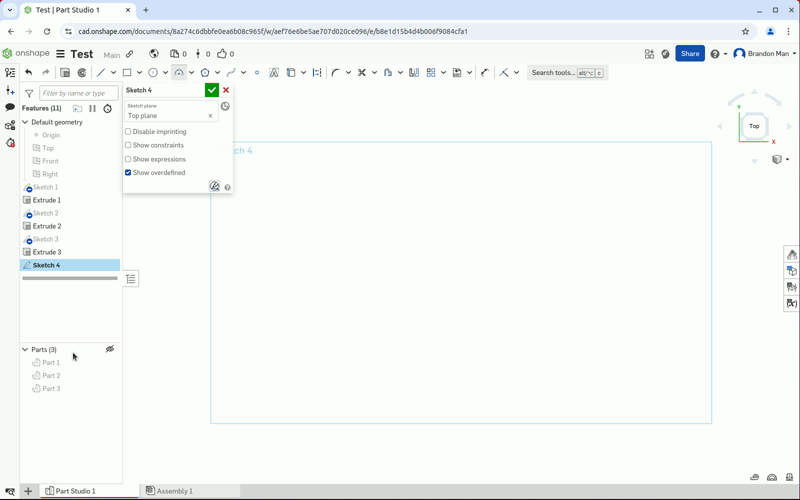
key_down(shift)
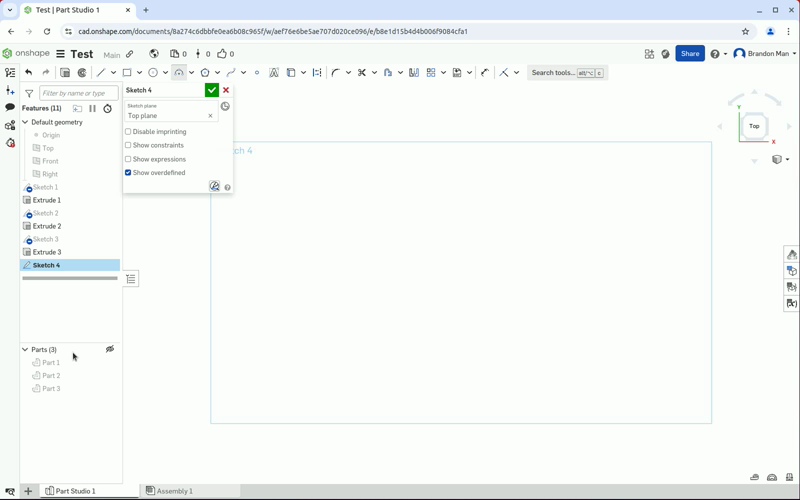
mouse_move(385, 282)
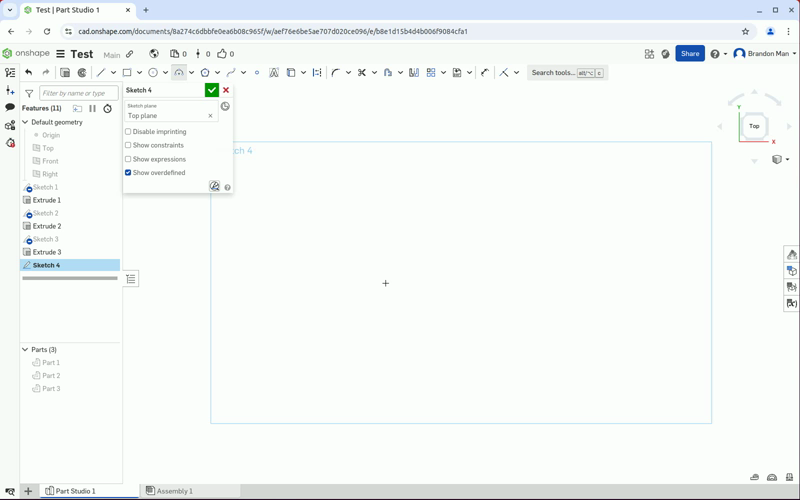
click(385, 282)
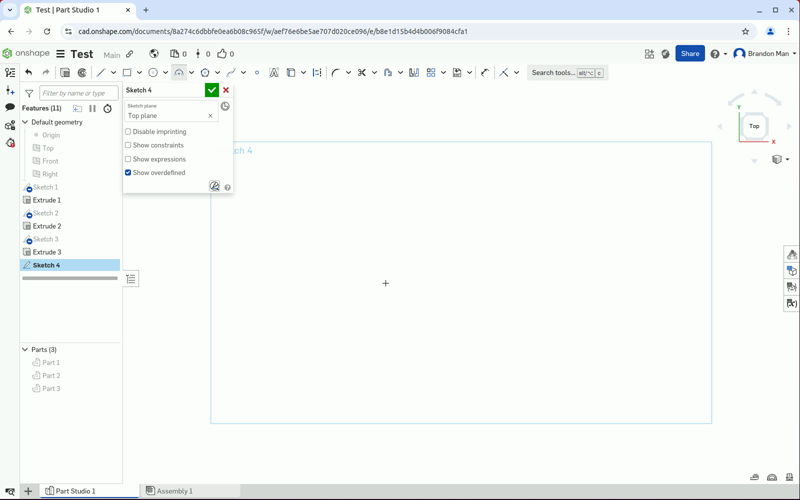
key_up(shift)
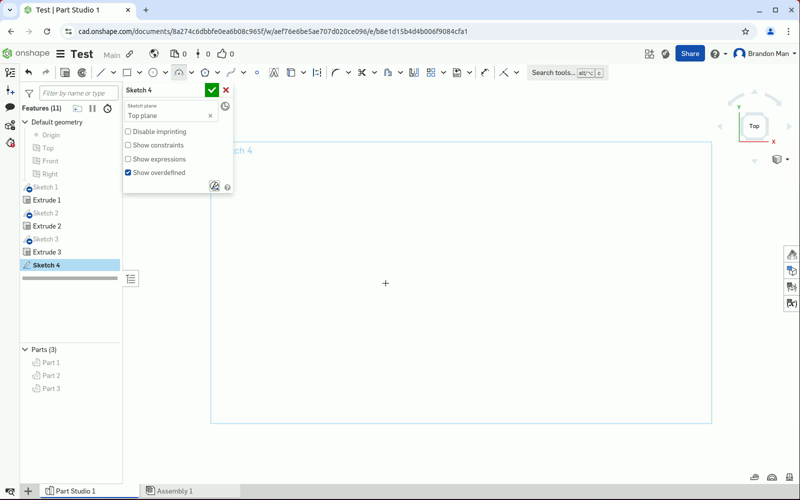
key_down(shift)
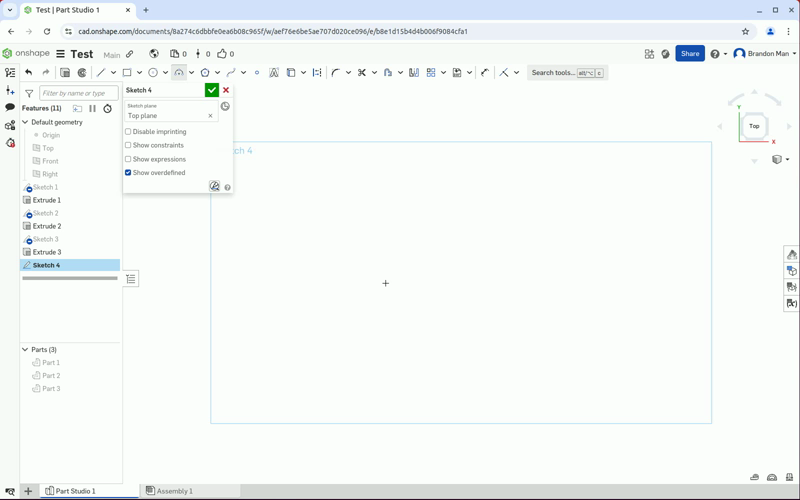
mouse_move(424, 244)
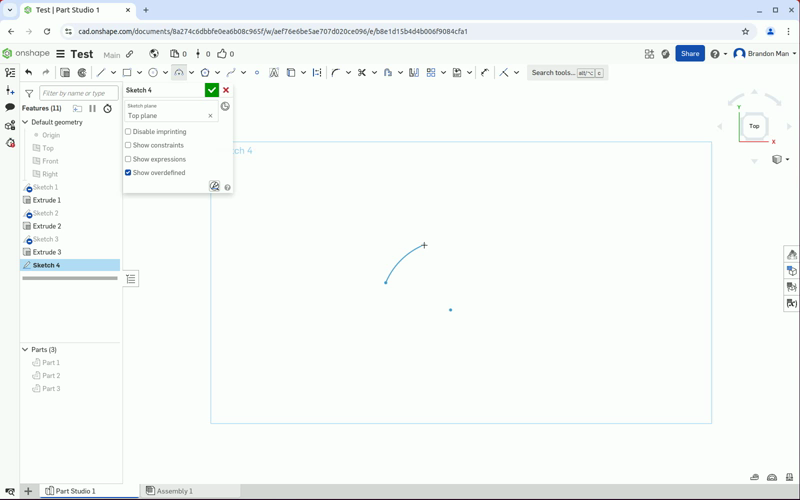
click(424, 244)
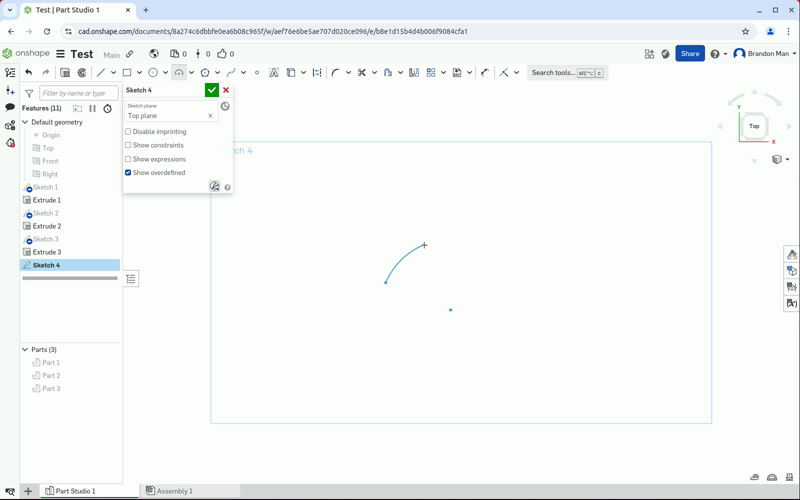
mouse_move(412, 271)
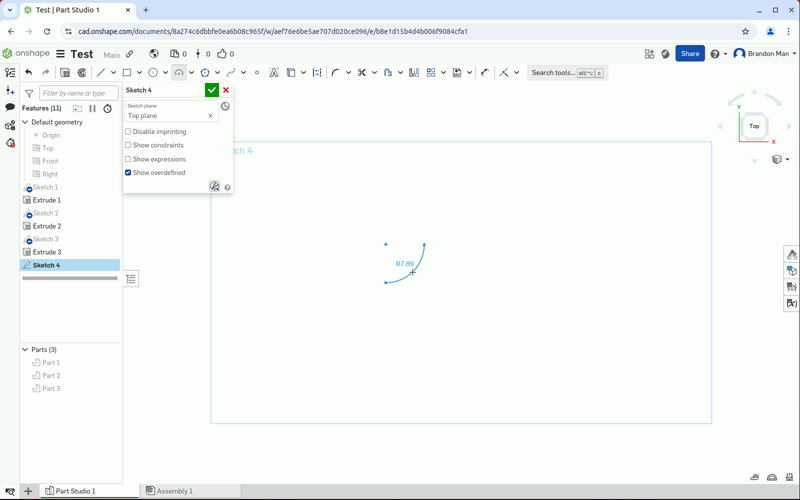
click(412, 271)
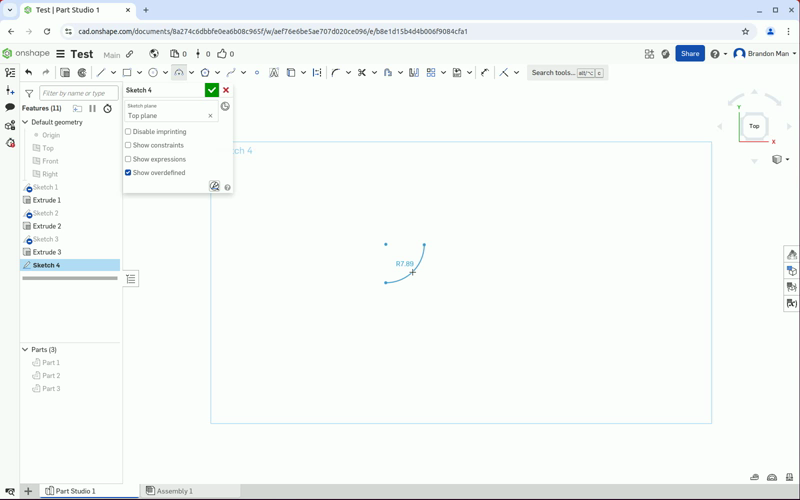
key_up(shift)
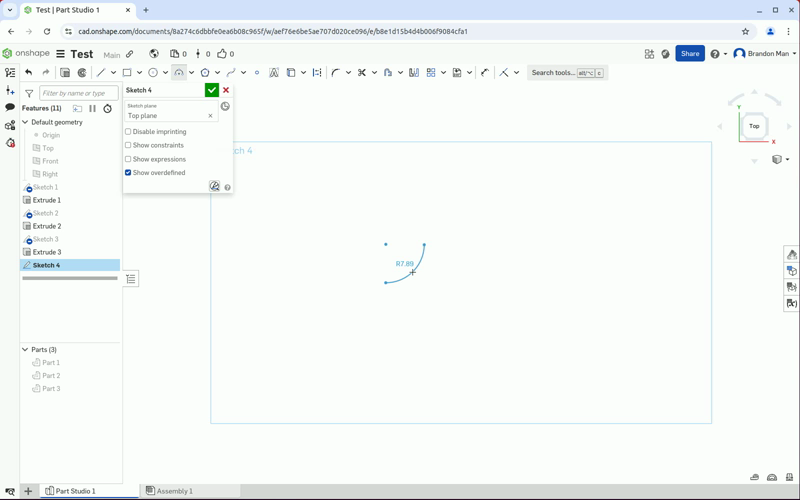
key(esc)
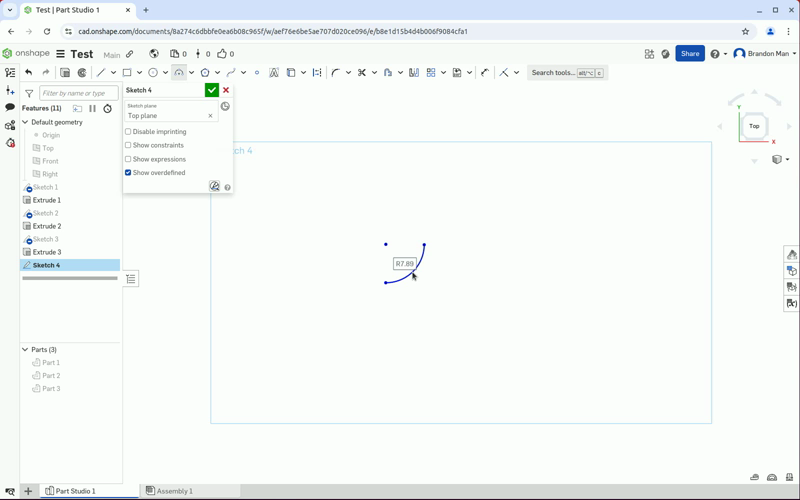
key(l)
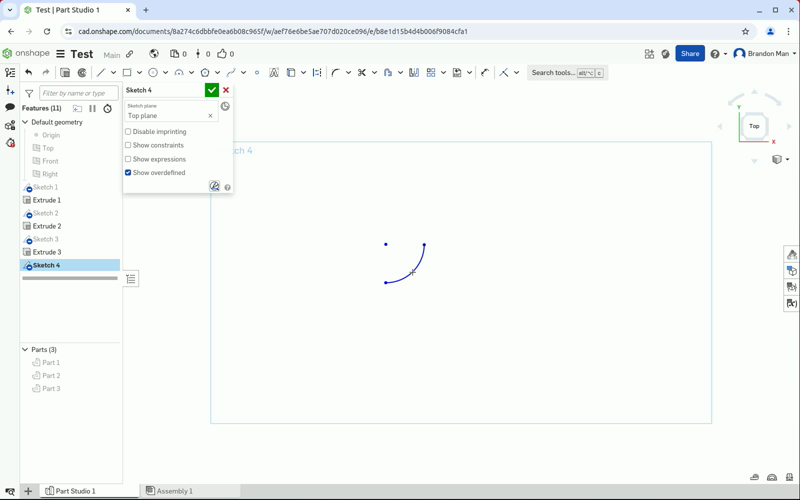
mouse_move(424, 244)
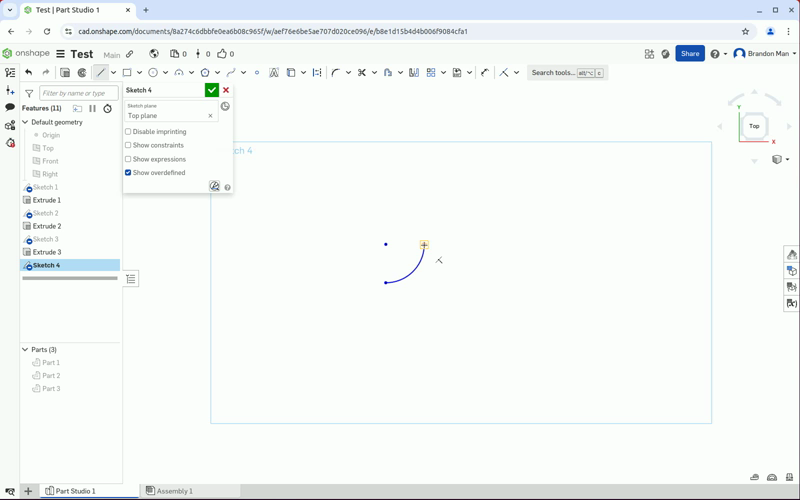
click(424, 244)
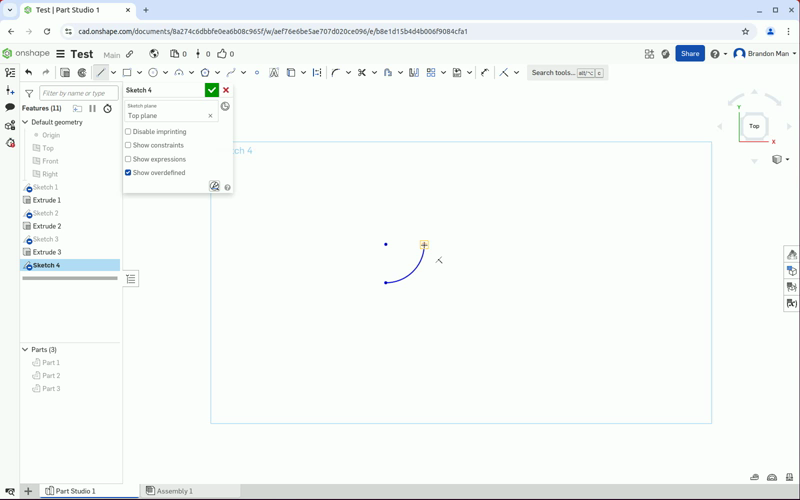
key_down(shift)
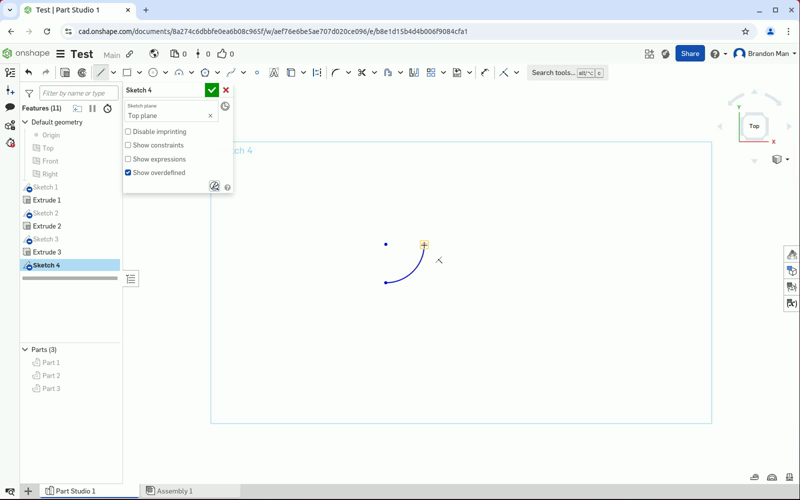
mouse_move(454, 244)
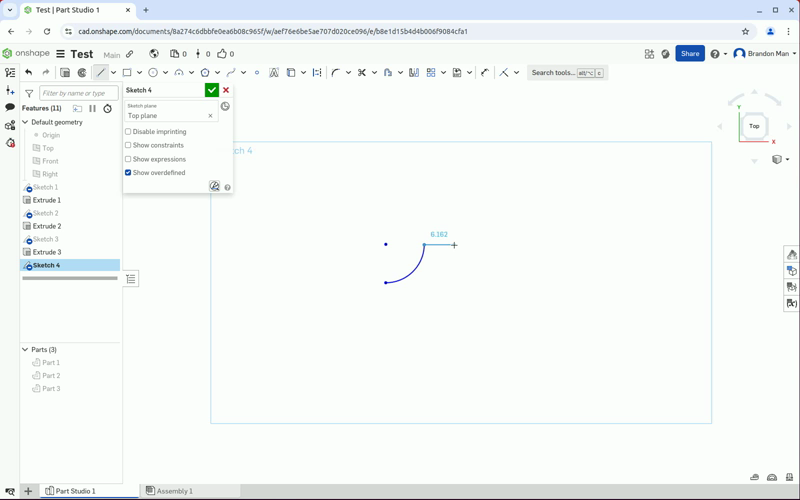
mouse_move(409, 244)
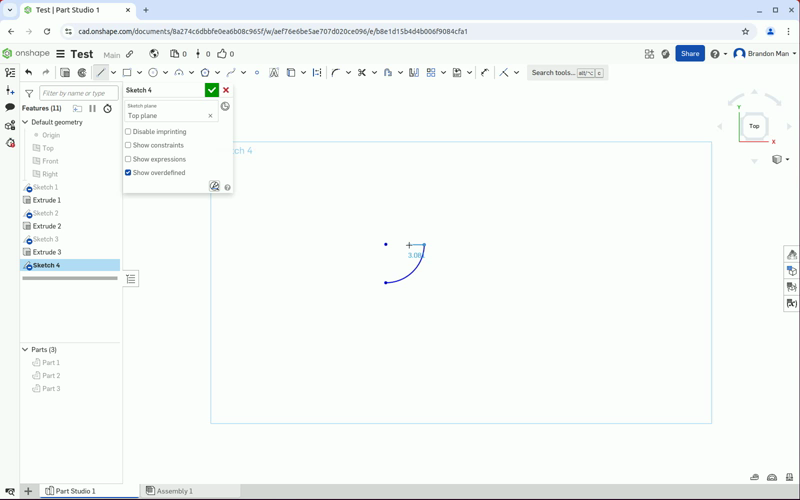
click(409, 244)
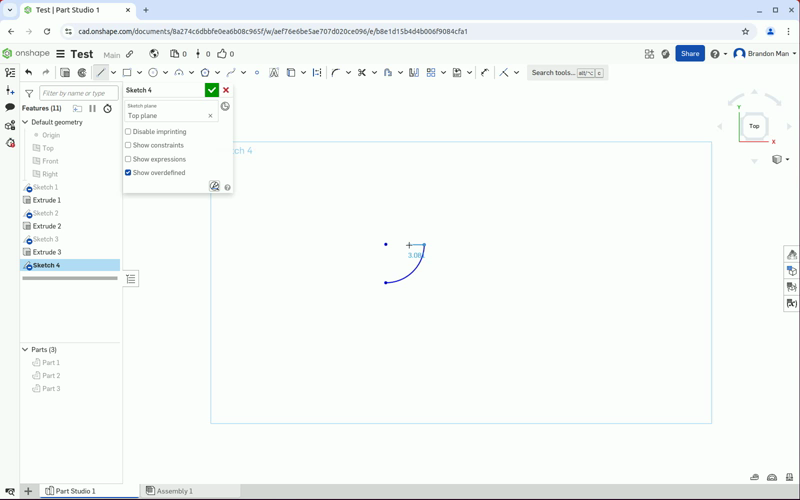
key_up(shift)
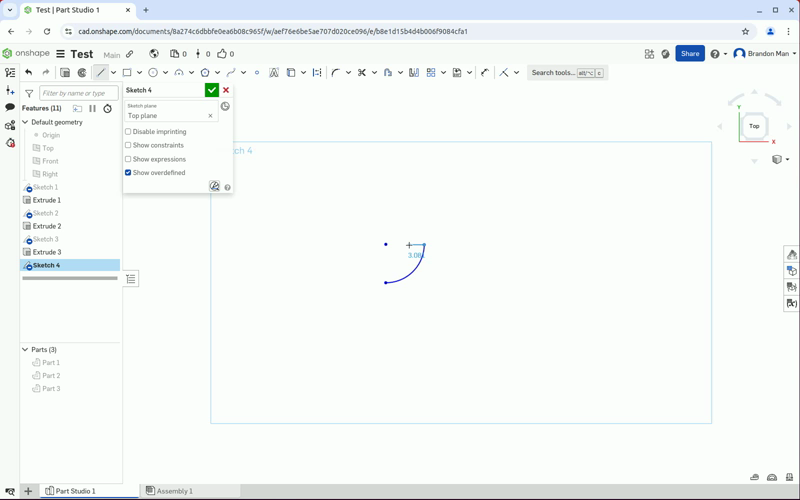
key(esc)
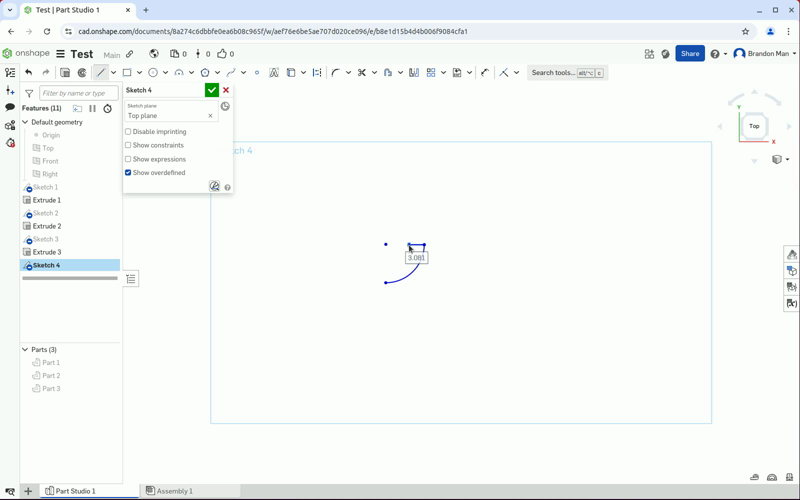
key(a)
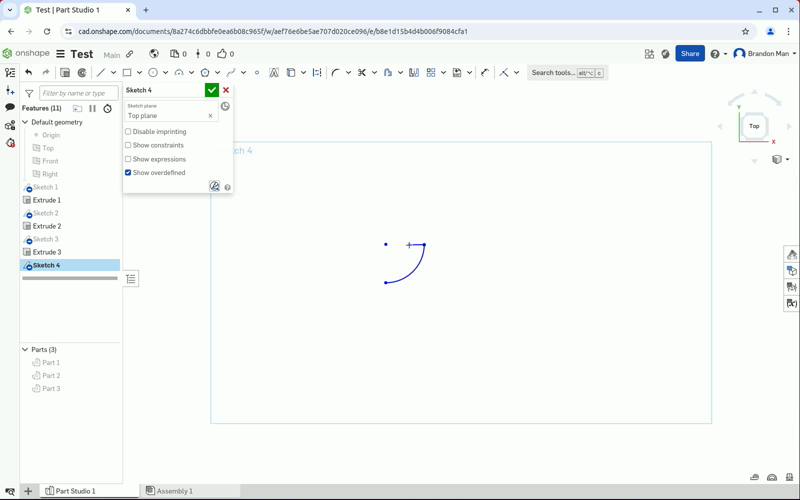
mouse_move(409, 244)
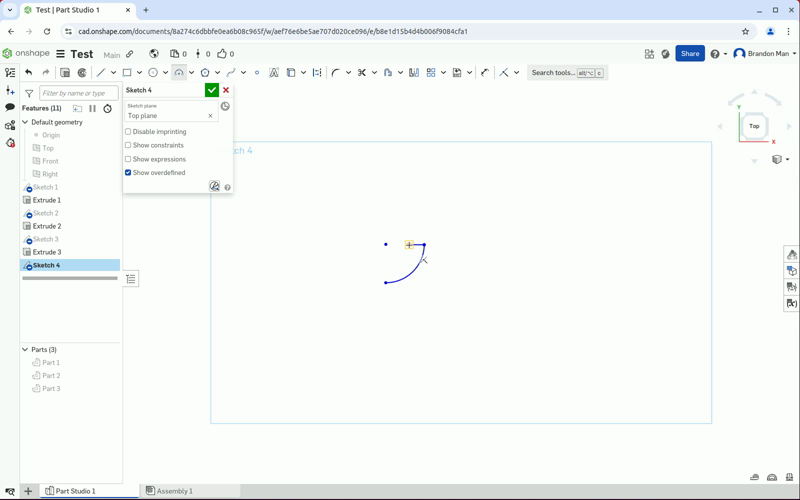
click(409, 244)
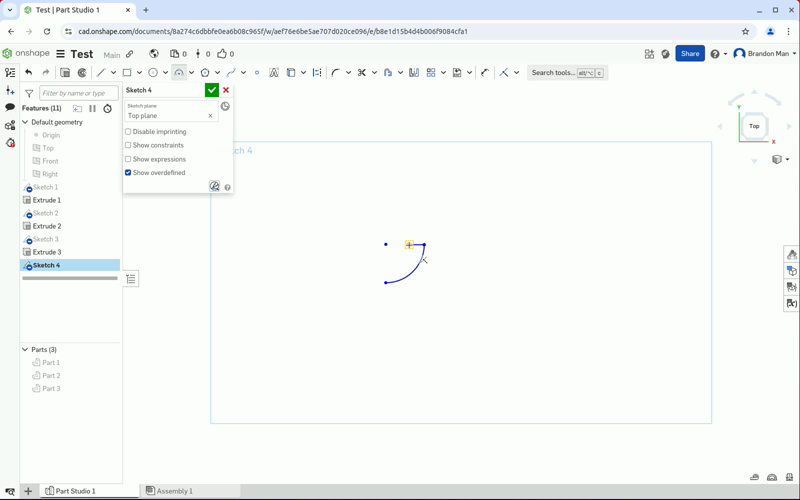
key_down(shift)
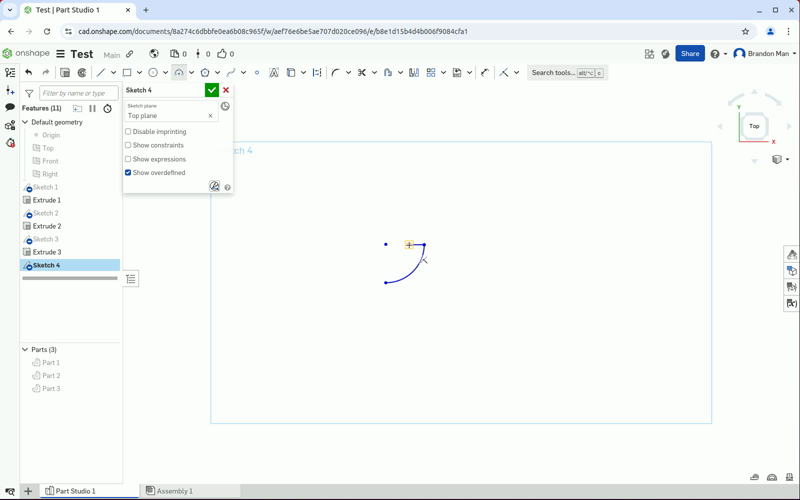
mouse_move(385, 268)
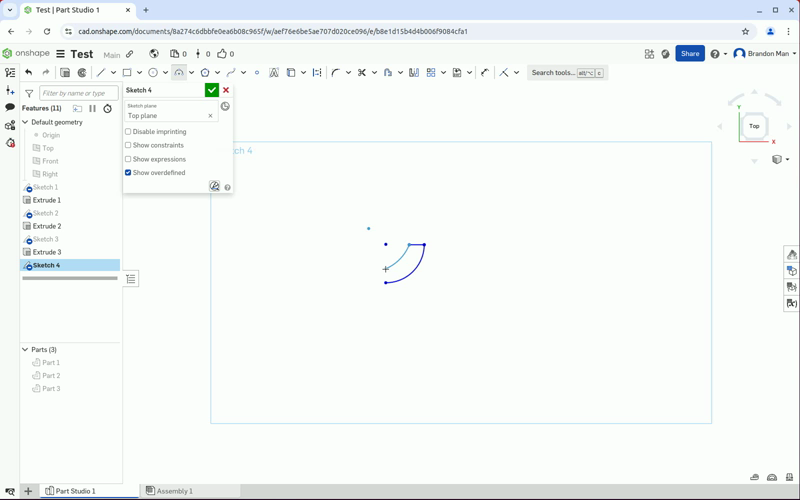
click(385, 268)
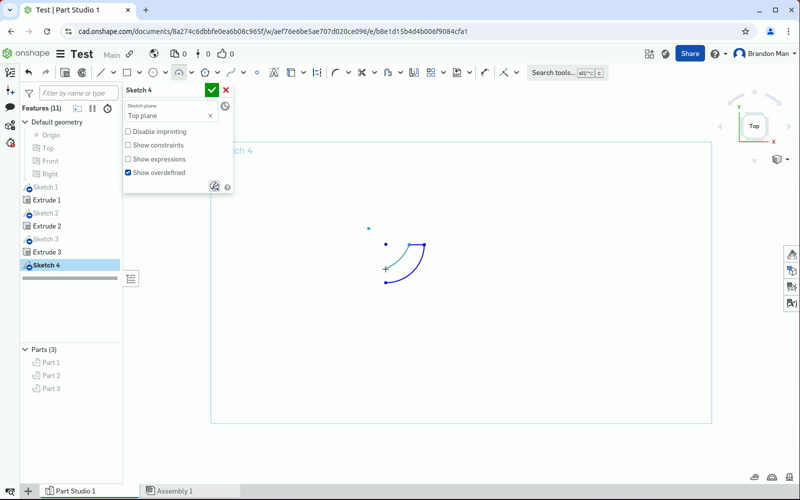
mouse_move(402, 261)
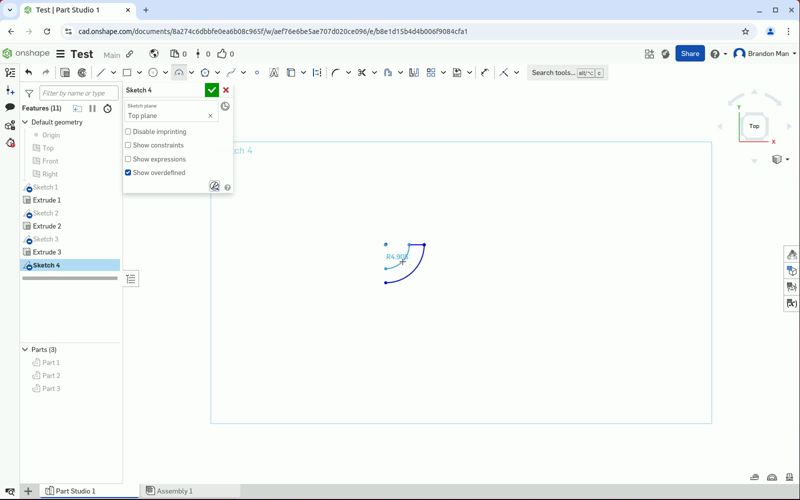
click(402, 261)
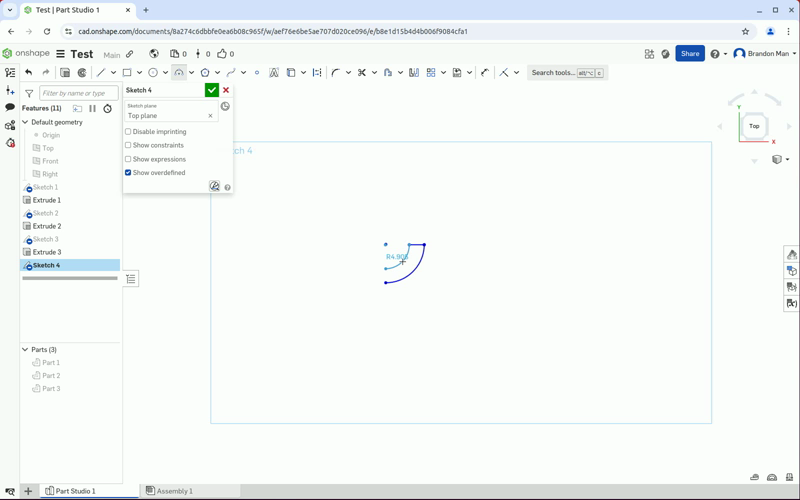
key_up(shift)
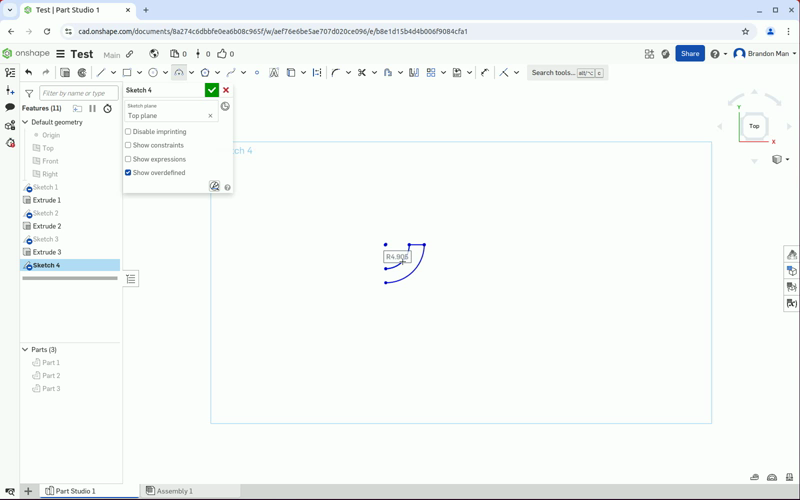
key(esc)
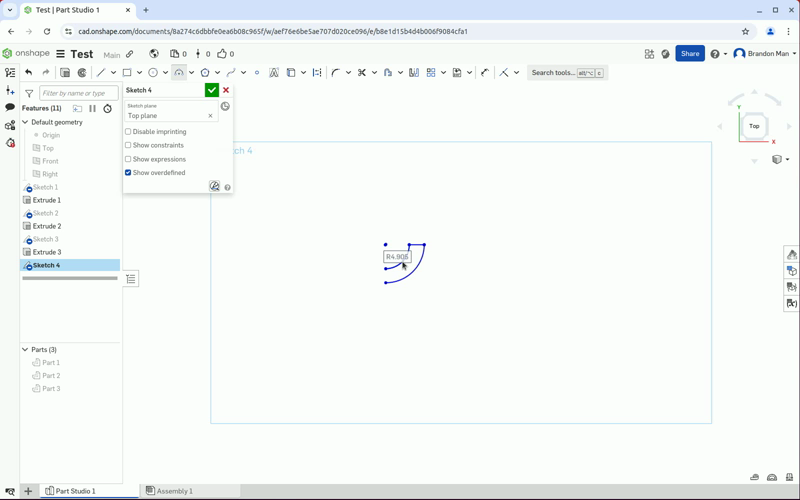
key(l)
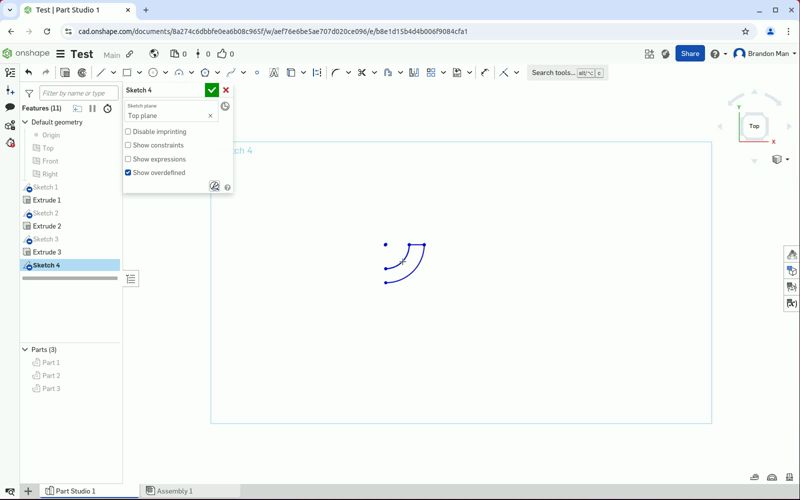
mouse_move(385, 268)
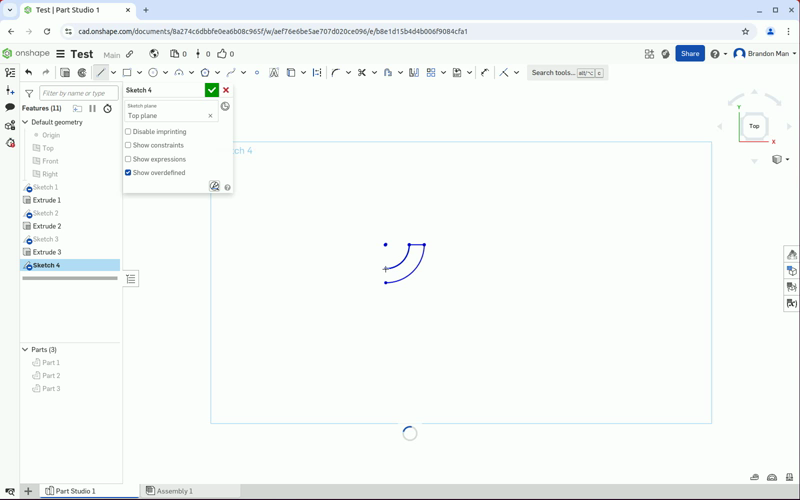
click(385, 268)
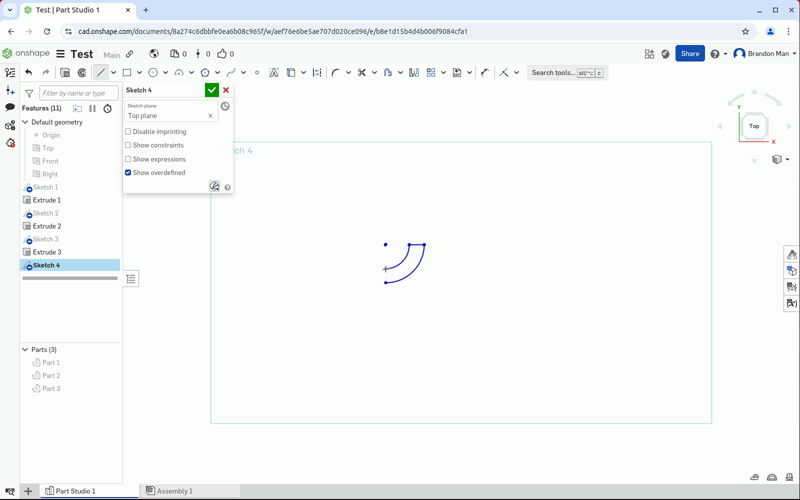
mouse_move(415, 268)
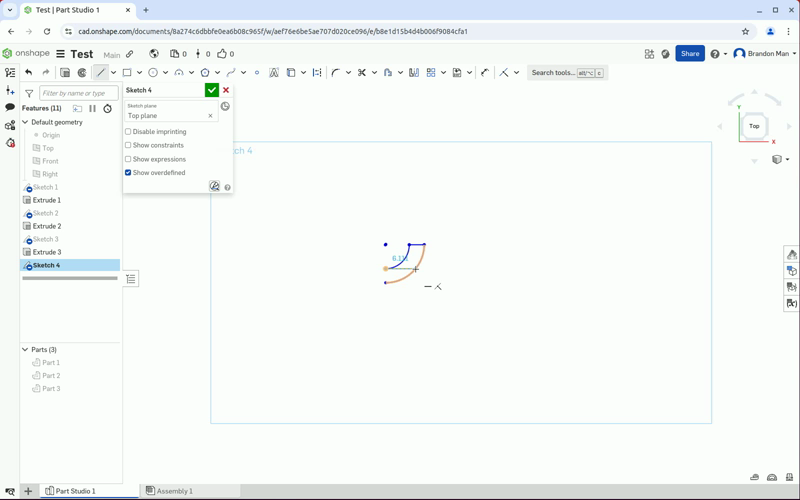
key_down(shift)
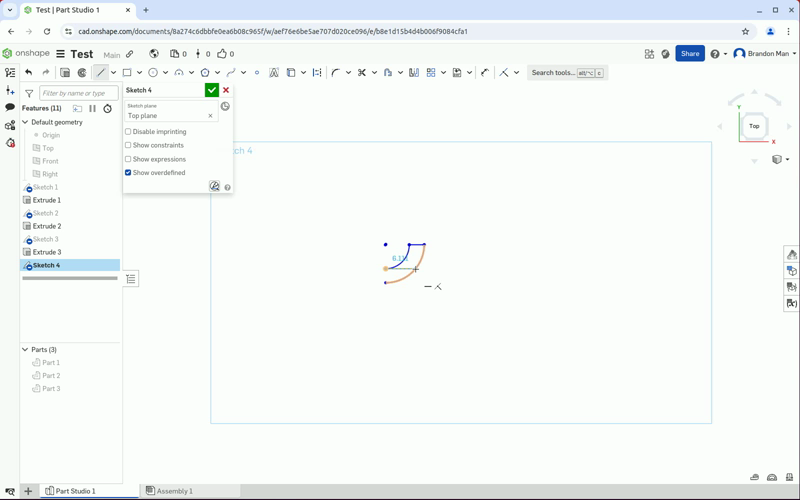
mouse_move(385, 282)
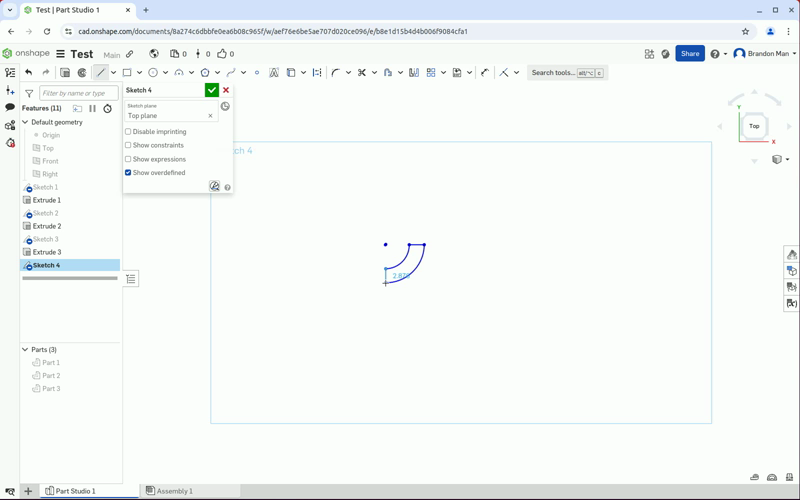
key_up(shift)
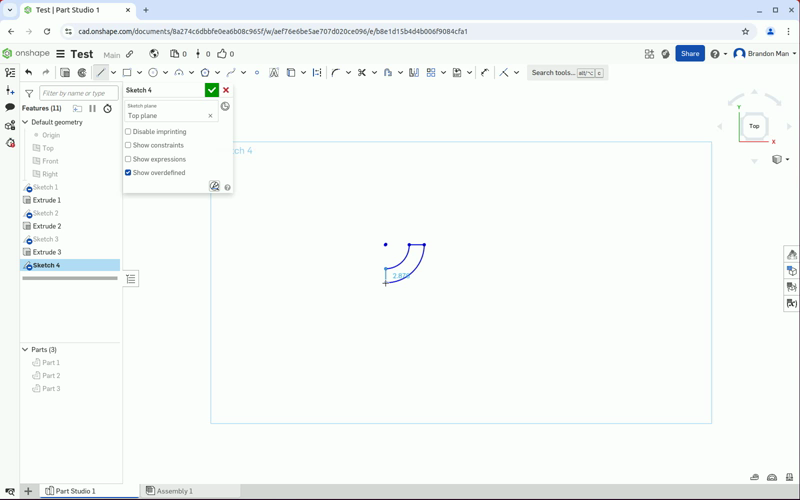
click(385, 282)
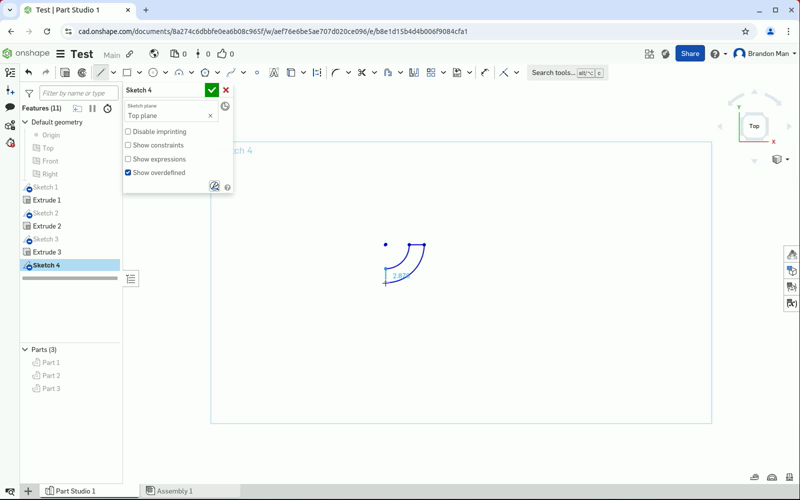
key(esc)
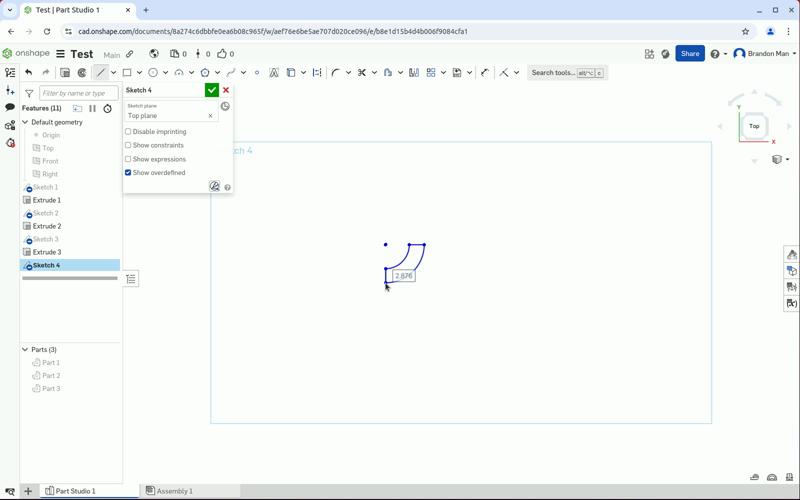
mouse_move(400, 274)
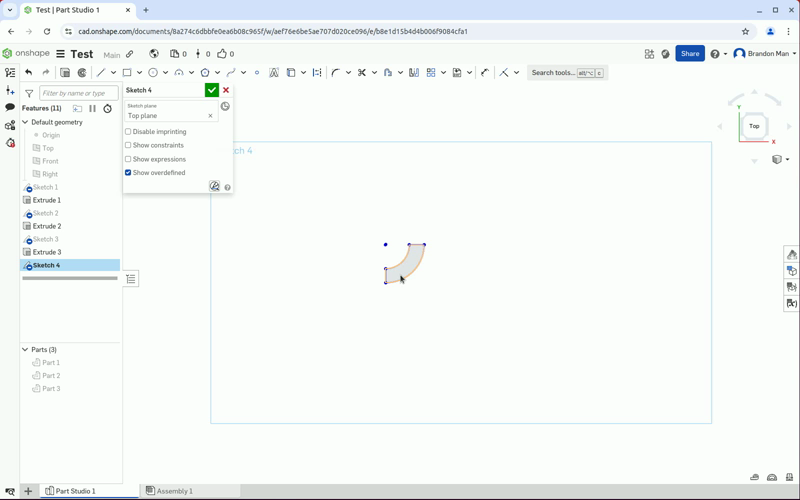
scroll(6)
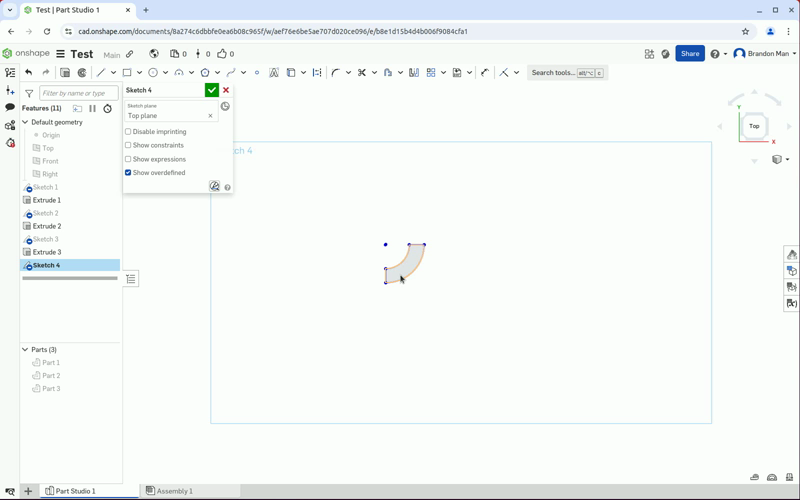
scroll(6)
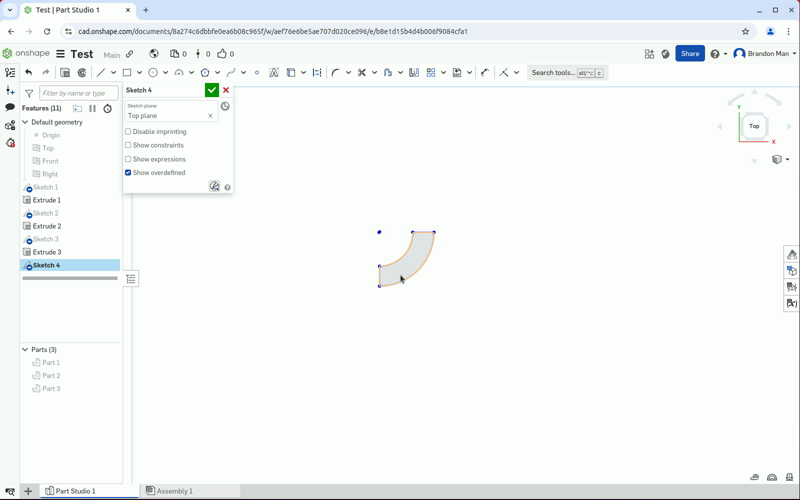
scroll(6)
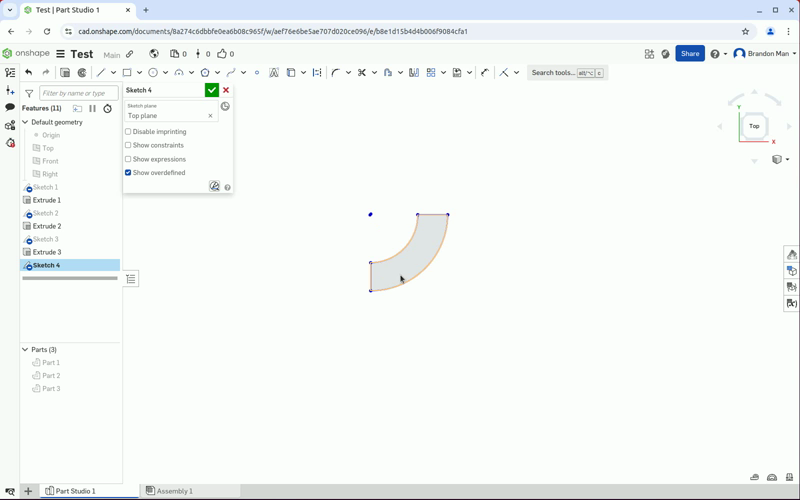
scroll(6)
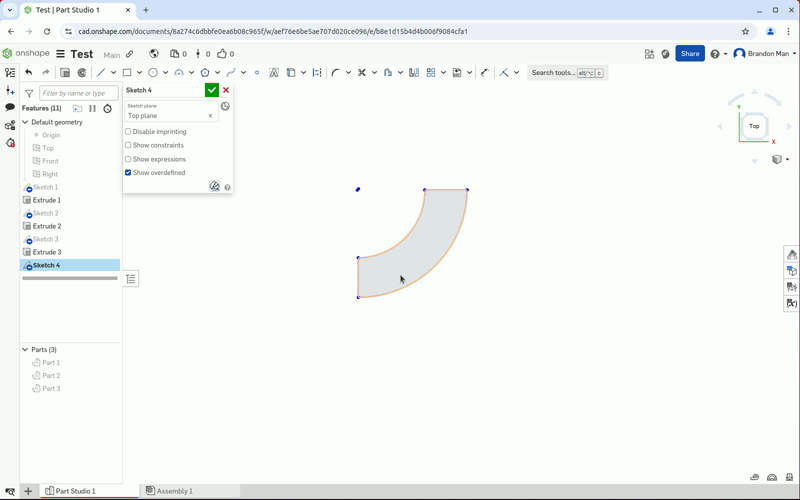
scroll(6)
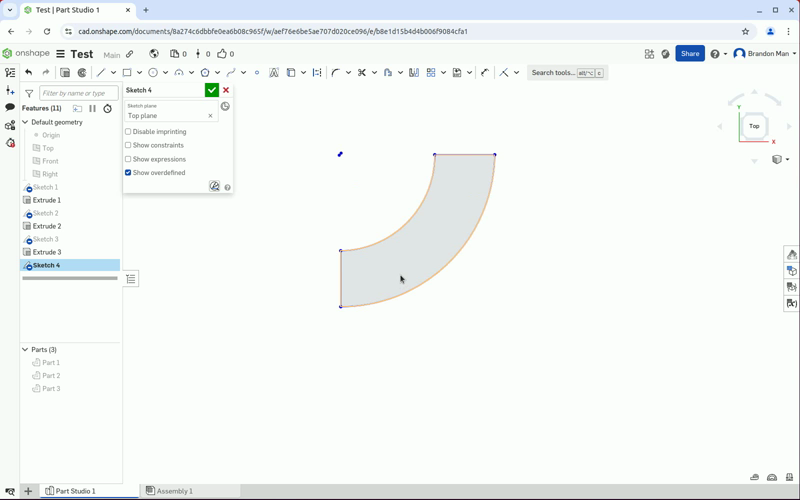
scroll(6)
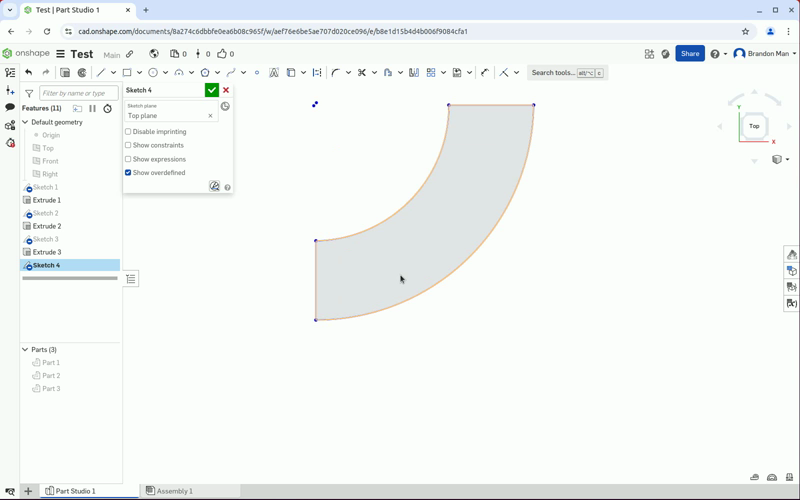
scroll(6)
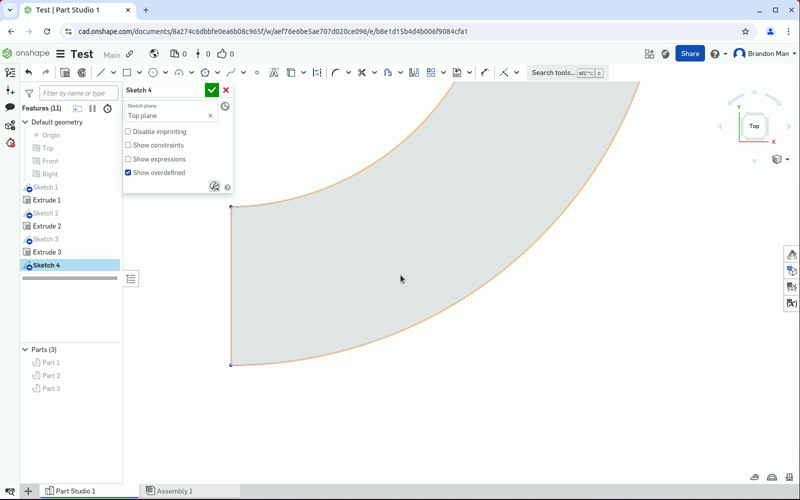
click(400, 274)
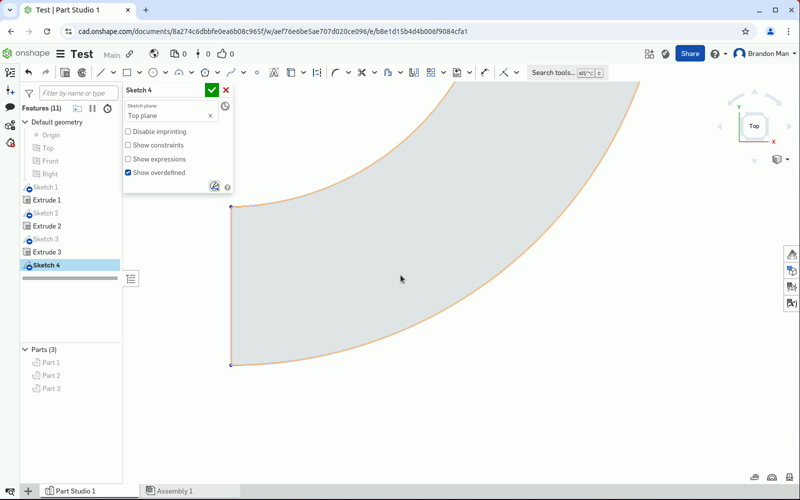
scroll(-6)
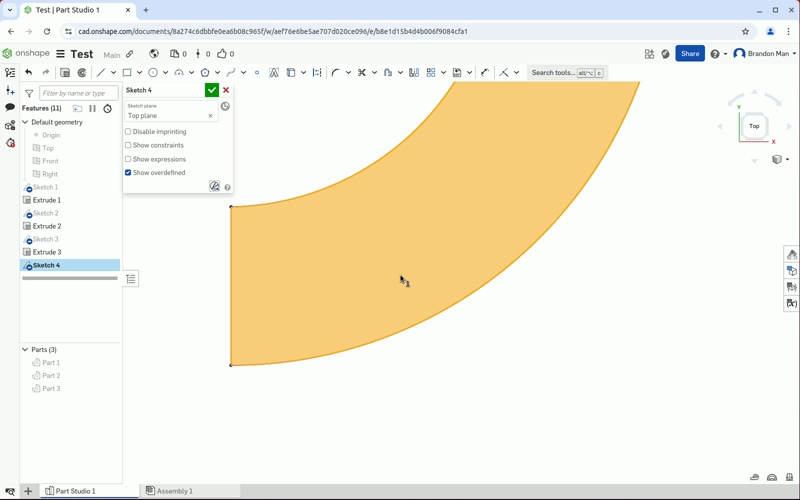
scroll(-6)
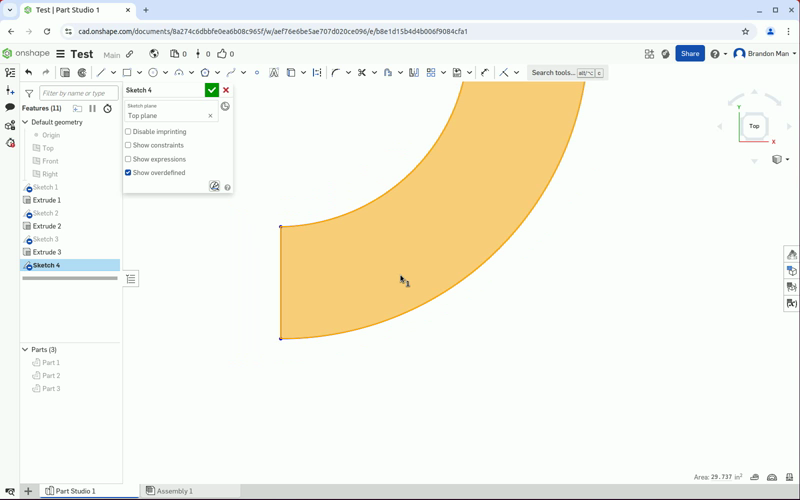
scroll(-6)
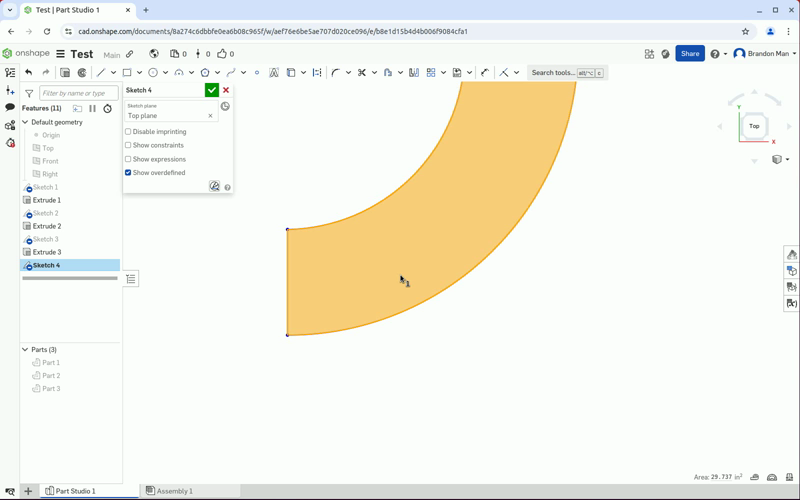
scroll(-6)
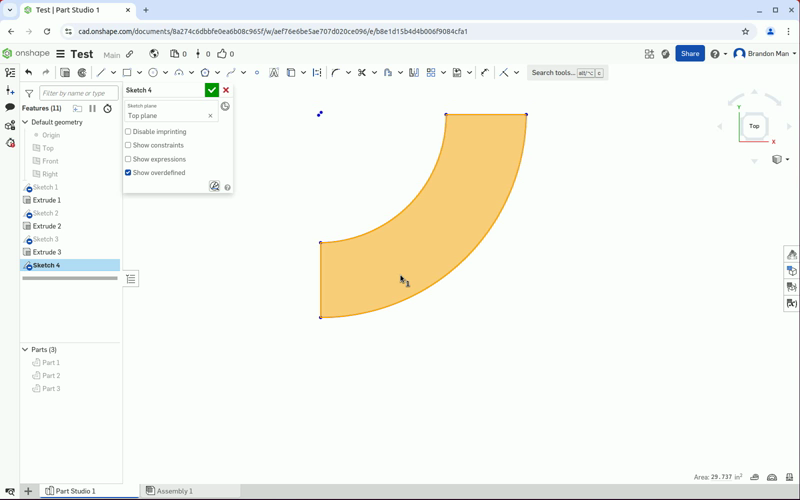
scroll(-6)
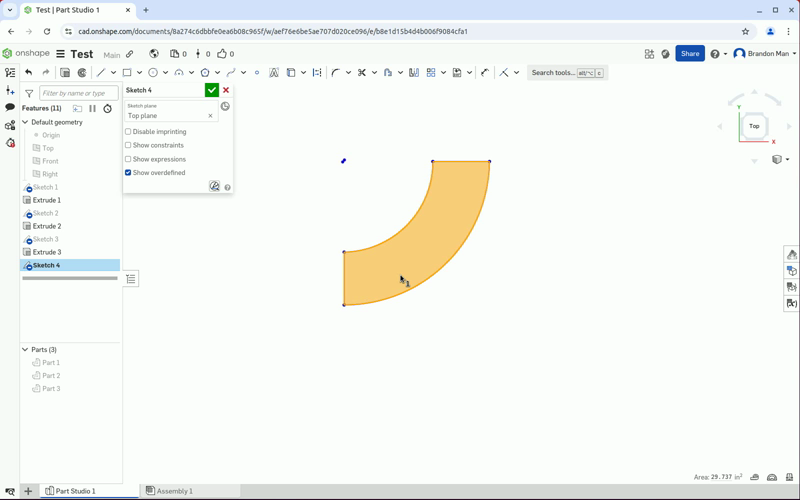
scroll(-6)
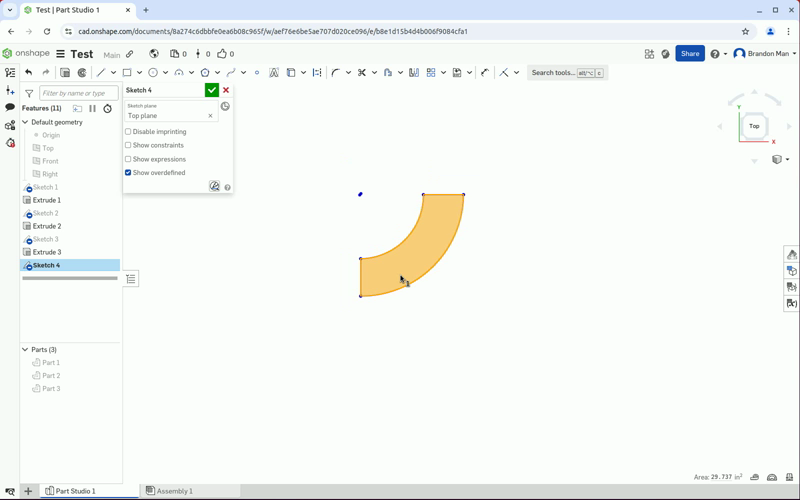
scroll(-6)
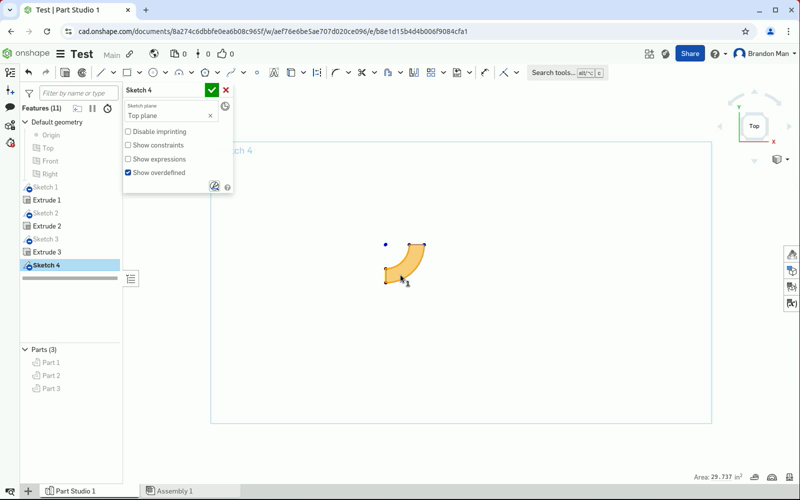
mouse_move(73, 352)
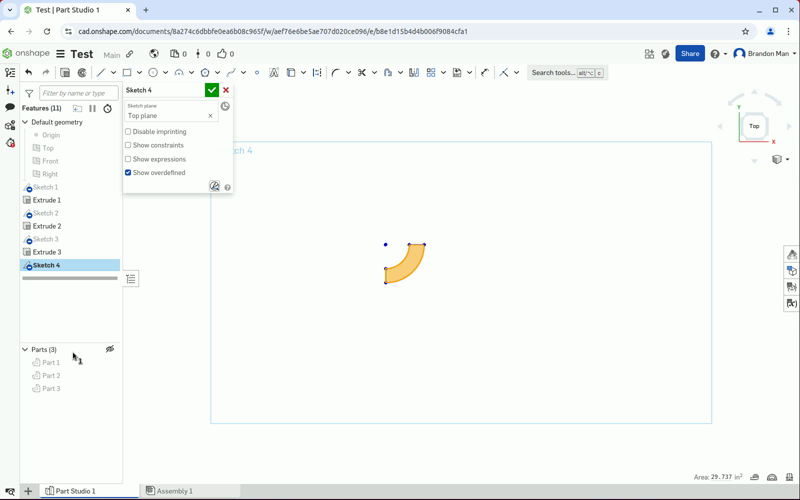
key(shift+y)
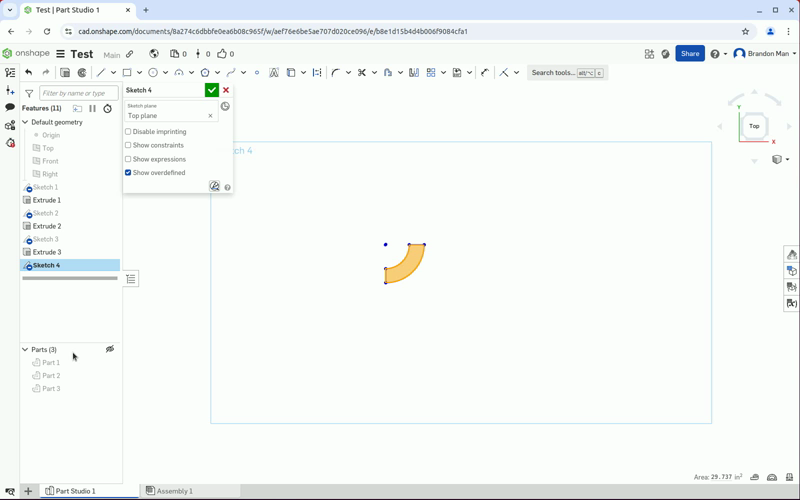
key(shift+e)
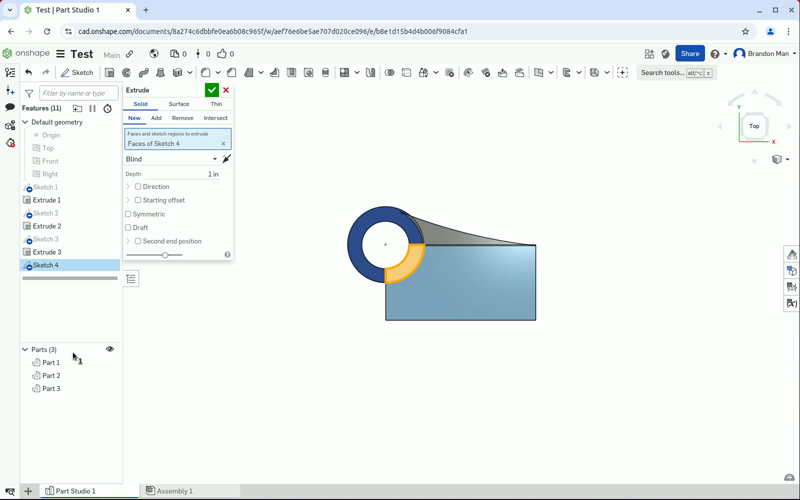
mouse_move(143, 106)
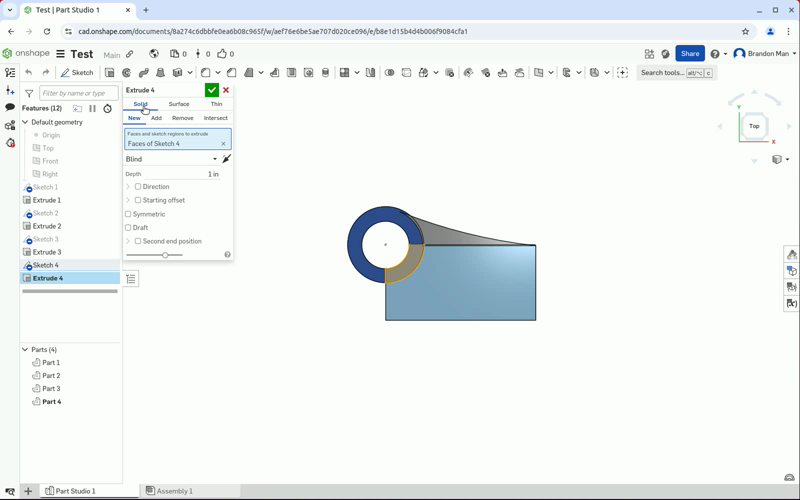
click(143, 106)
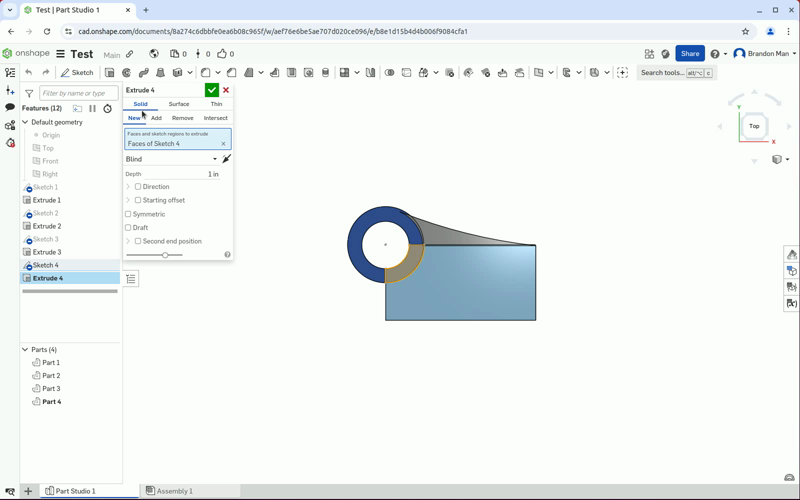
mouse_move(137, 120)
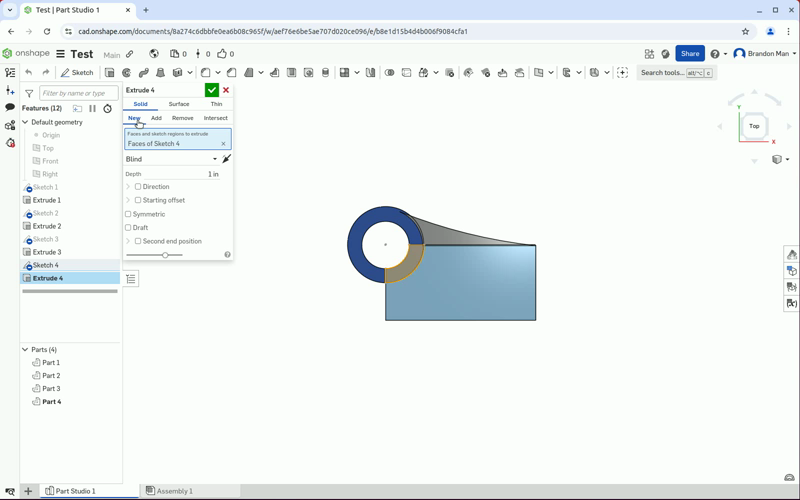
click(137, 120)
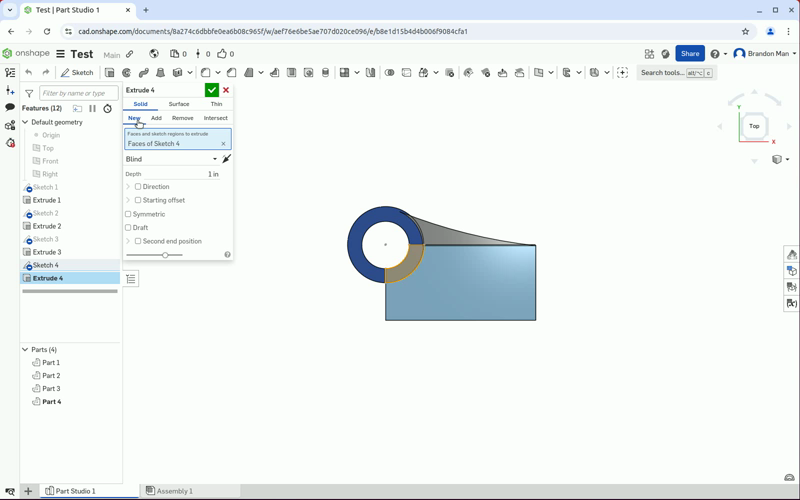
key(tab, 4)
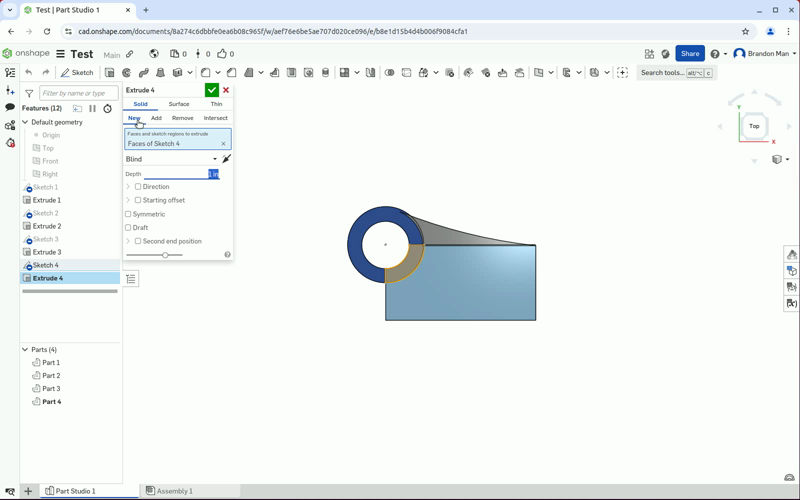
text(7.703)
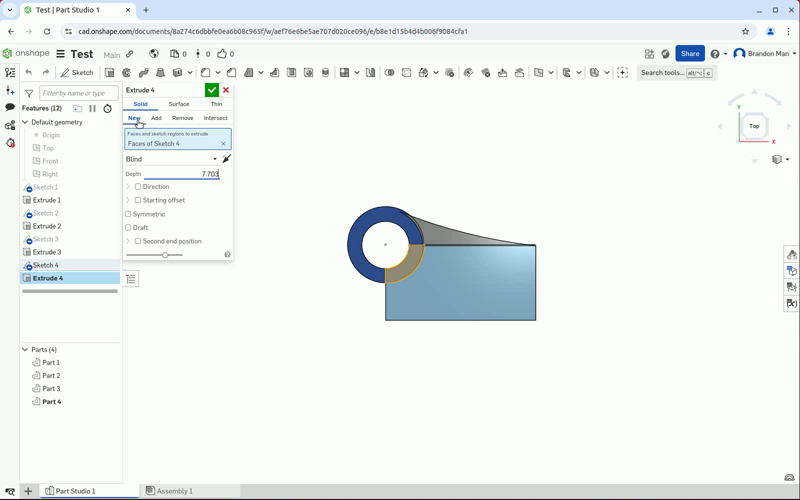
key(enter)
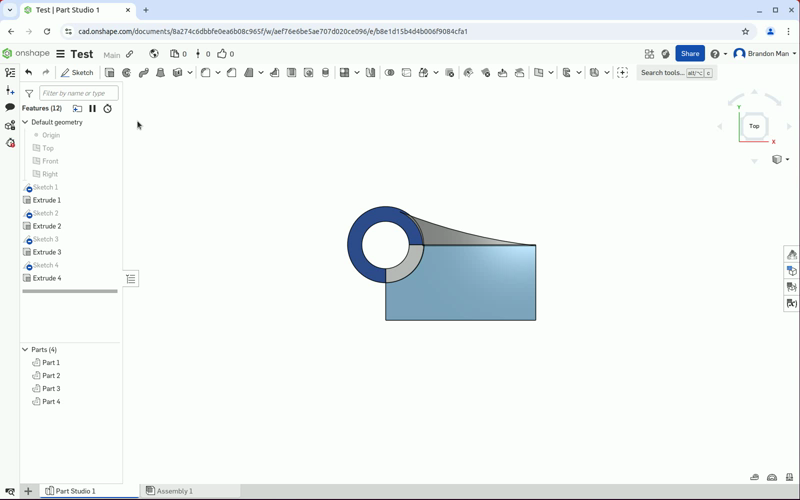
key(shift+h)
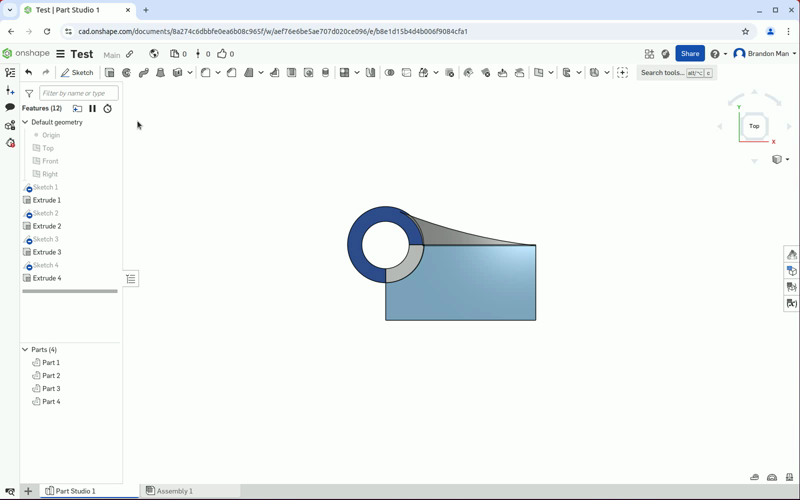
key(shift+h)
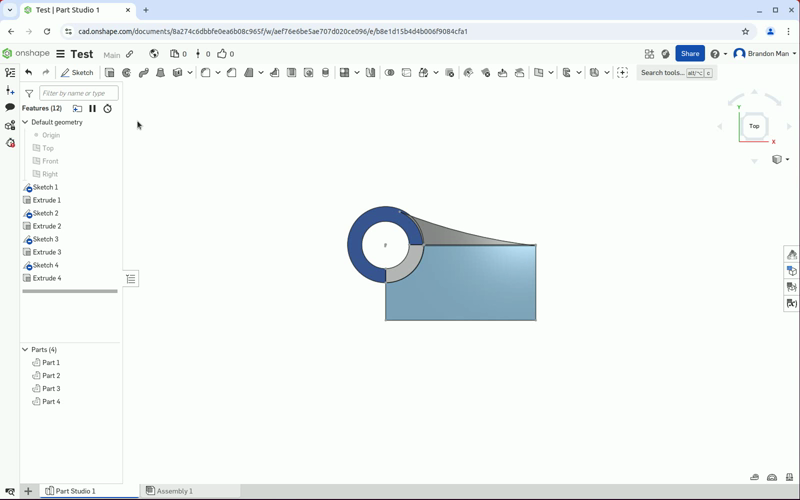
key(shift+7)
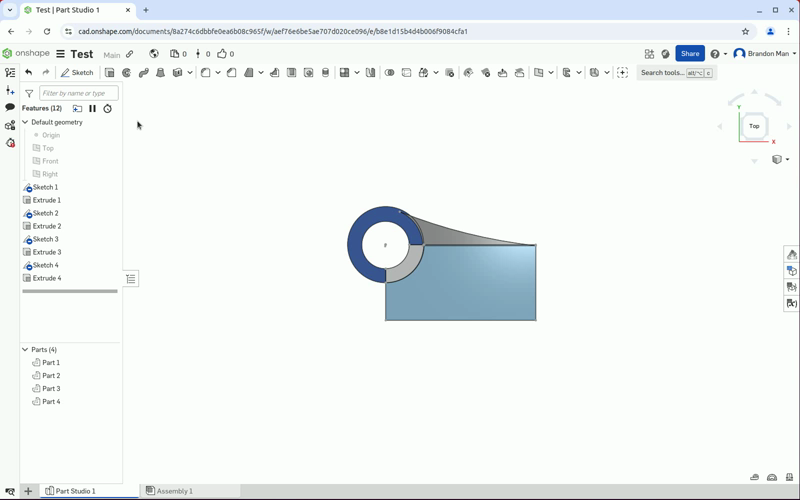
key(up, 3)
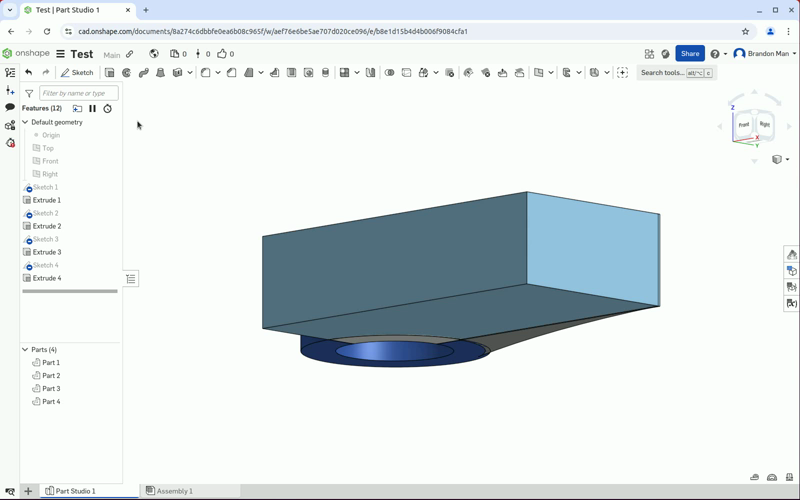
key(left, 3)
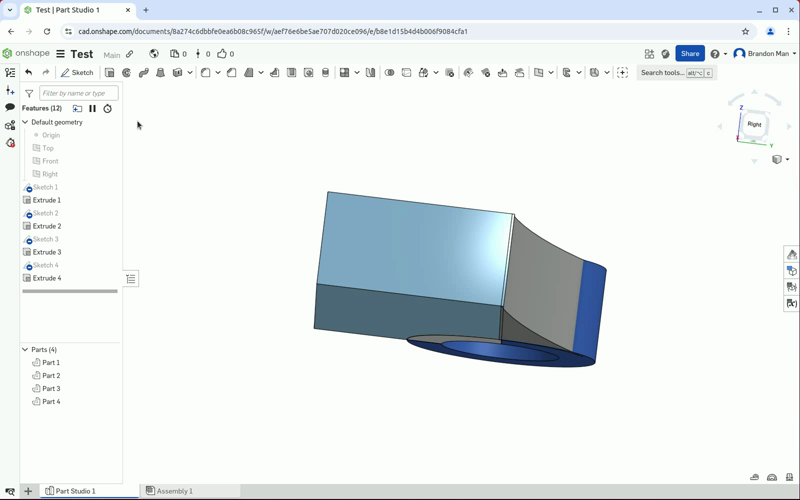
key(right, 3)
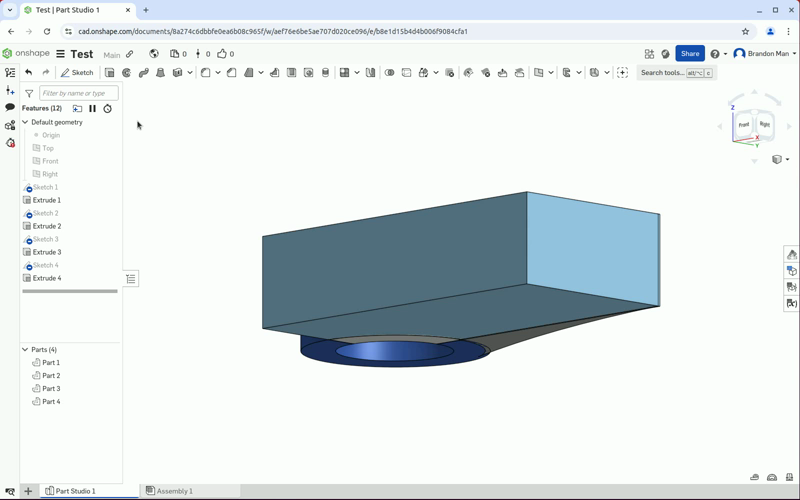
key(down, 3)
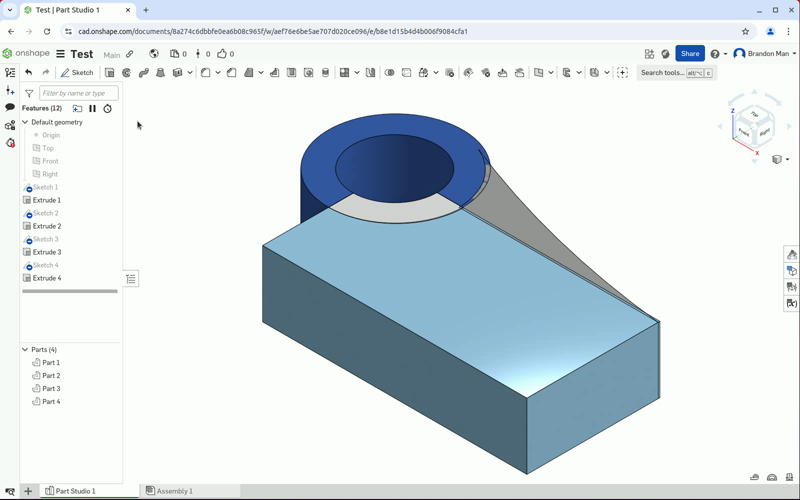
mouse_move(73, 189)
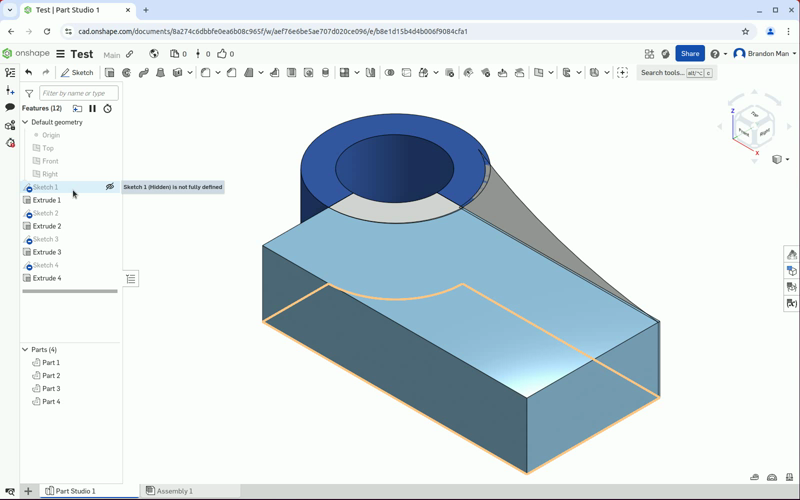
click(73, 189)